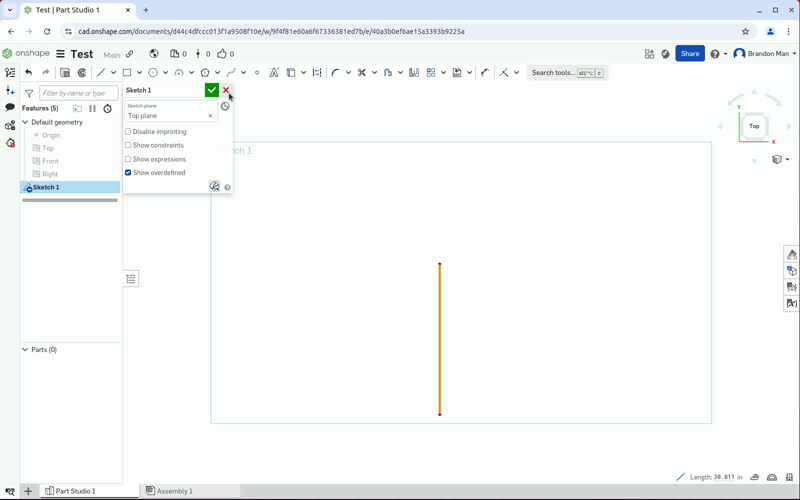
key(shift+h)
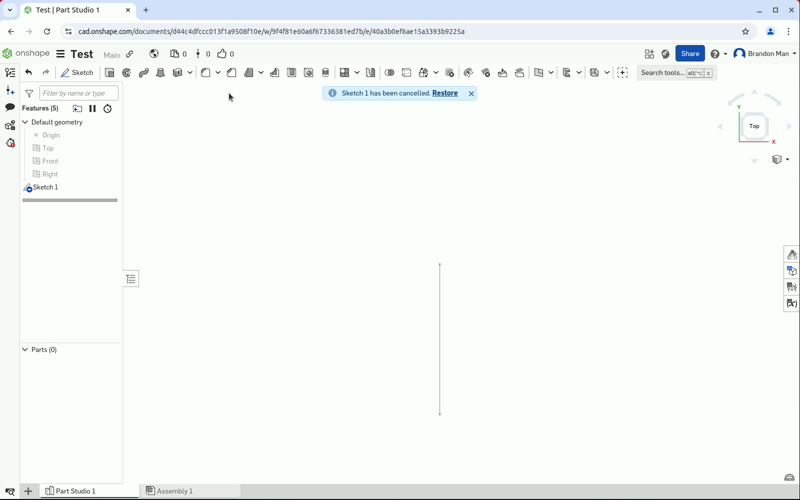
mouse_move(73, 352)
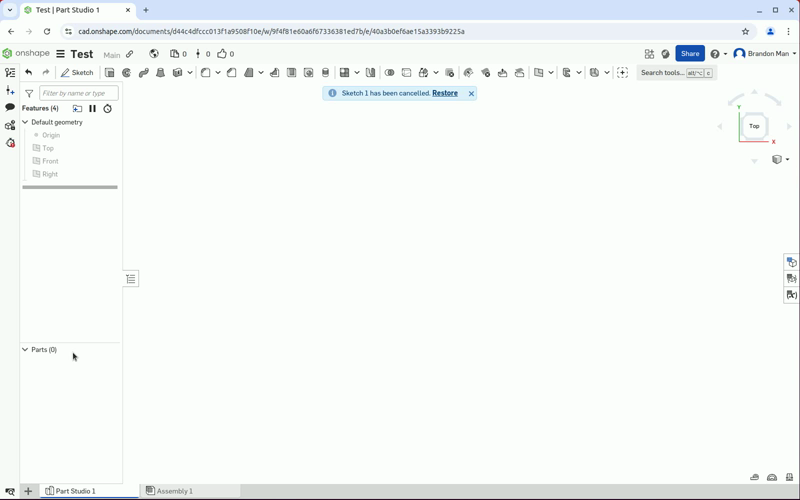
key(y)
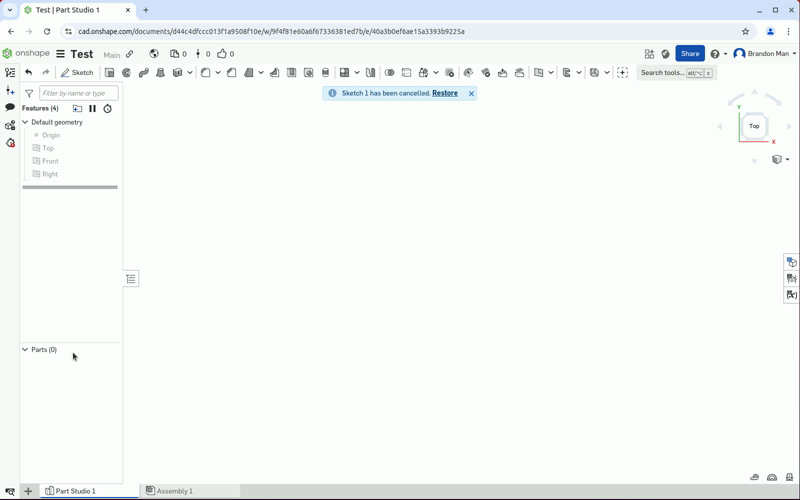
key(shift+p)
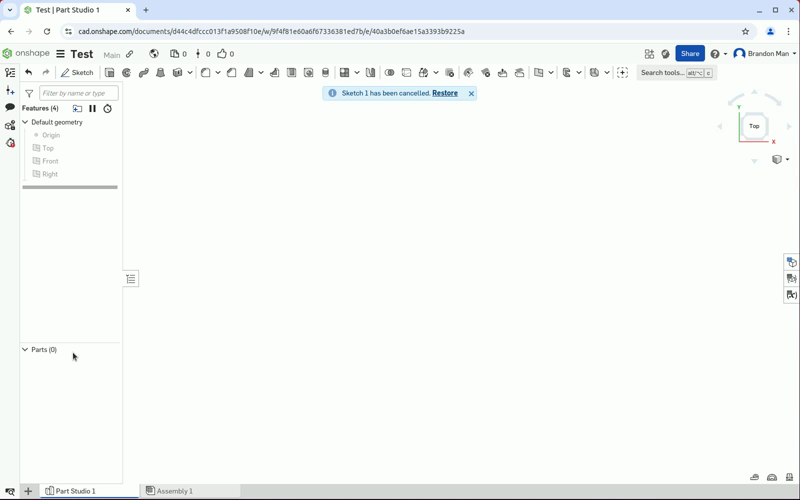
key(space)
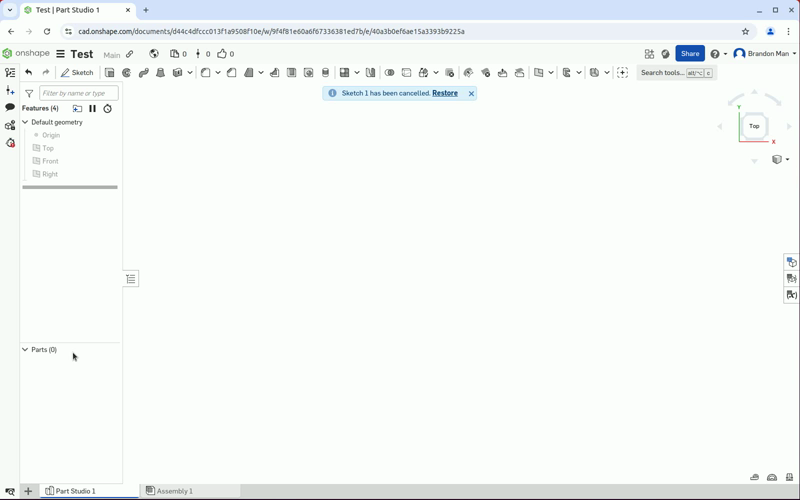
key_down(shift)
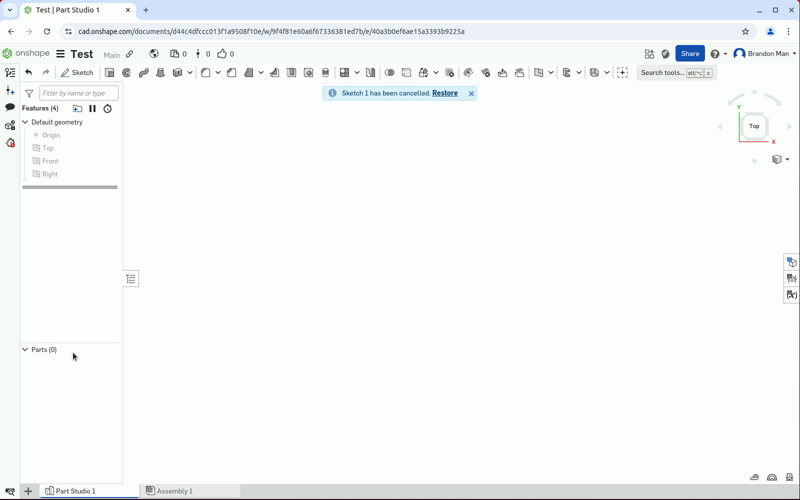
key(up)
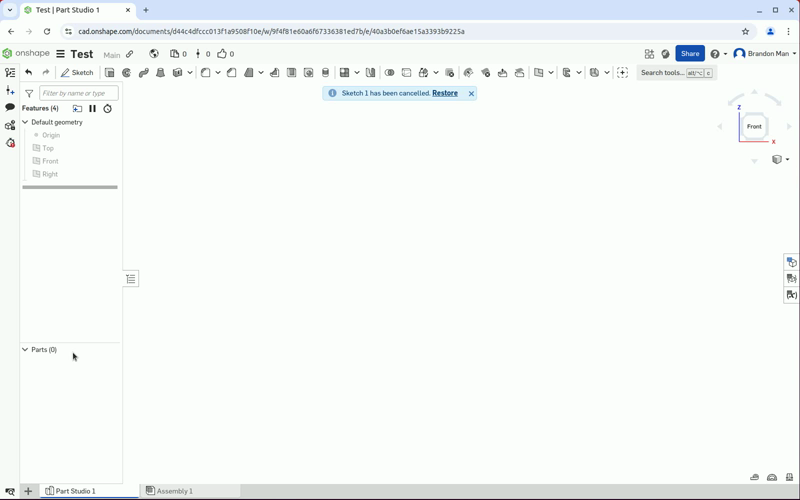
key_up(shift)
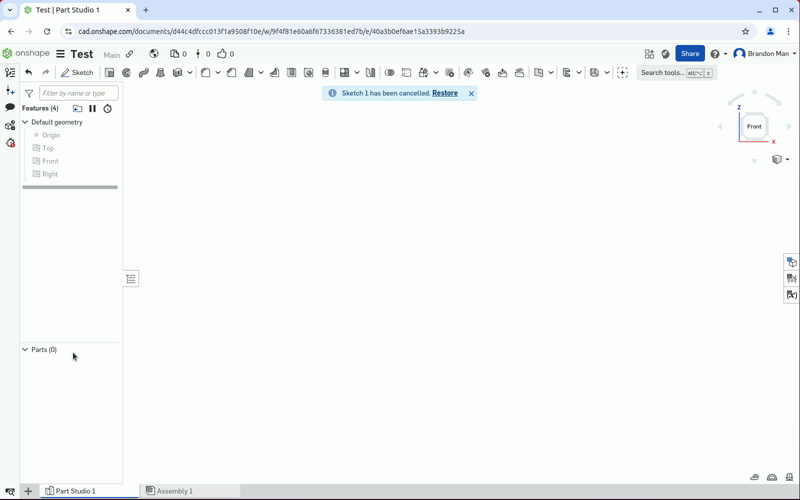
key(space)
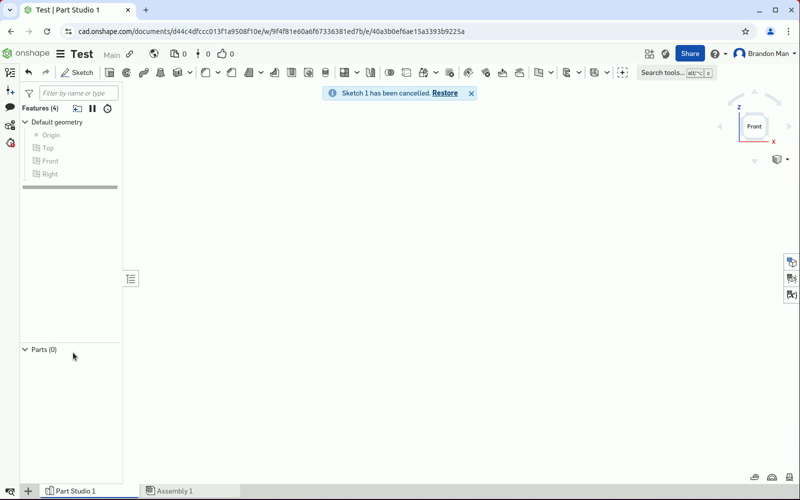
key_down(shift)
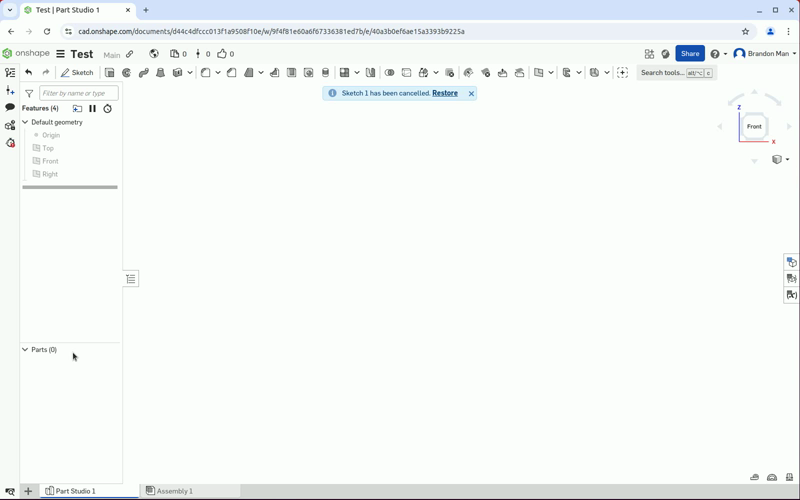
key(left)
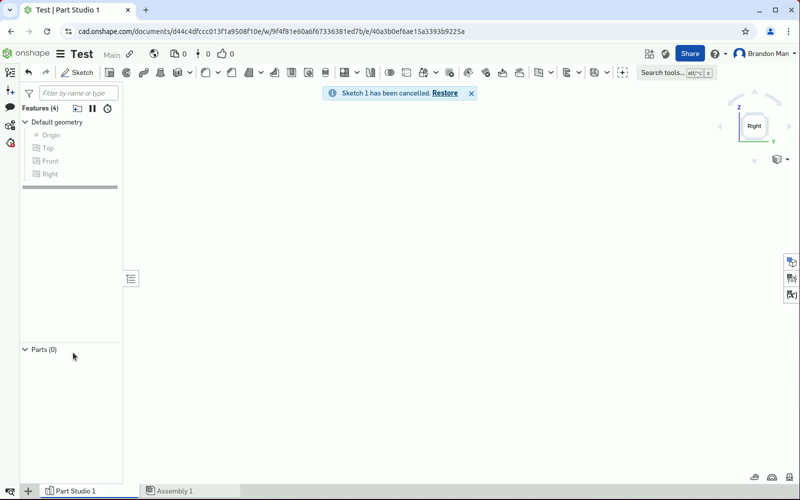
key_up(shift)
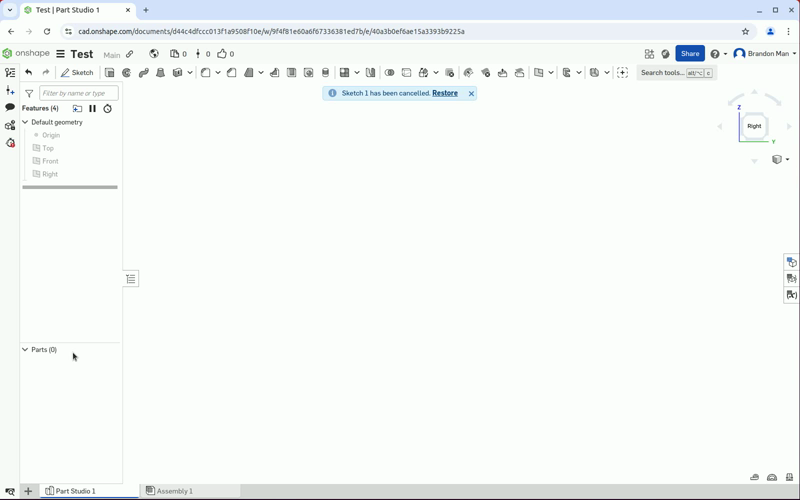
mouse_move(73, 352)
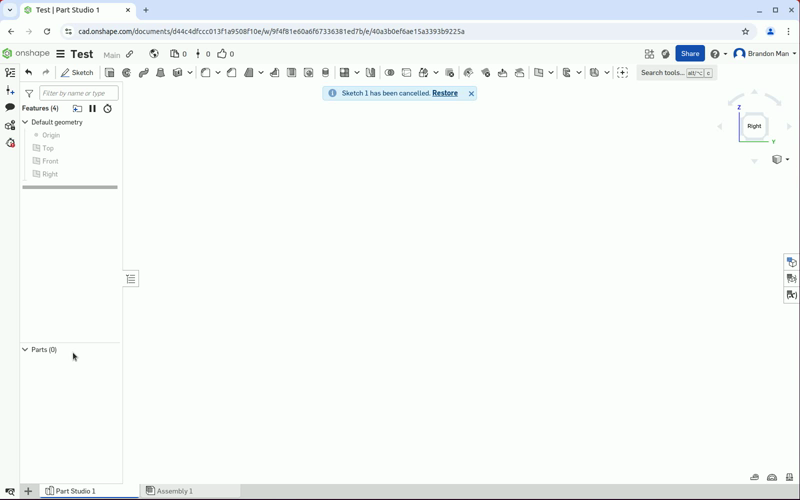
key(shift+y)
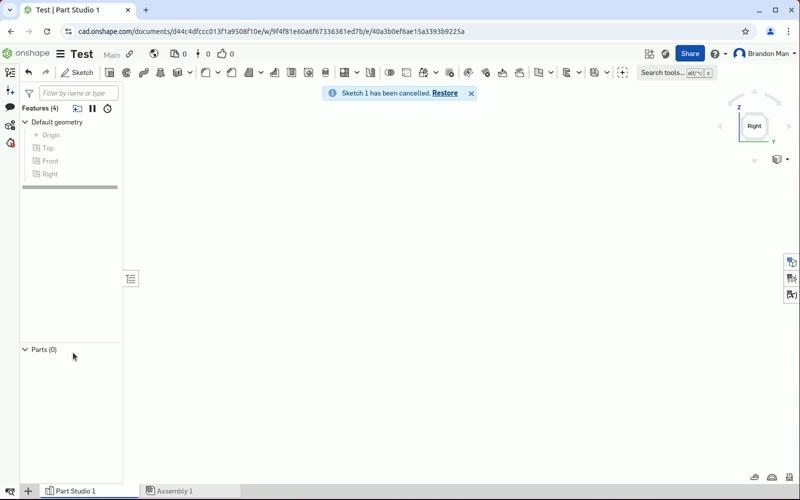
key(shift+s)
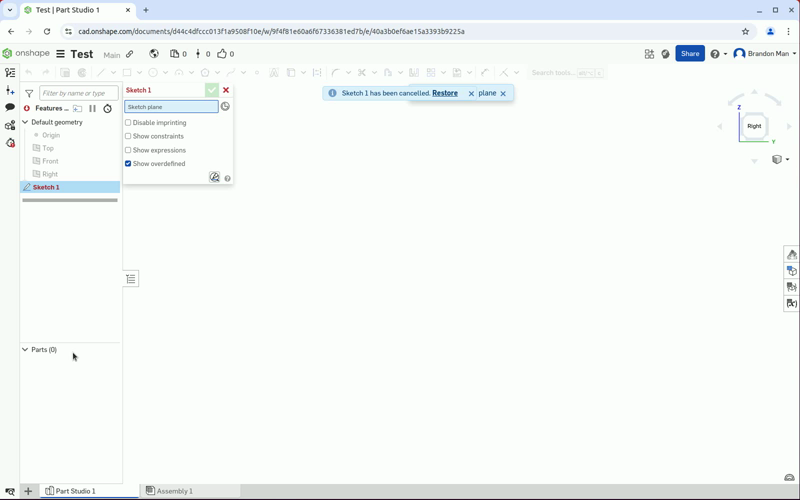
mouse_move(73, 176)
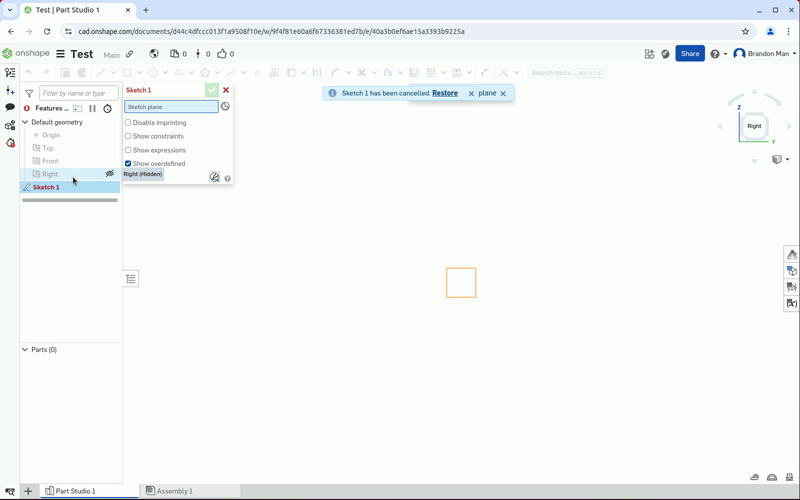
click(73, 176)
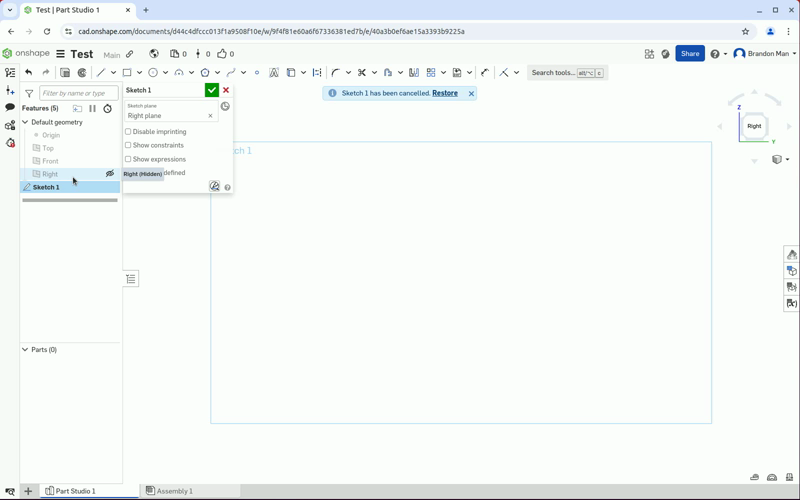
mouse_move(73, 352)
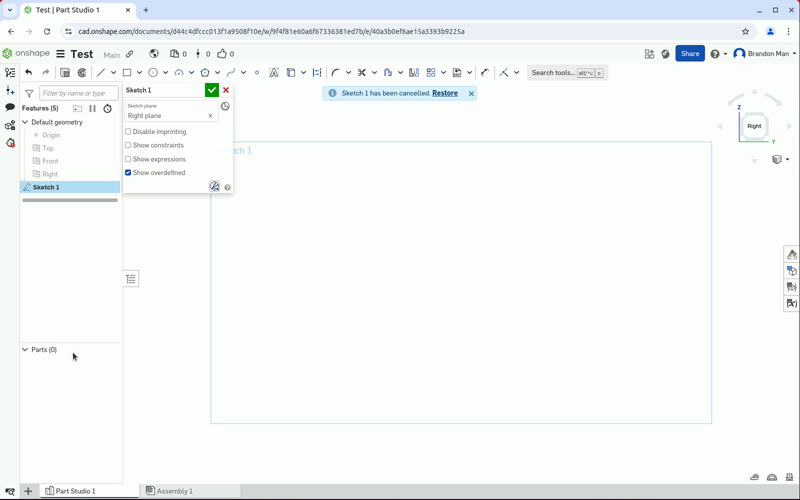
key(y)
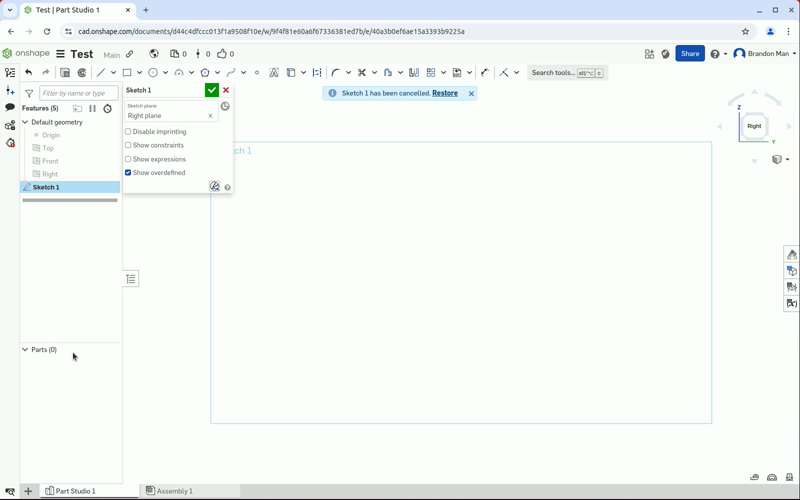
key(l)
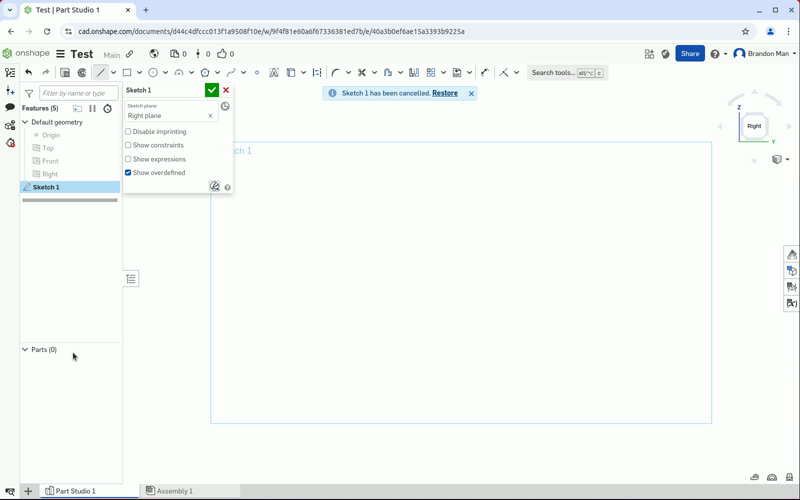
key_down(shift)
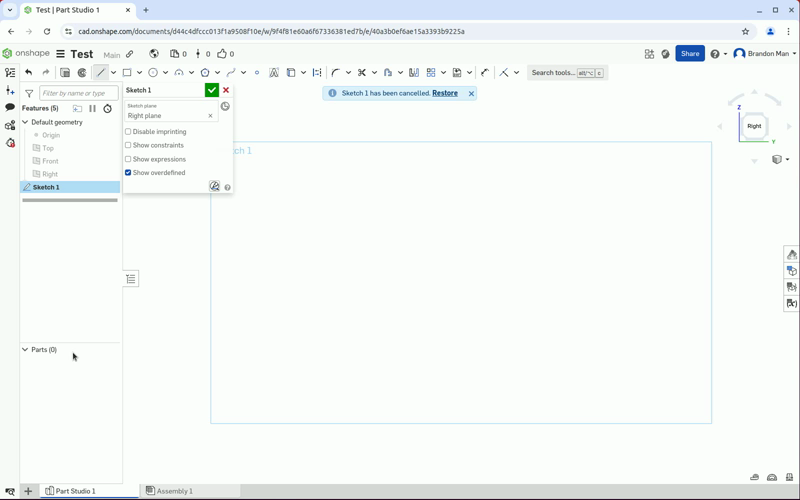
mouse_move(432, 282)
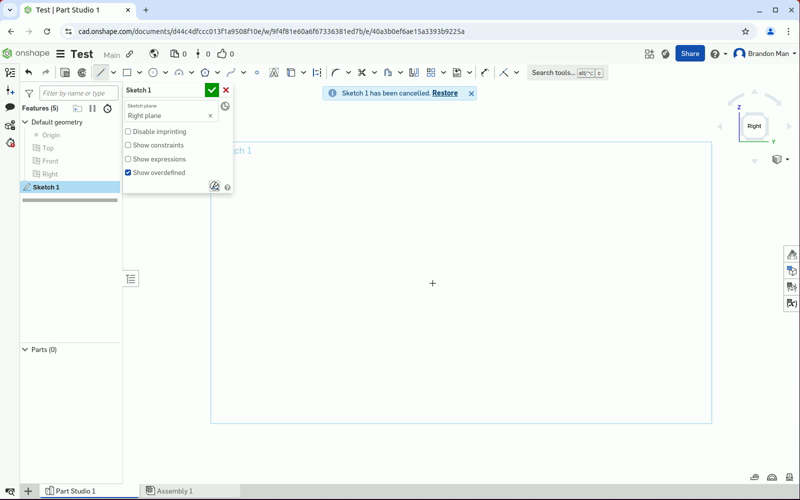
click(432, 282)
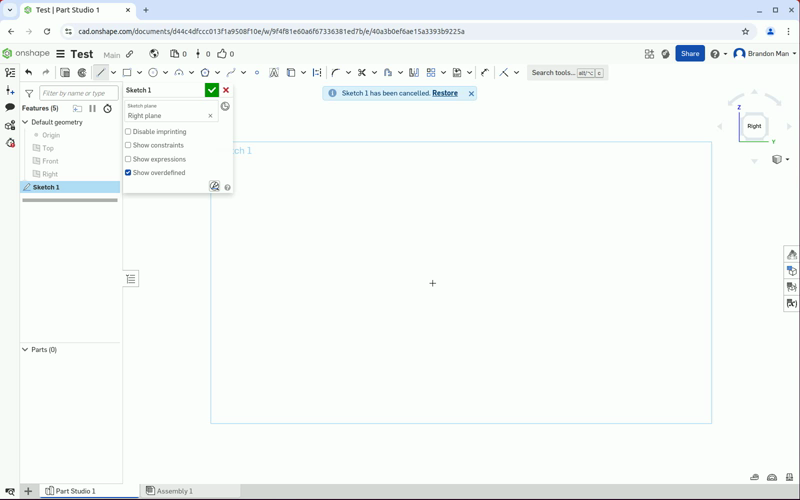
key_up(shift)
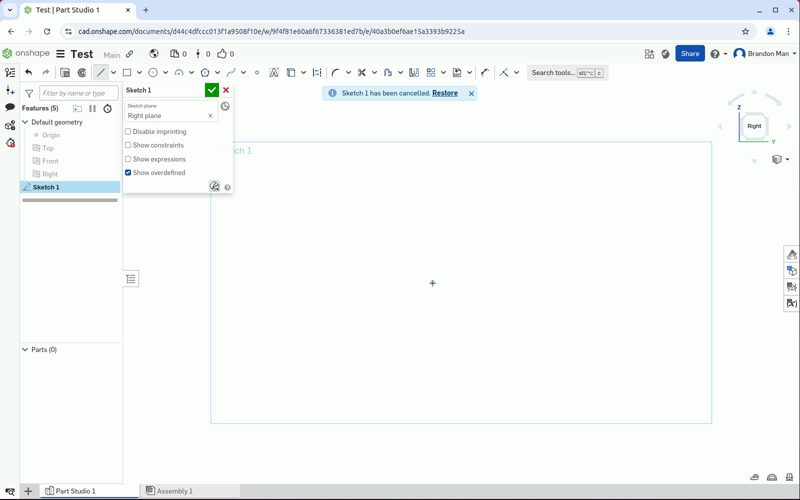
key_down(shift)
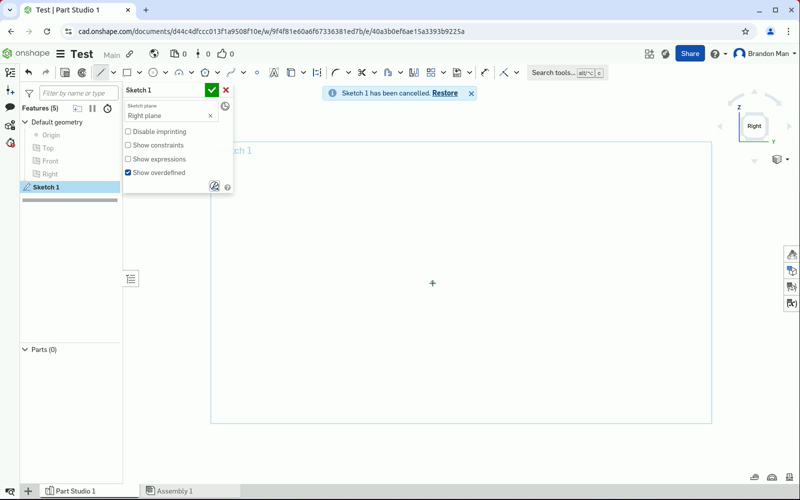
mouse_move(462, 282)
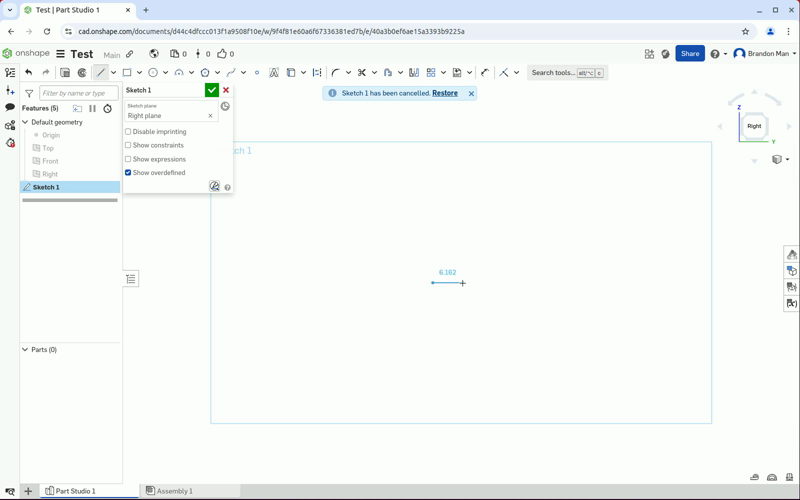
mouse_move(489, 282)
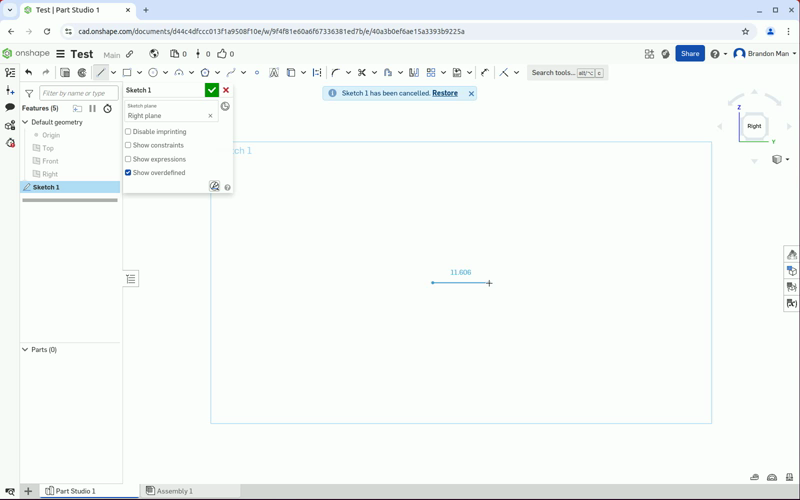
click(489, 282)
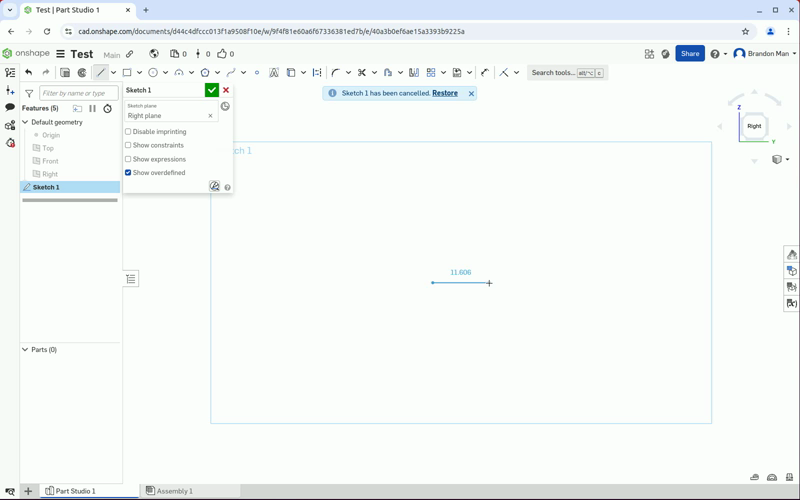
key_up(shift)
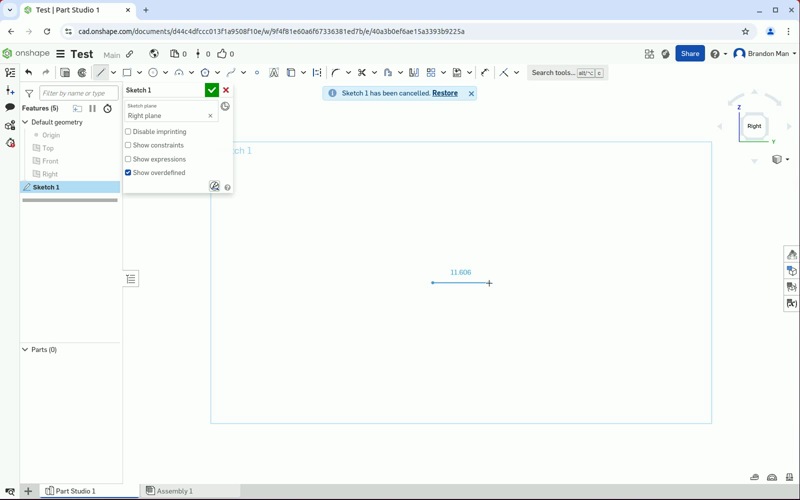
key_down(shift)
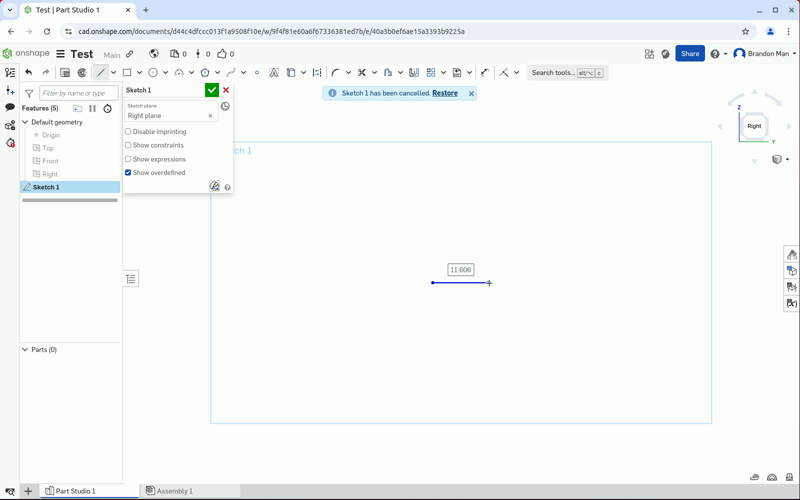
mouse_move(489, 198)
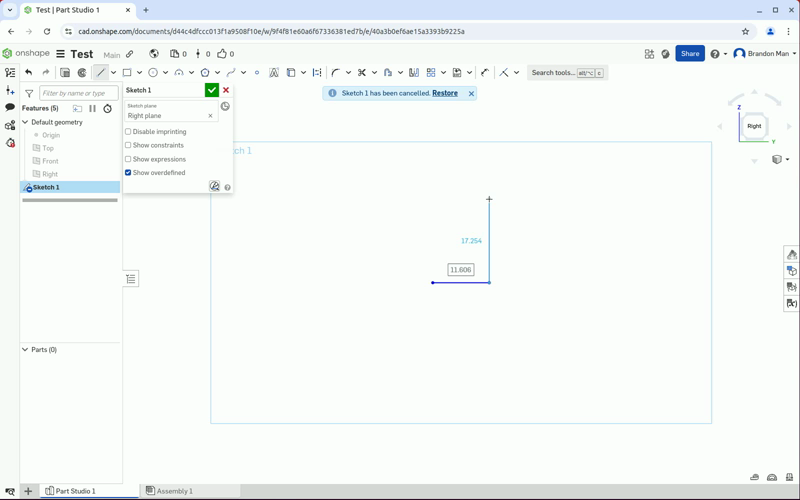
click(489, 198)
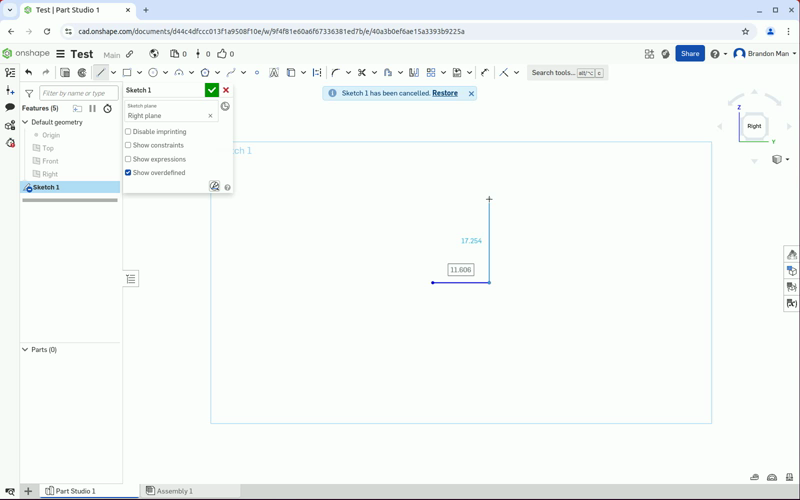
key_up(shift)
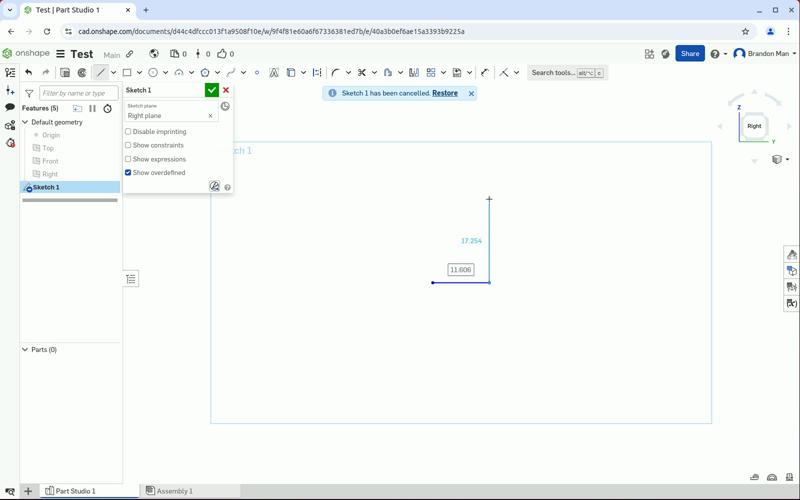
key(esc)
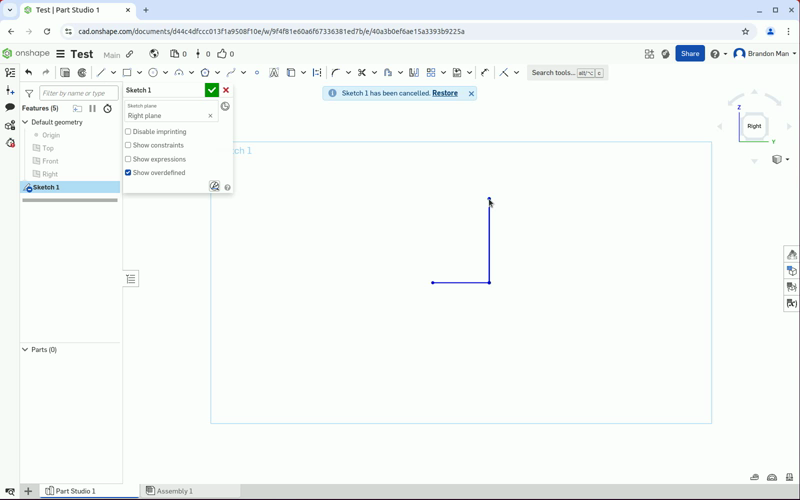
key(a)
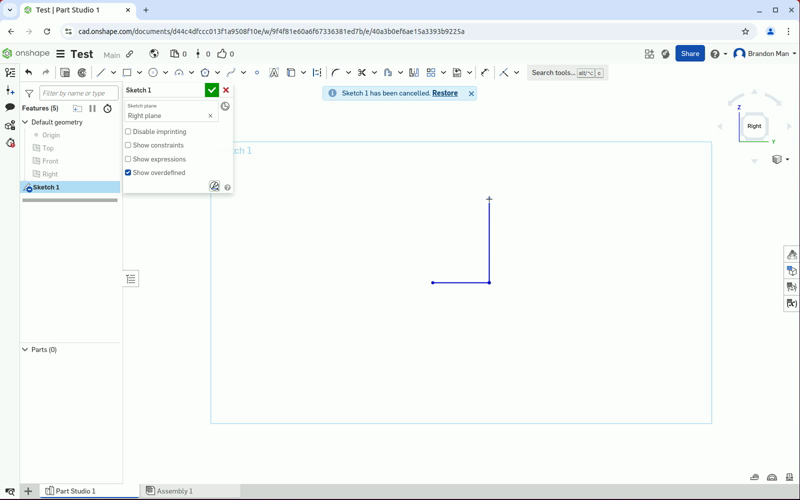
mouse_move(489, 198)
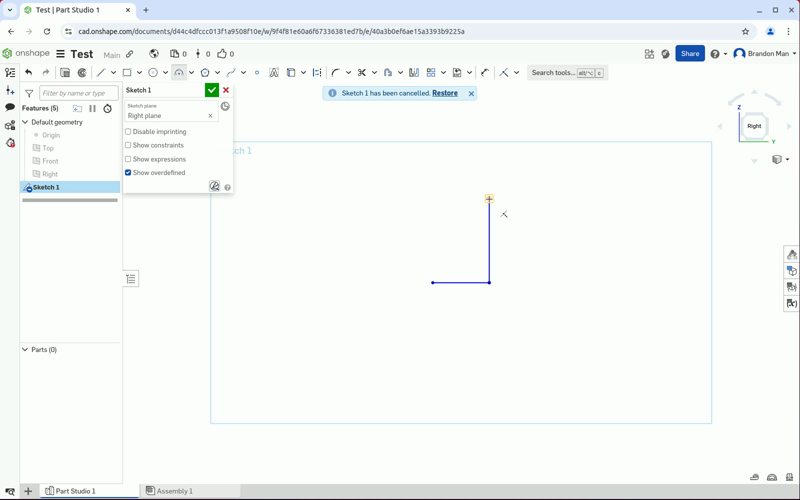
click(489, 198)
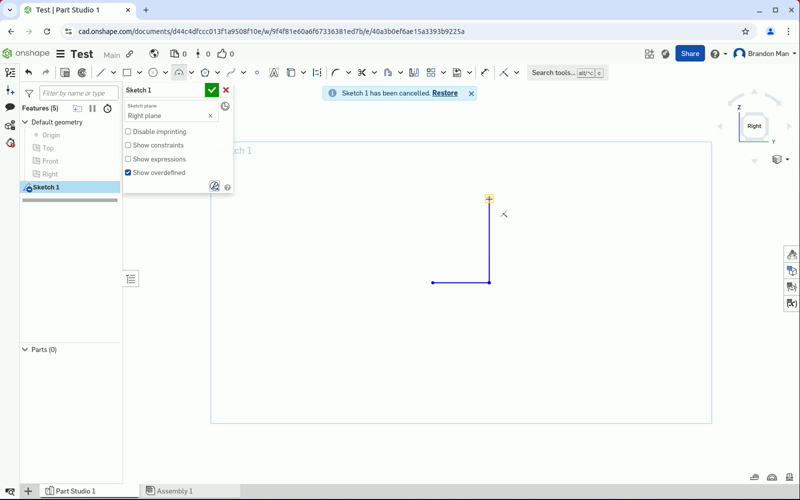
key_down(shift)
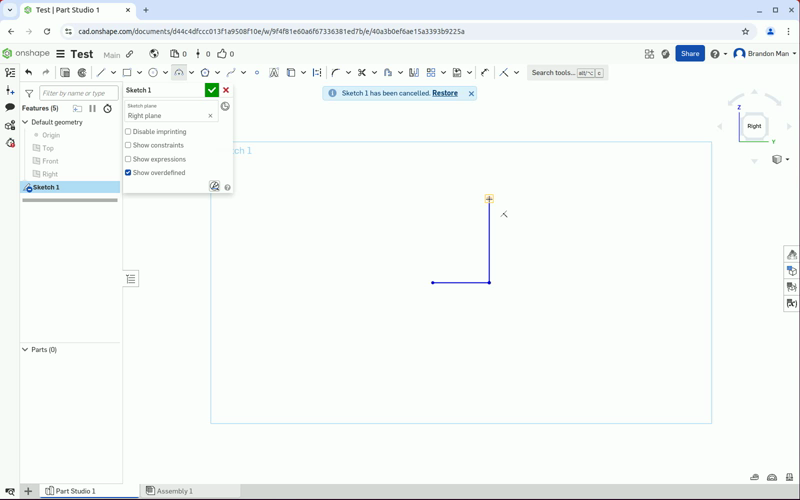
mouse_move(432, 198)
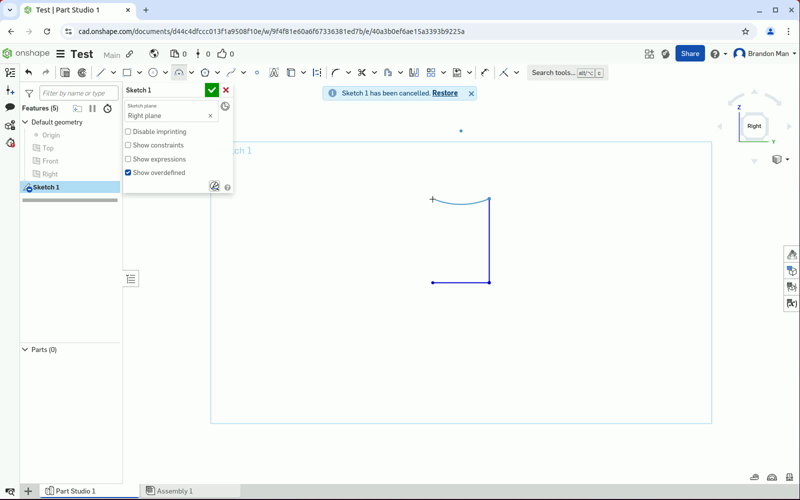
click(432, 198)
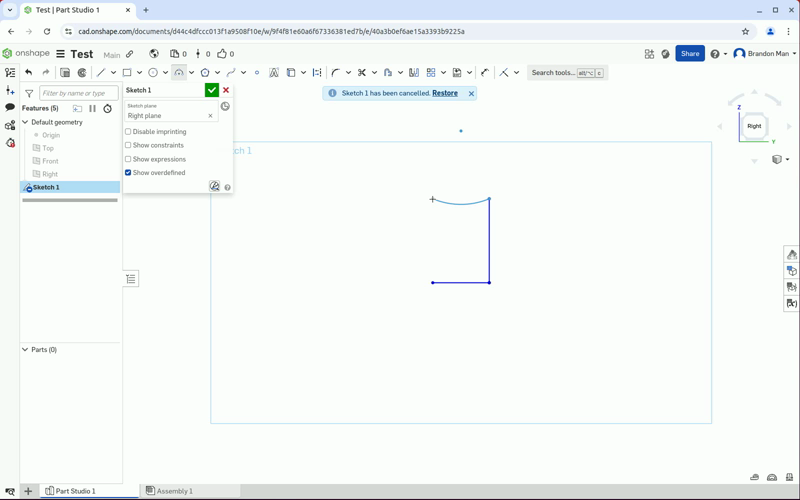
mouse_move(461, 170)
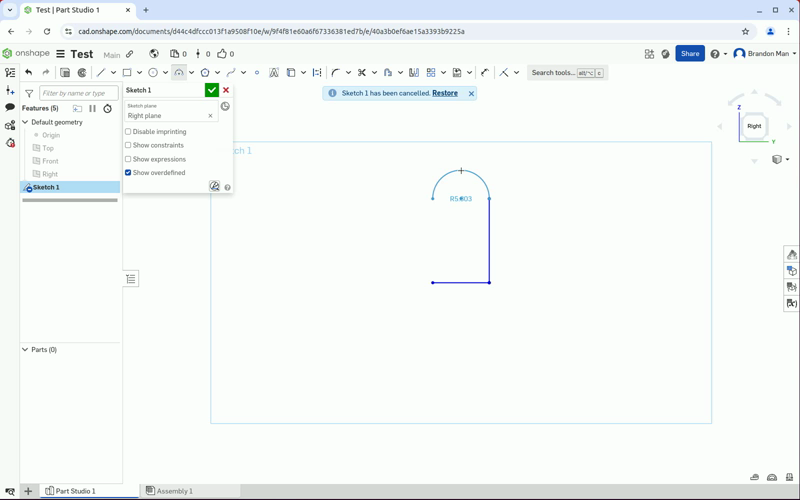
click(461, 170)
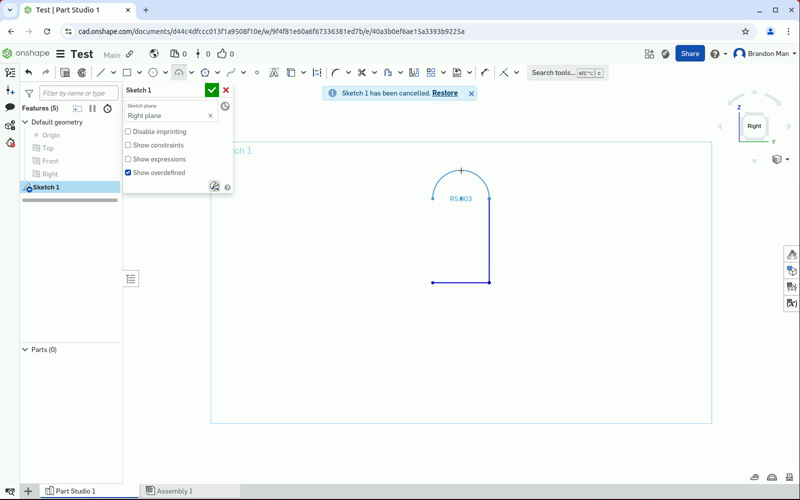
key_up(shift)
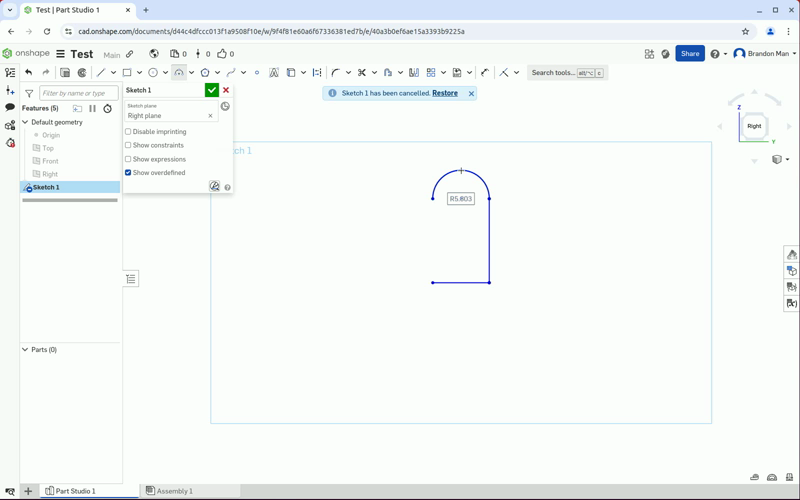
key(esc)
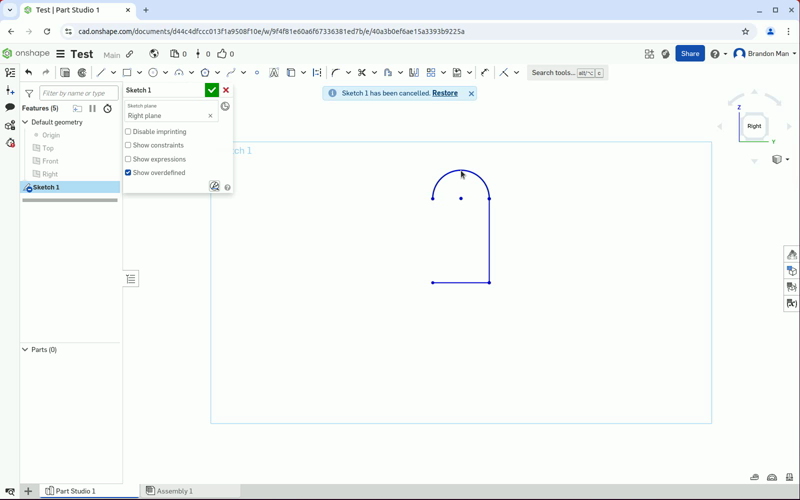
key(l)
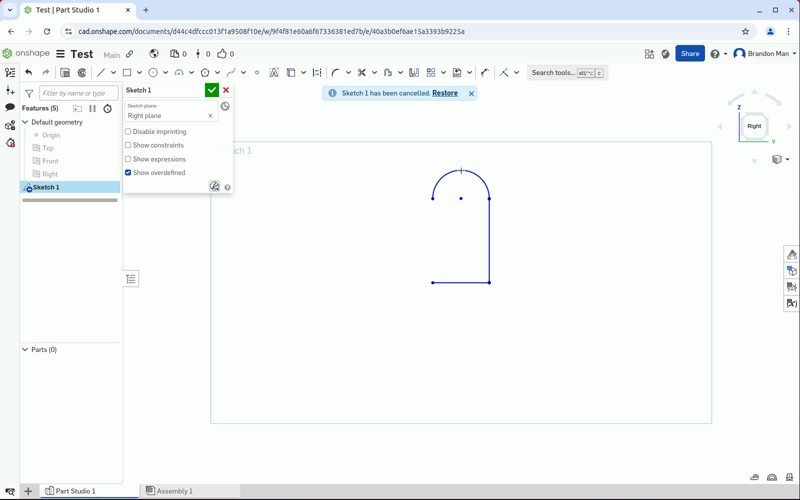
mouse_move(432, 198)
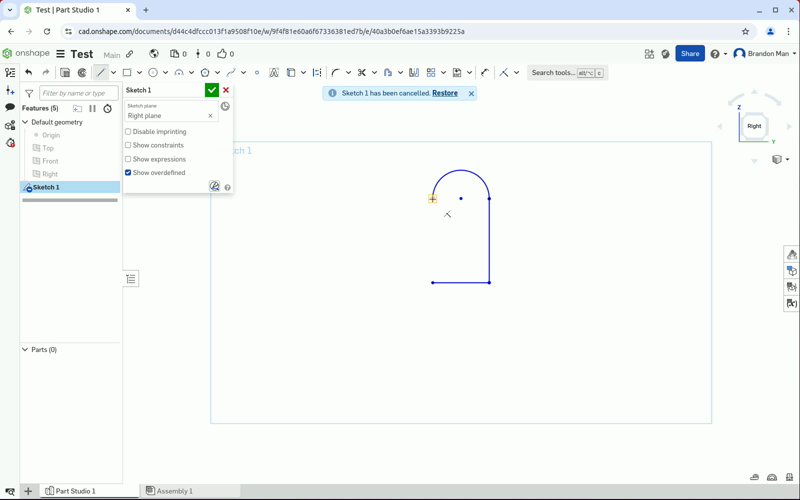
click(432, 198)
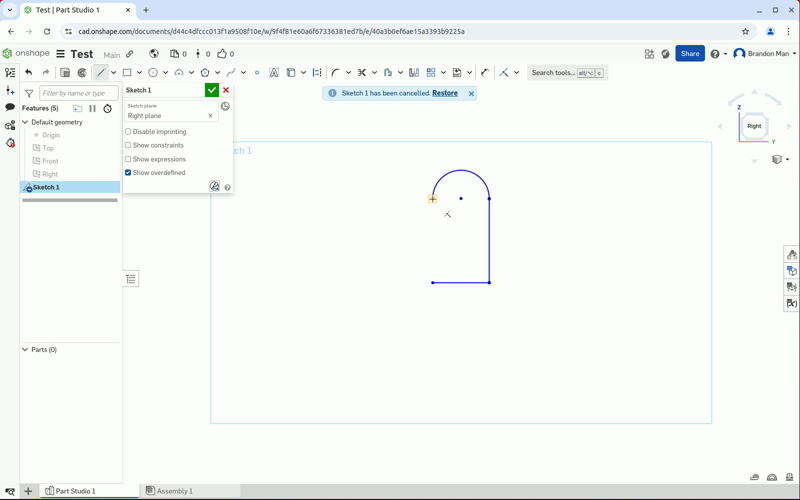
key_down(shift)
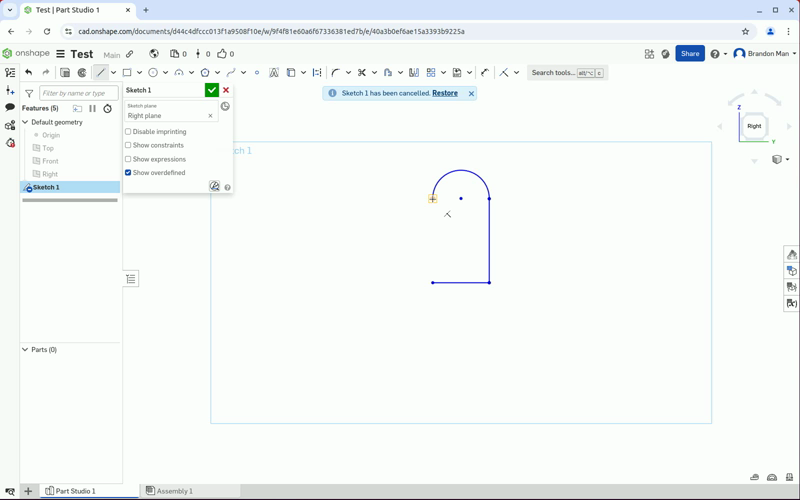
mouse_move(432, 282)
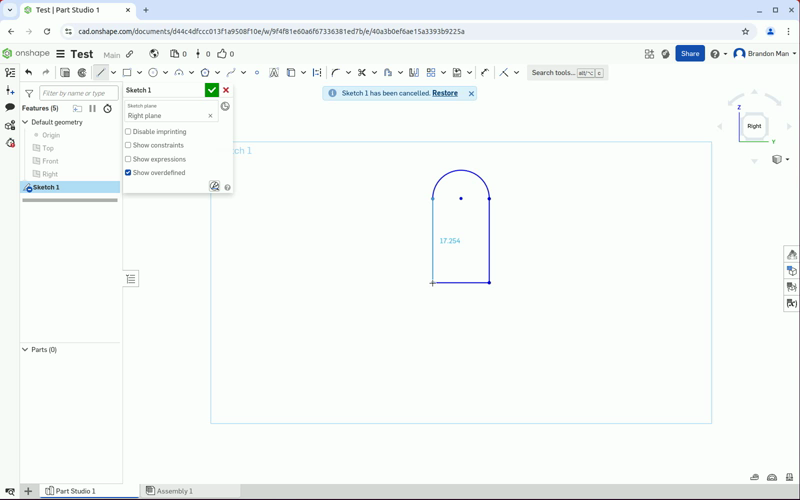
key_up(shift)
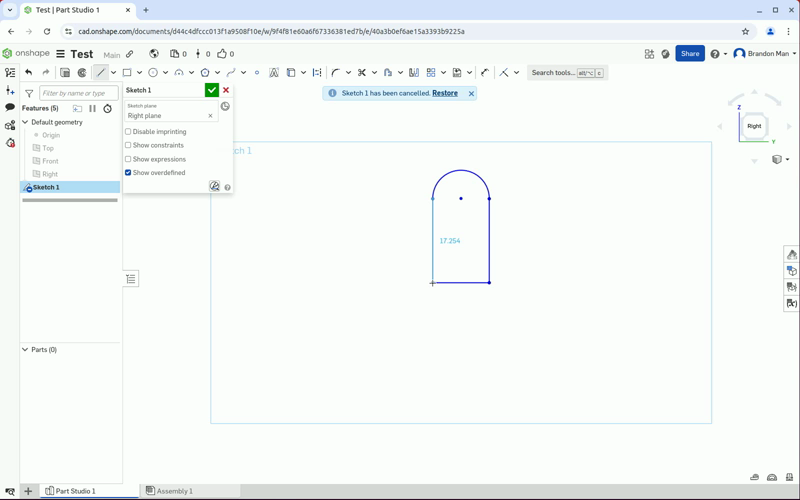
click(432, 282)
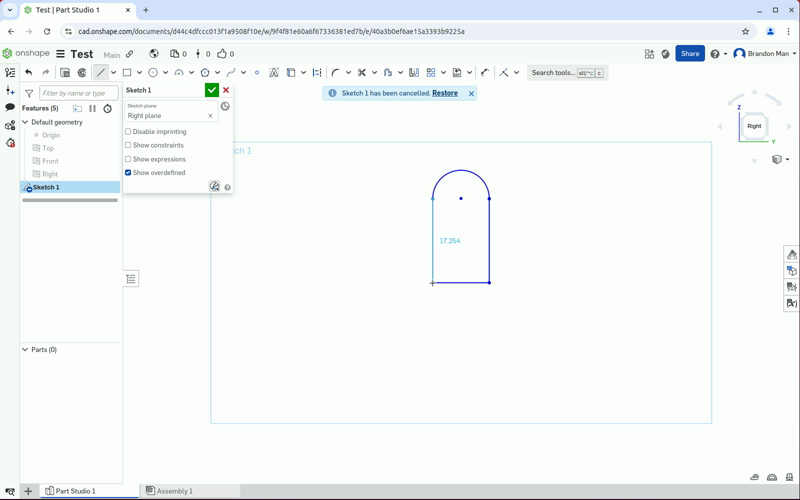
key(esc)
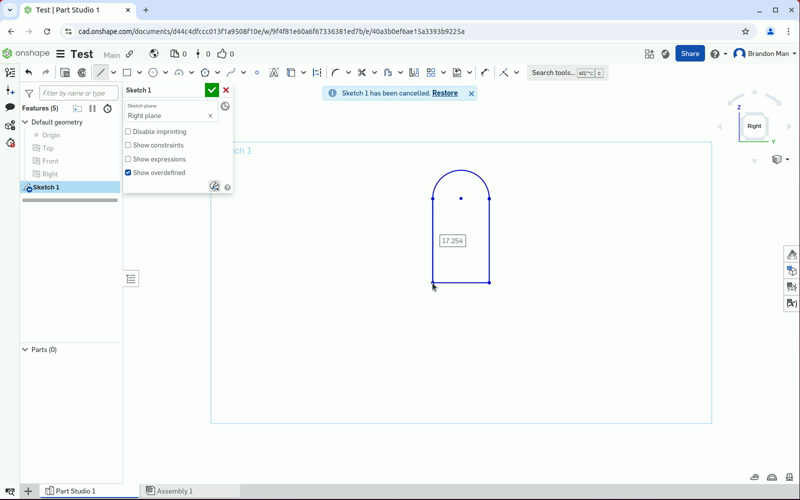
mouse_move(452, 217)
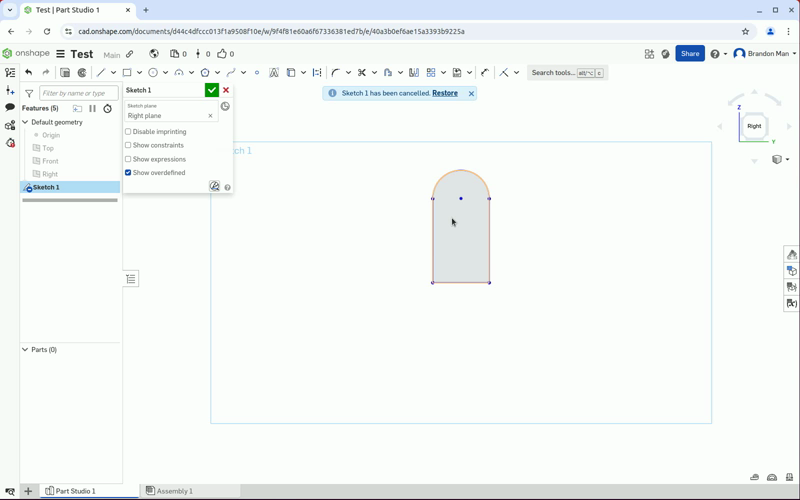
click(452, 217)
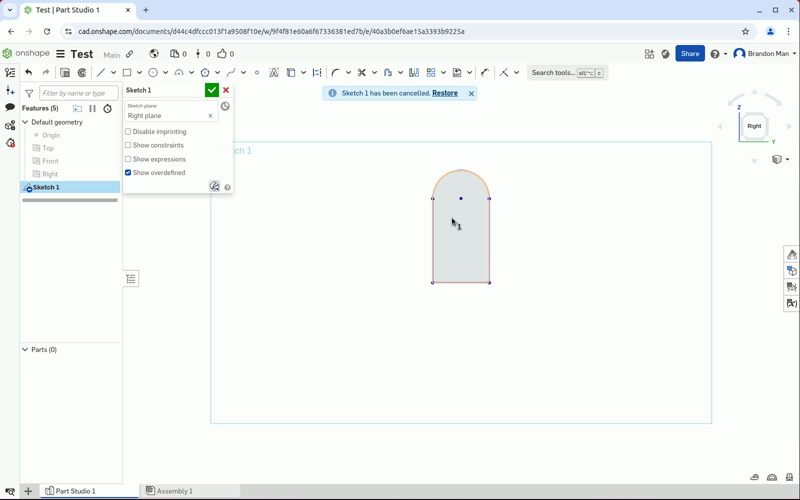
mouse_move(73, 352)
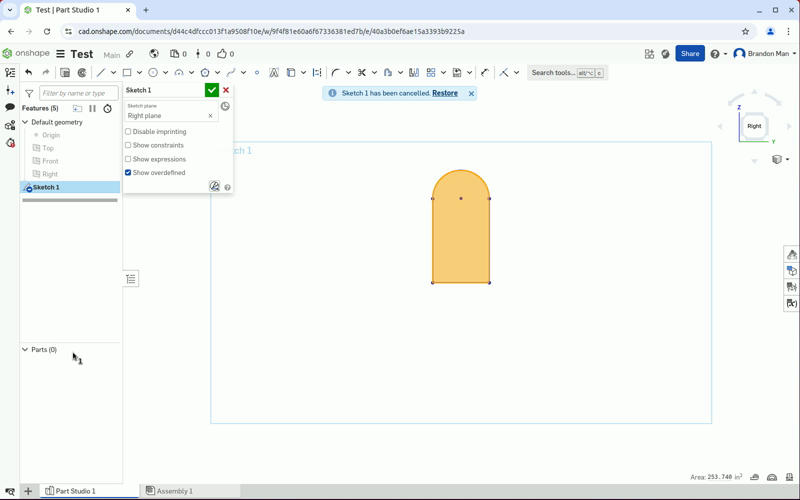
key(shift+y)
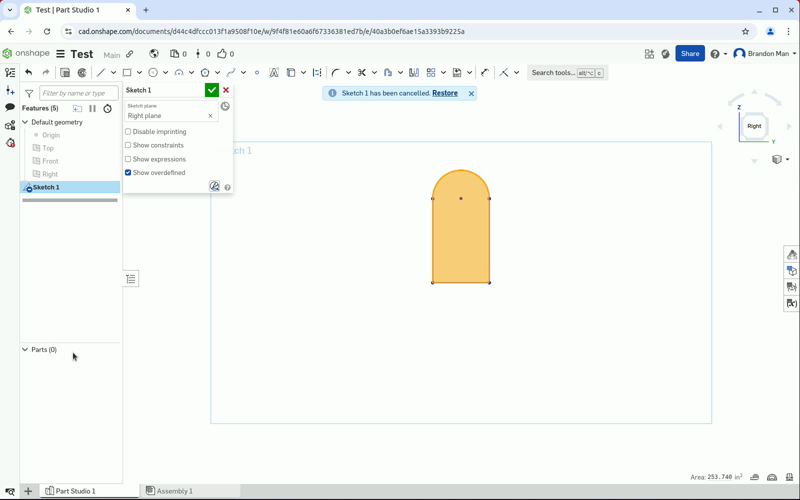
key(shift+e)
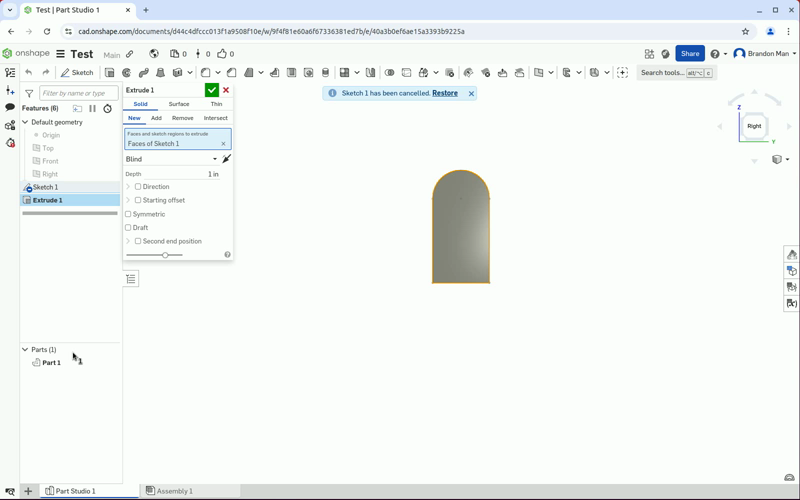
mouse_move(143, 106)
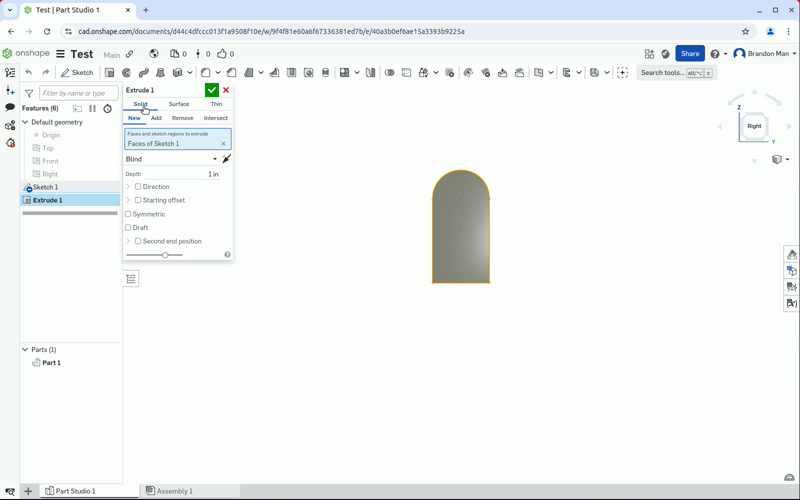
click(143, 106)
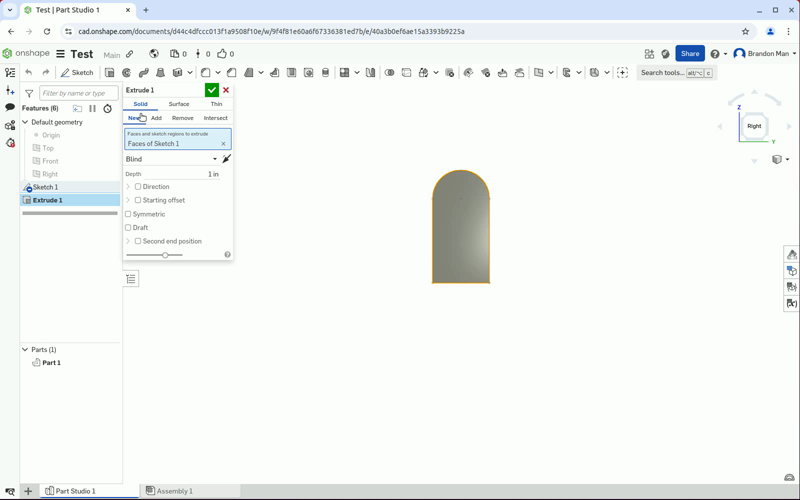
mouse_move(137, 120)
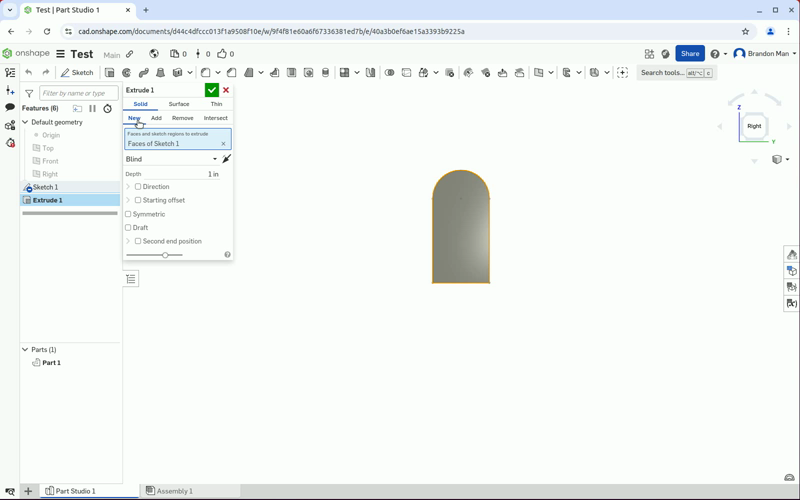
click(137, 120)
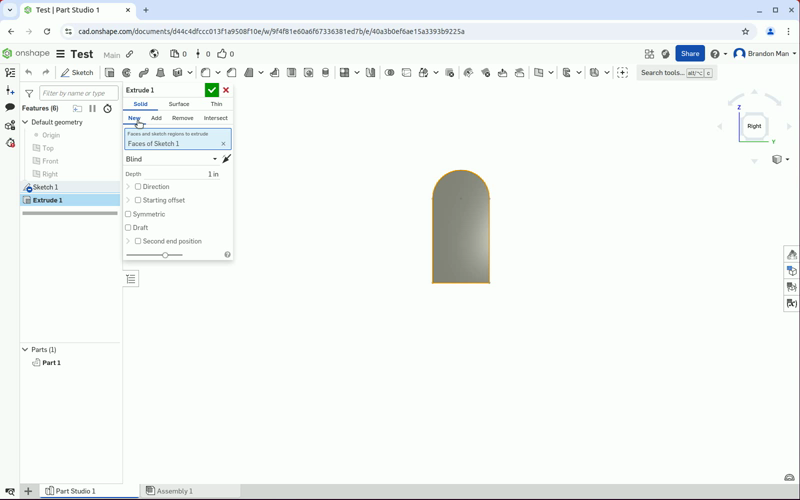
key(tab, 4)
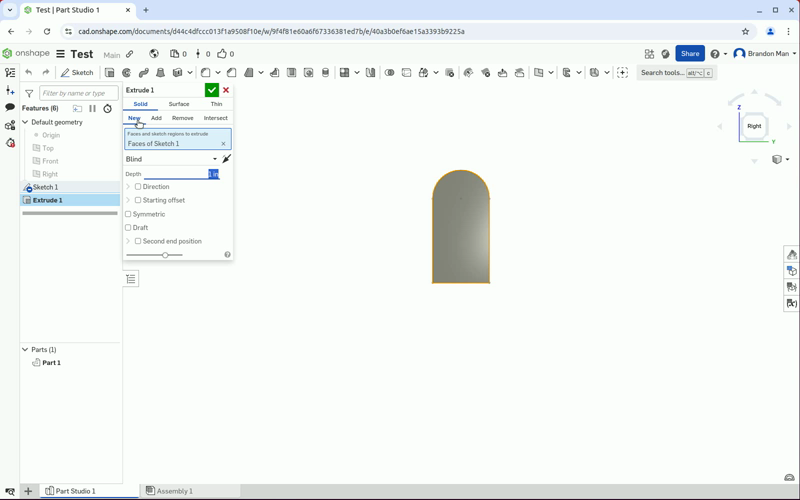
text(2.889)
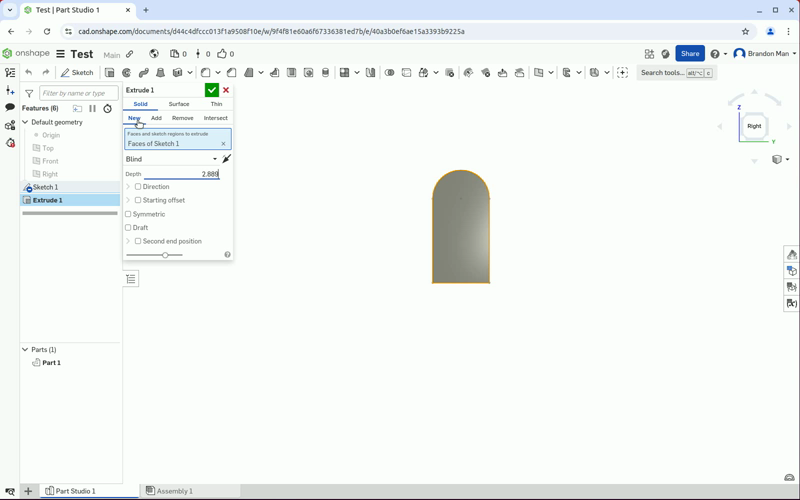
key(enter)
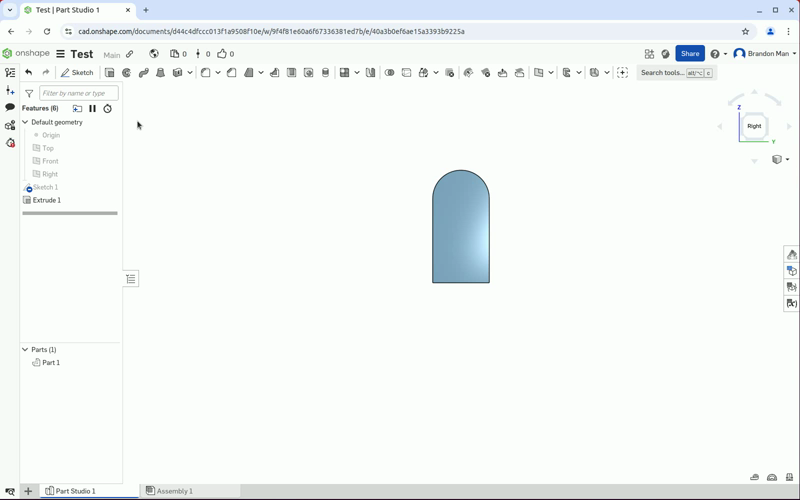
key(shift+h)
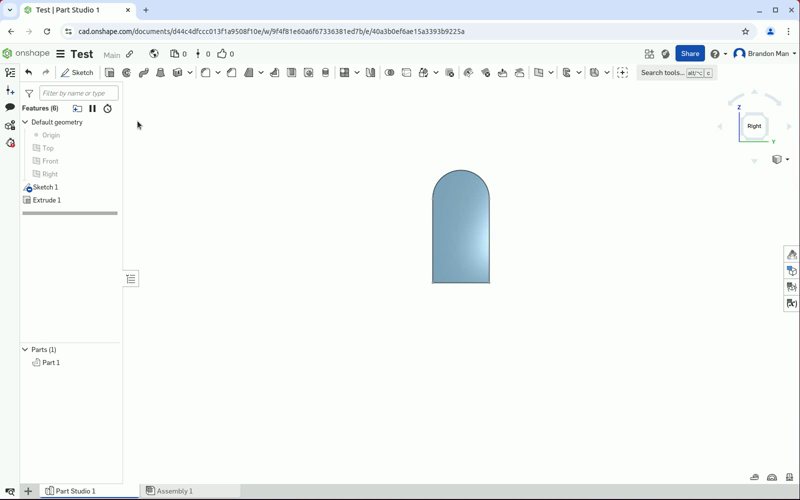
key(shift+h)
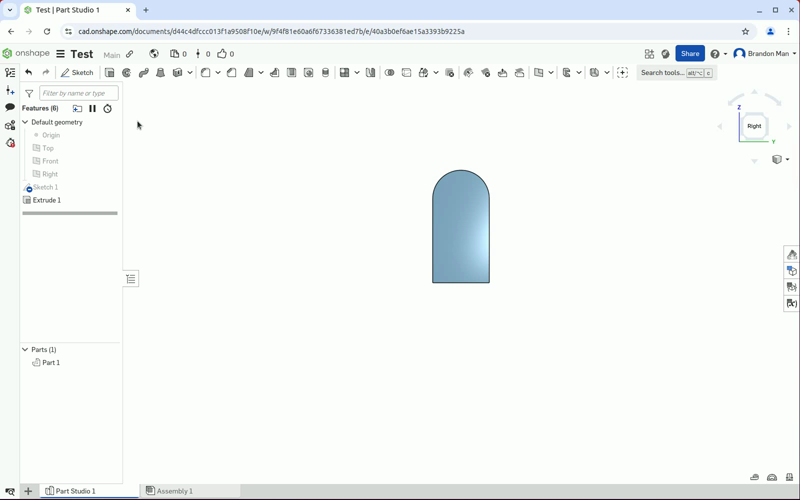
mouse_move(73, 189)
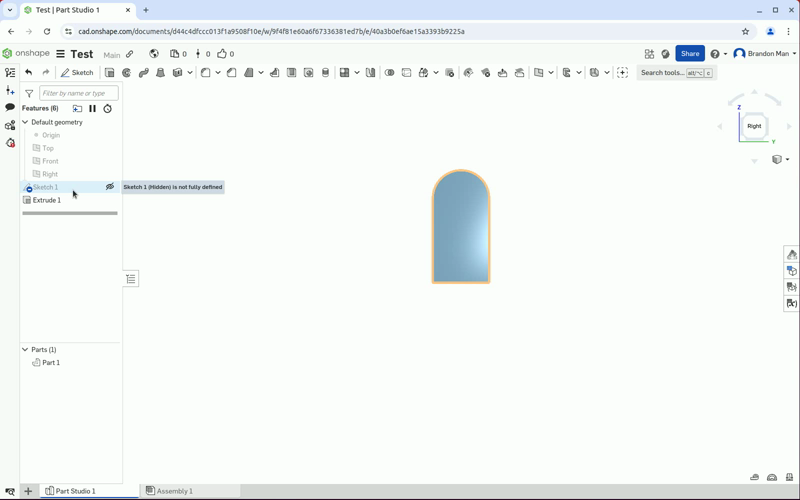
click(73, 189)
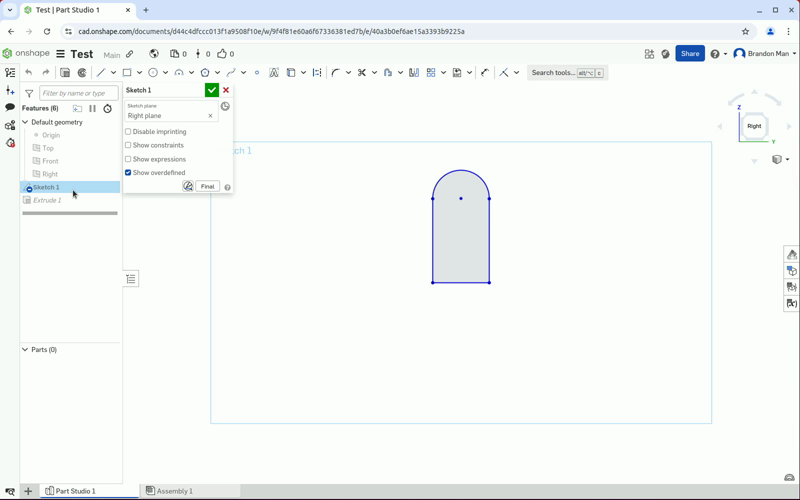
mouse_move(229, 92)
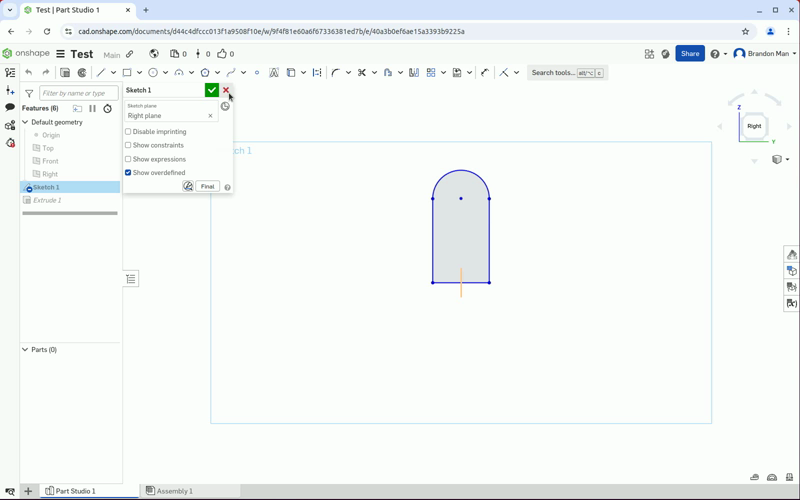
click(229, 92)
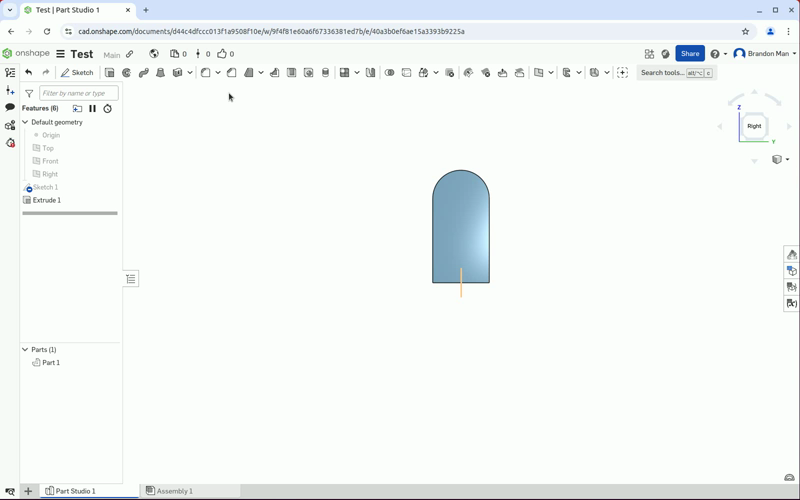
mouse_move(541, 75)
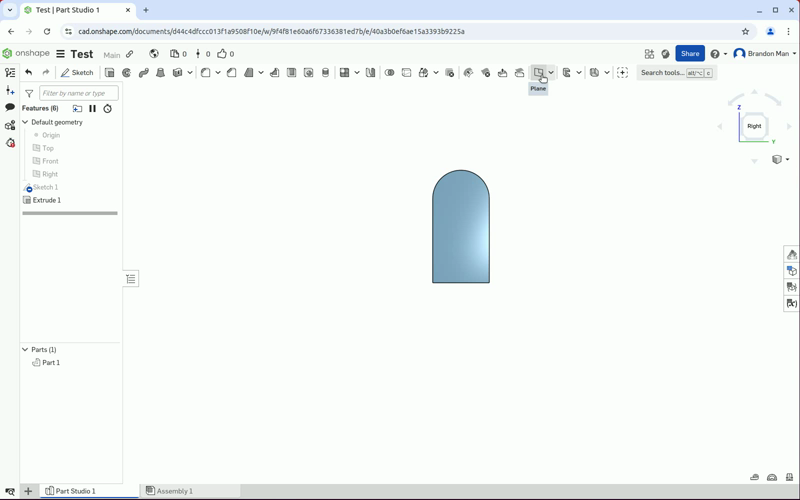
click(541, 75)
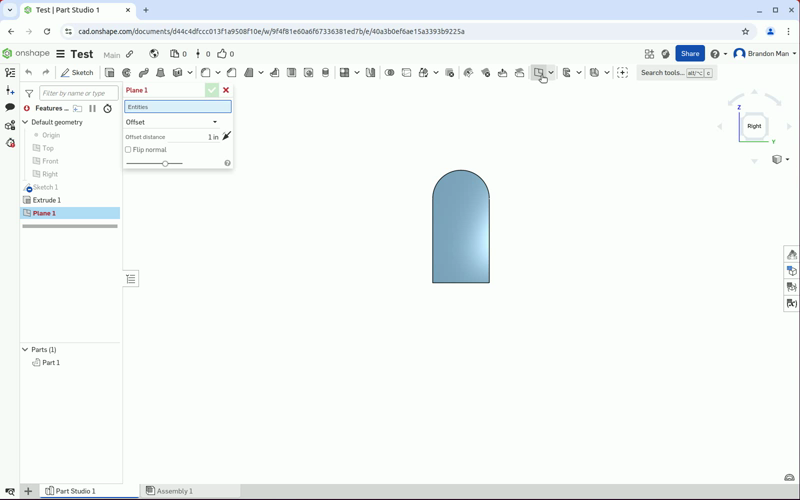
mouse_move(73, 176)
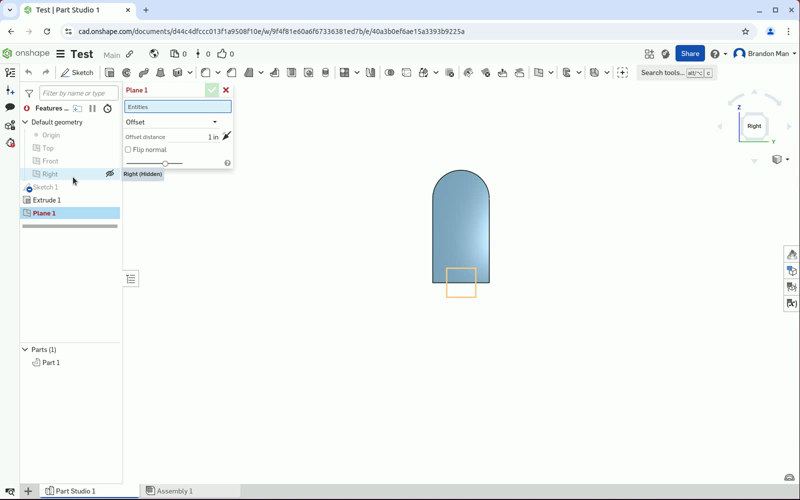
click(73, 176)
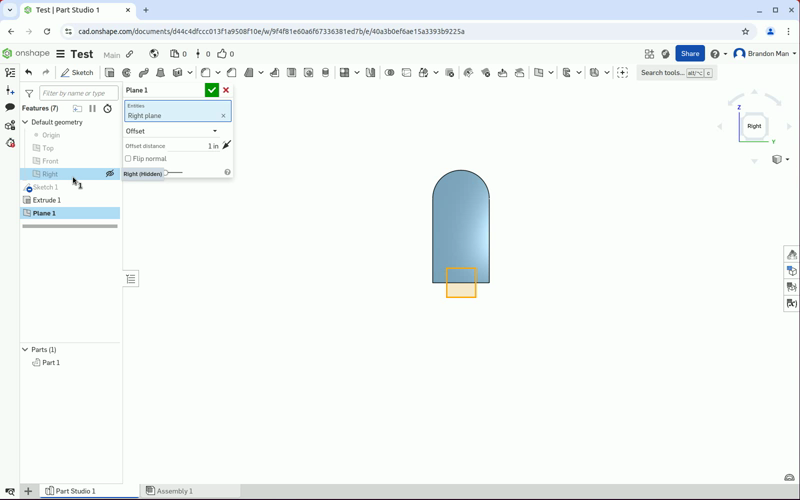
key(tab, 2)
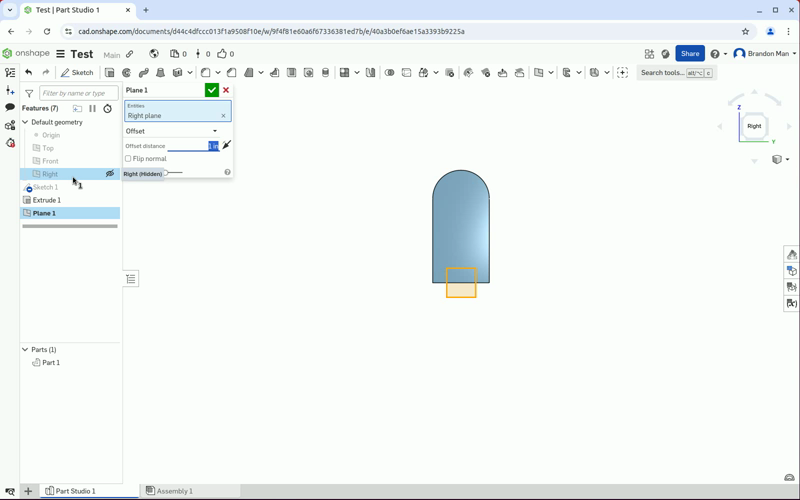
text(2.896)
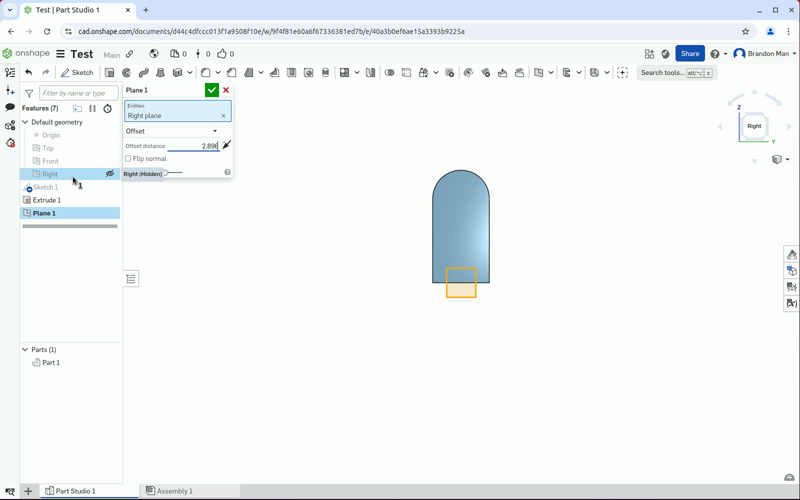
key(enter, 2)
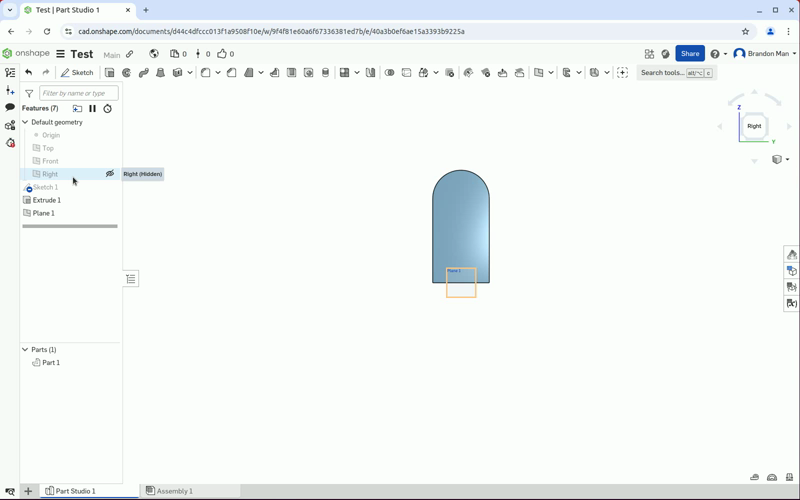
key(shift+s)
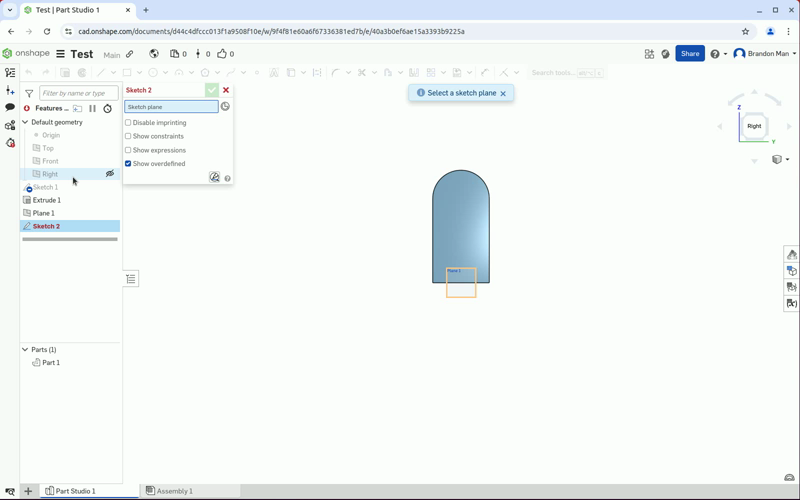
mouse_move(73, 215)
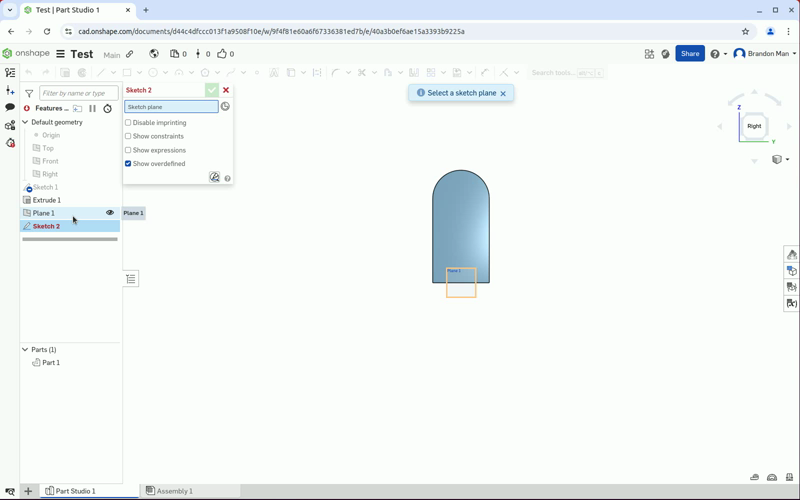
click(73, 215)
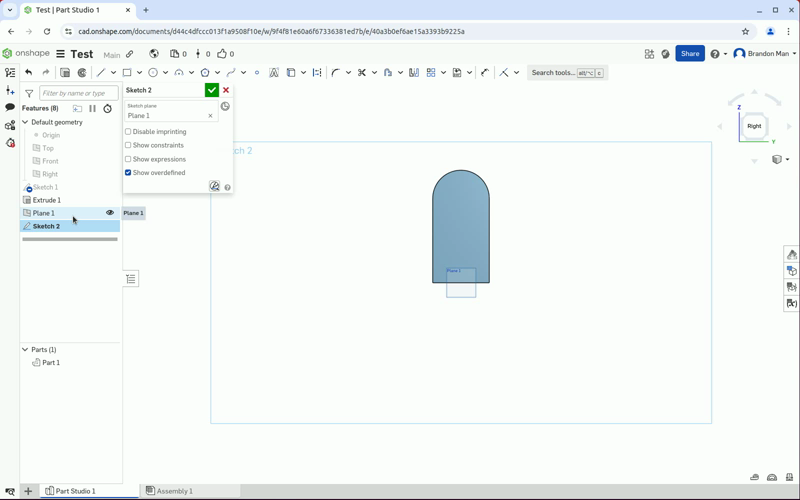
mouse_move(73, 352)
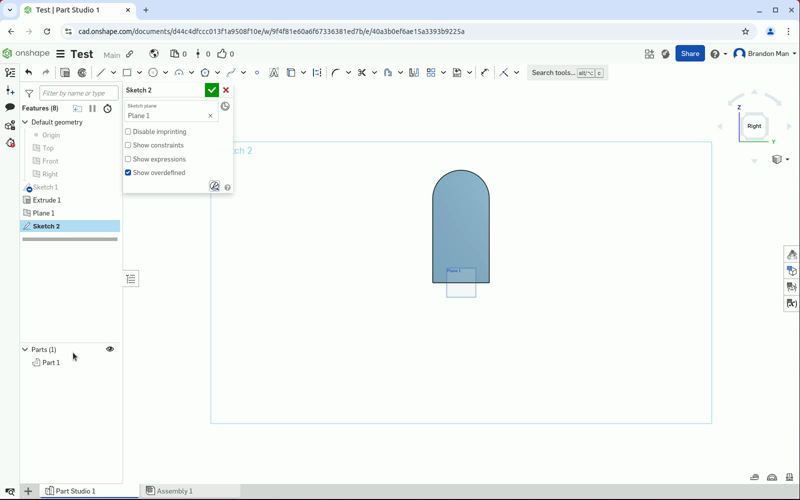
key(y)
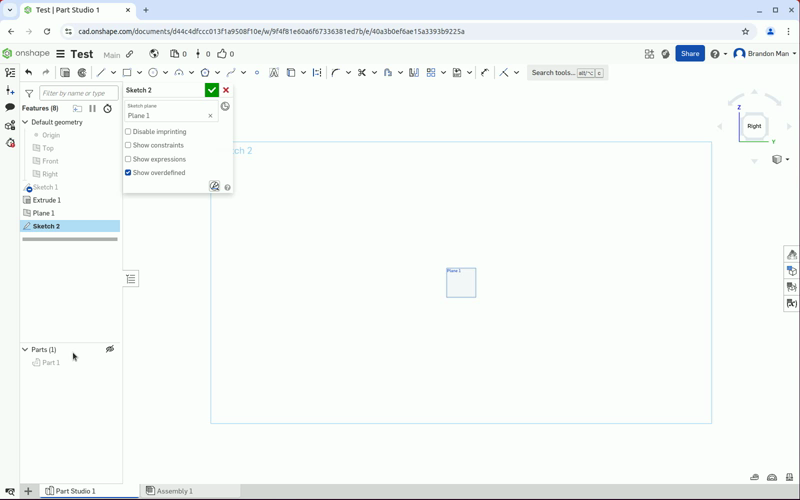
key(c)
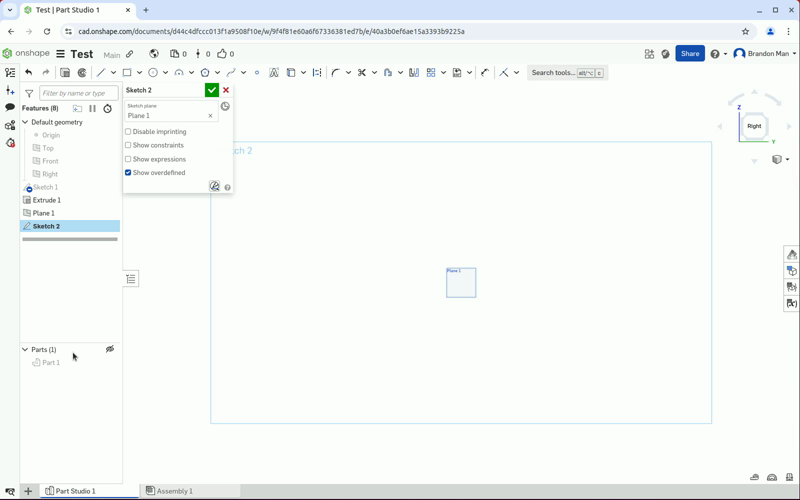
key_down(shift)
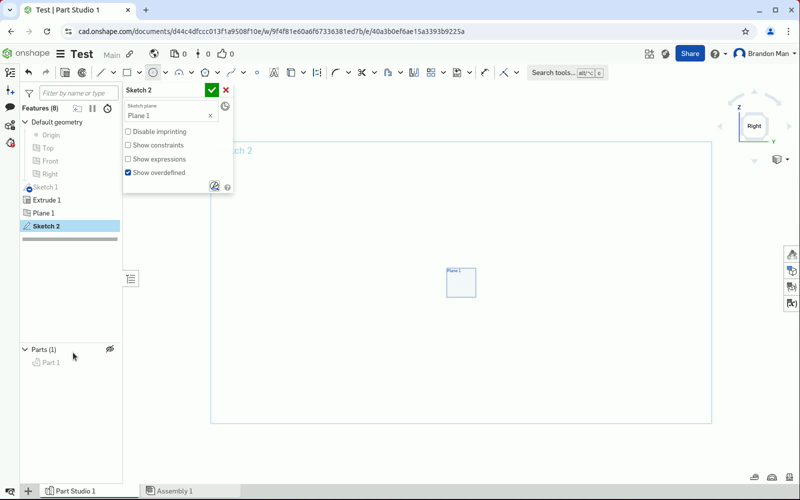
mouse_move(461, 198)
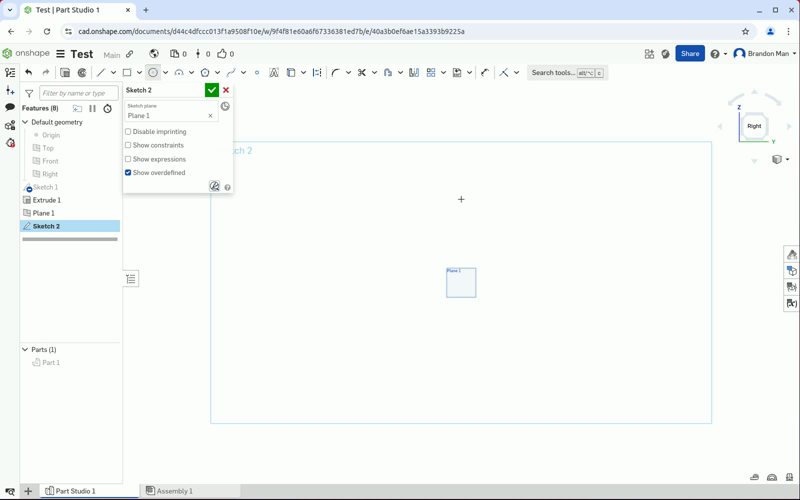
click(461, 198)
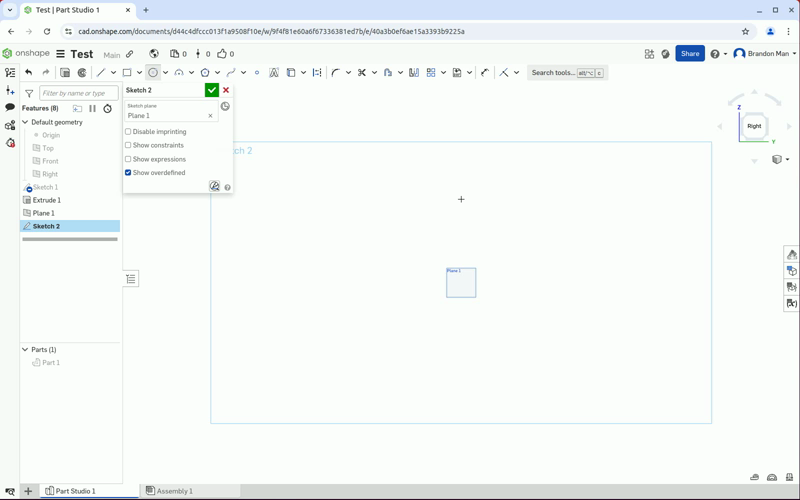
key_up(shift)
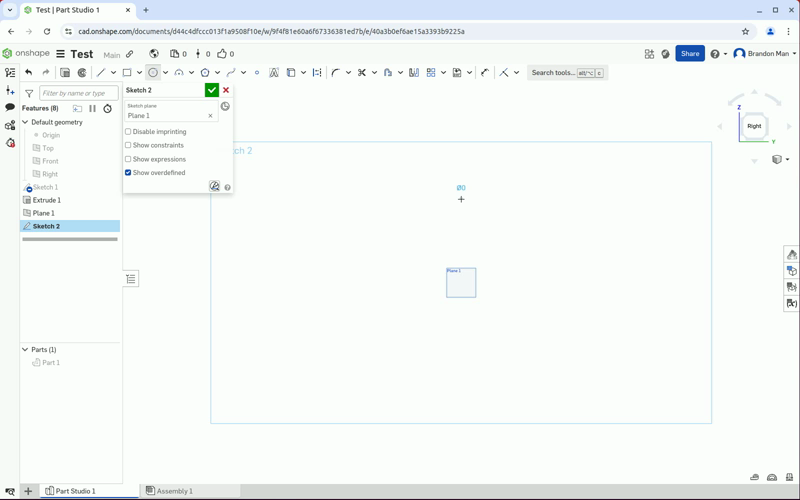
mouse_move(468, 198)
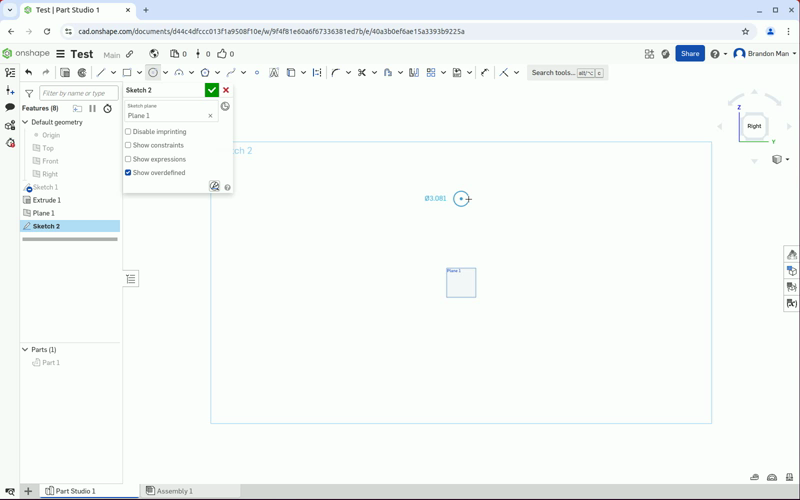
click(468, 198)
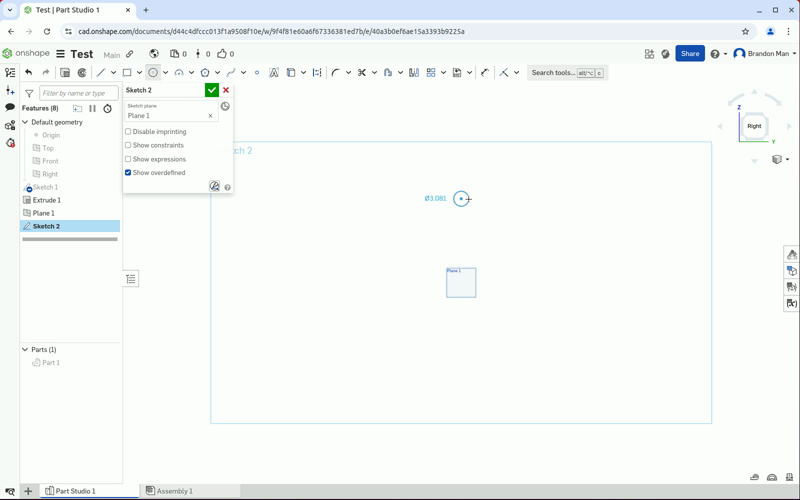
key(esc)
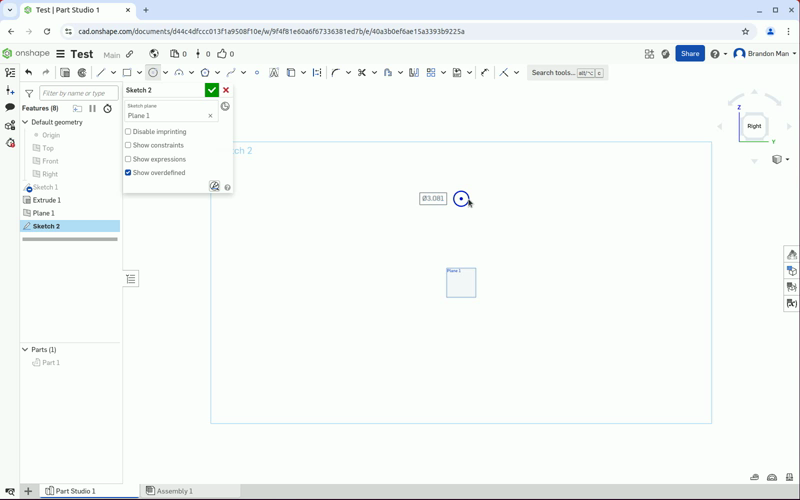
key(c)
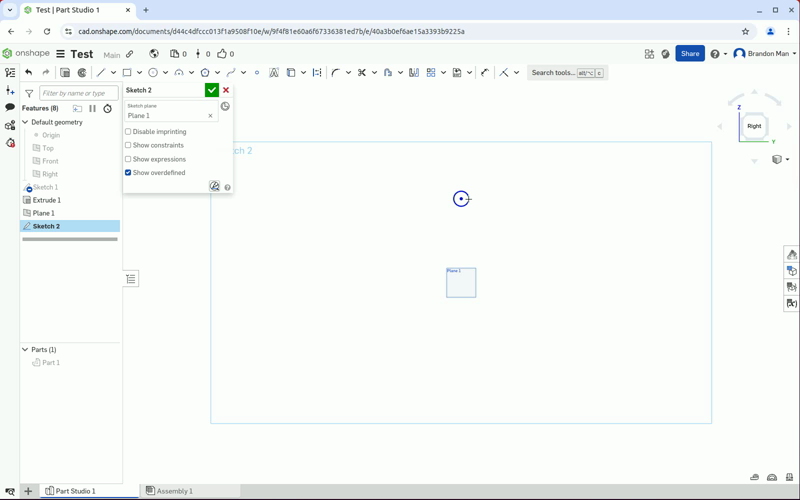
key_down(shift)
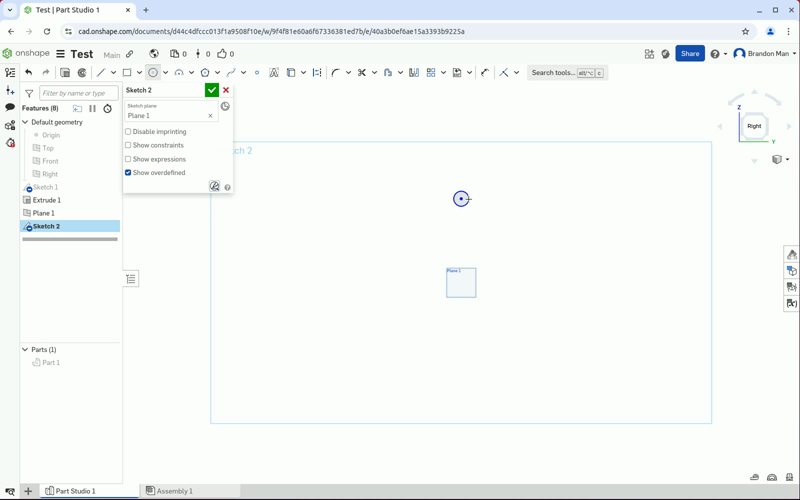
mouse_move(461, 198)
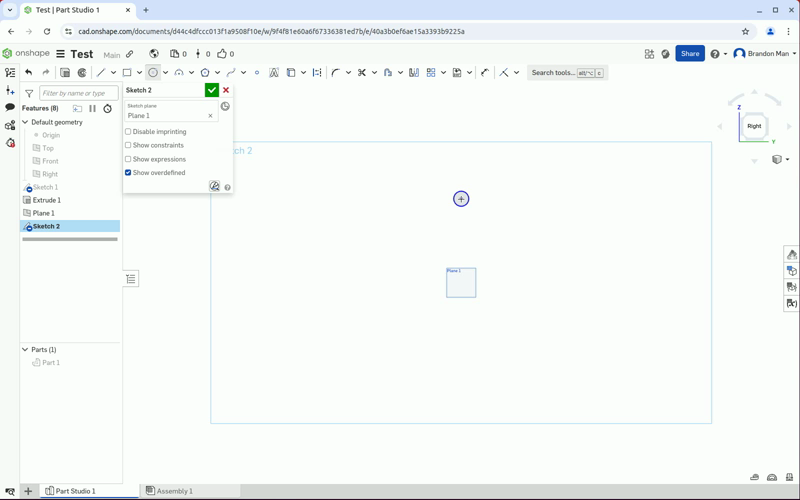
click(461, 198)
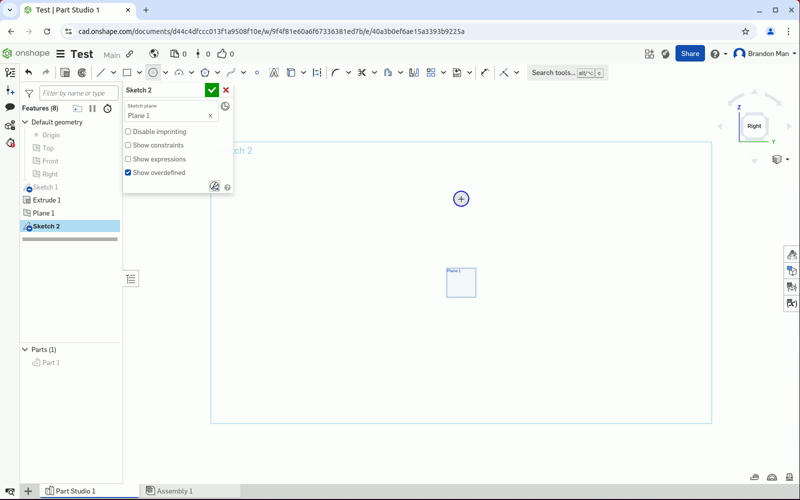
key_up(shift)
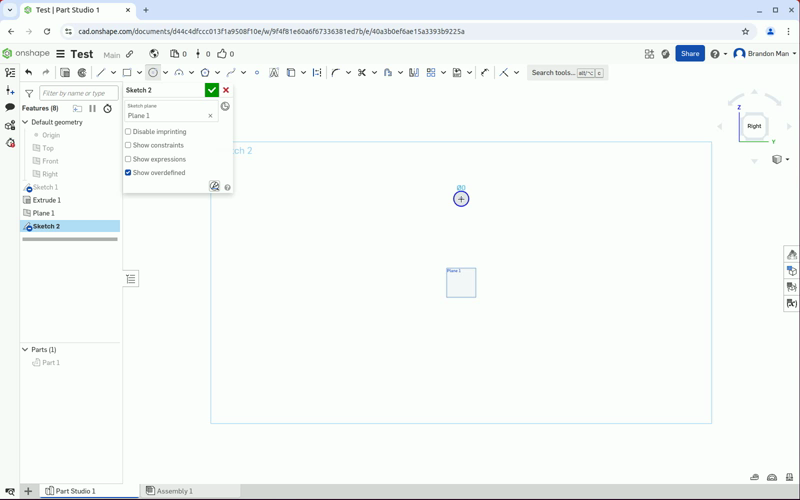
mouse_move(463, 198)
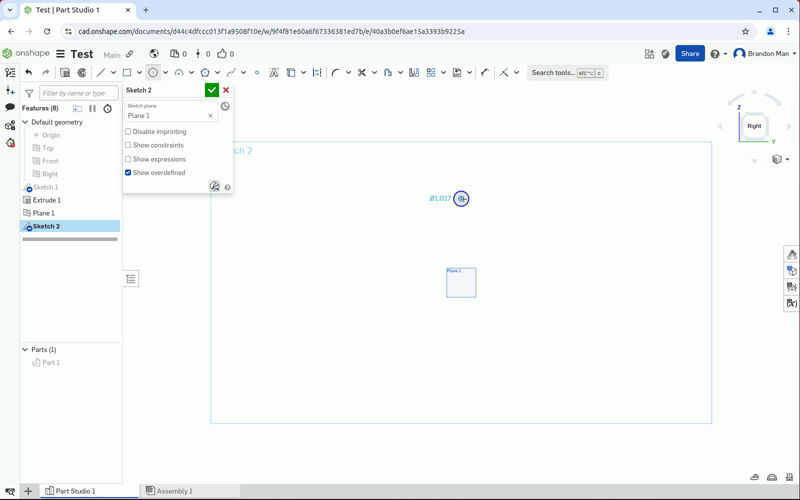
scroll(6)
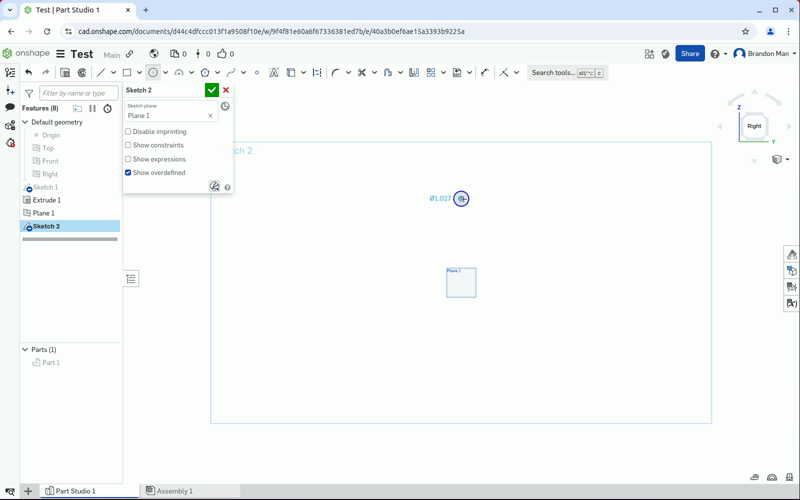
scroll(6)
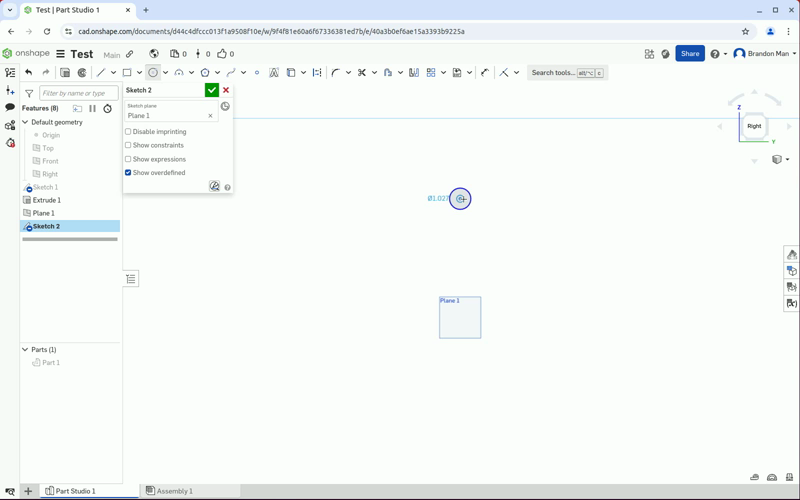
scroll(6)
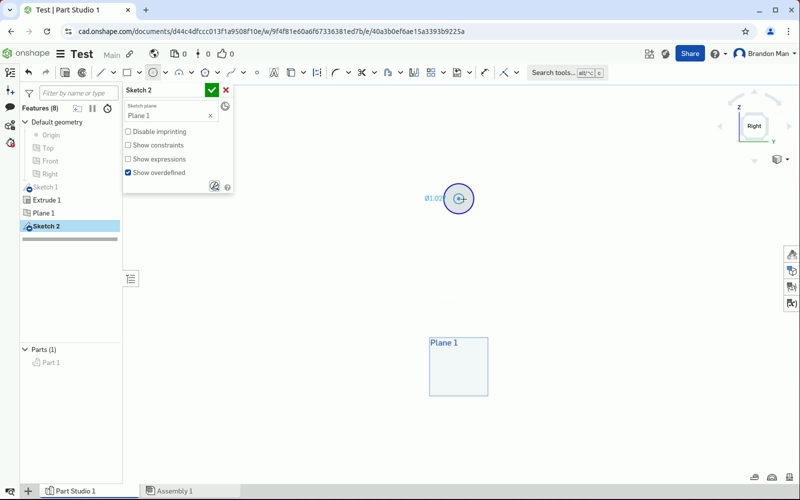
scroll(6)
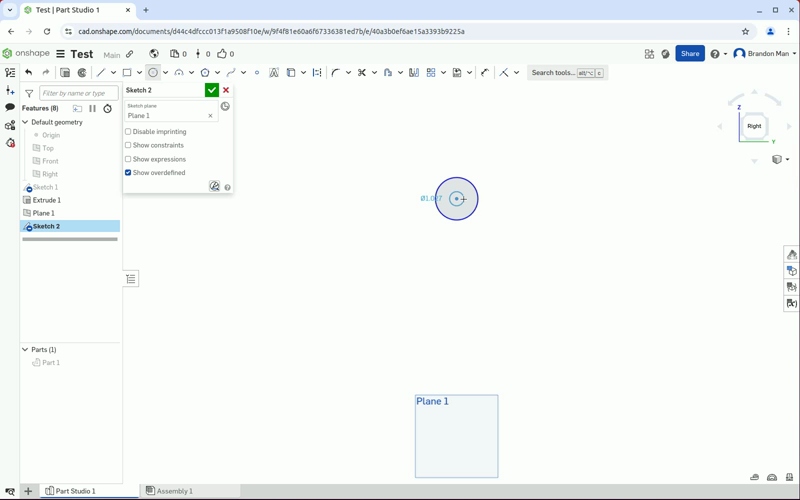
scroll(6)
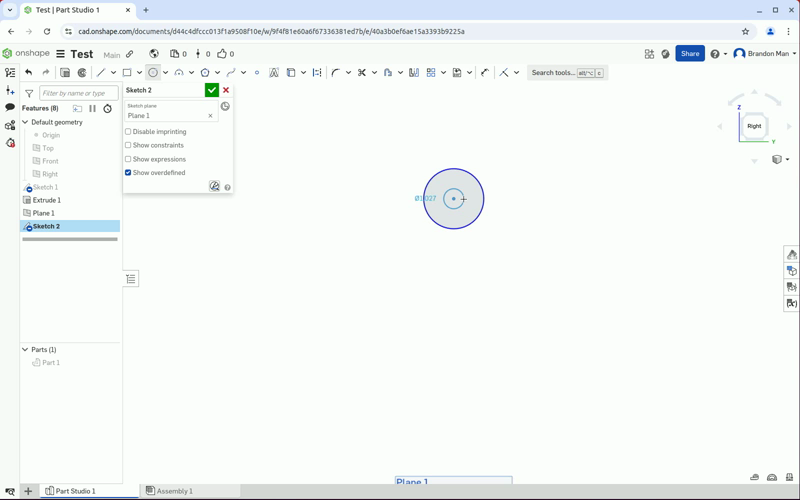
scroll(6)
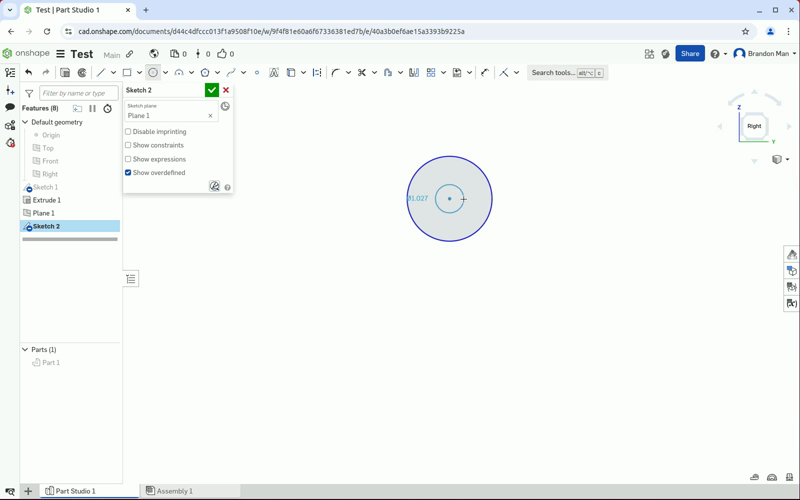
scroll(6)
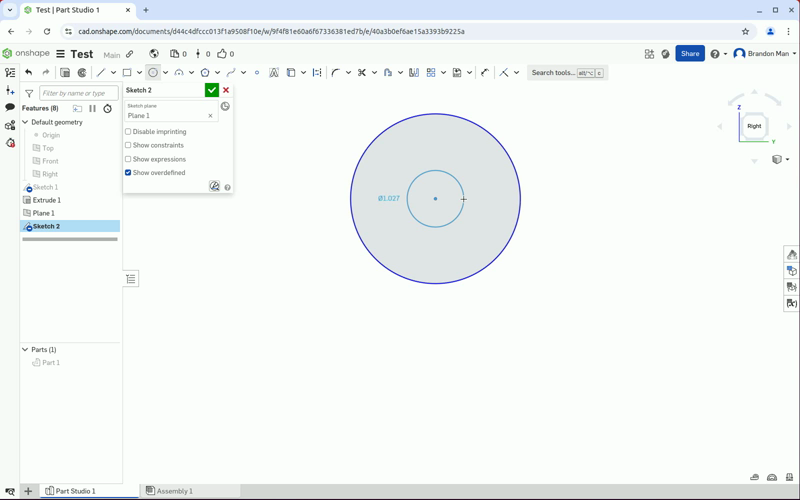
click(463, 198)
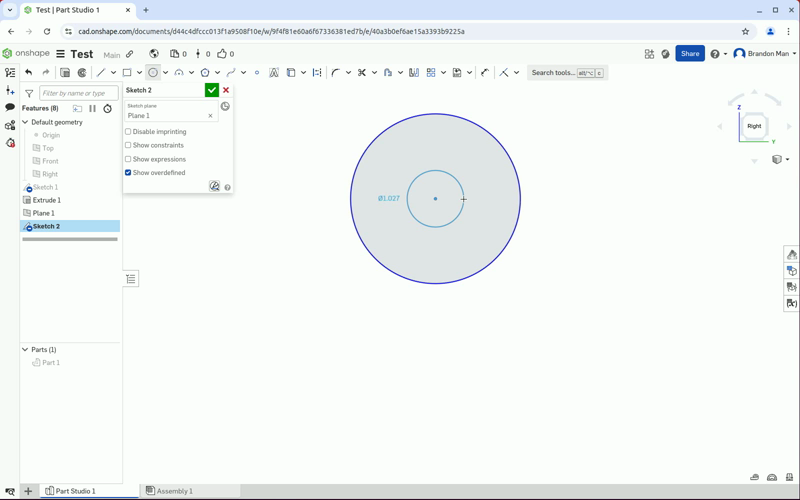
scroll(-6)
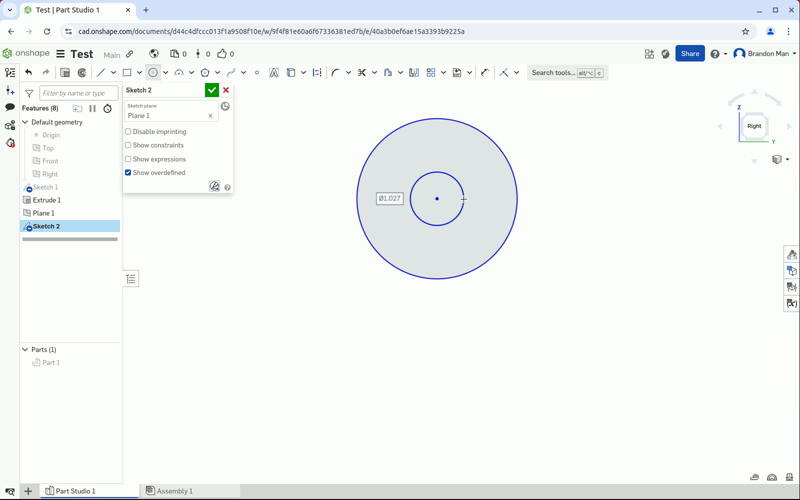
scroll(-6)
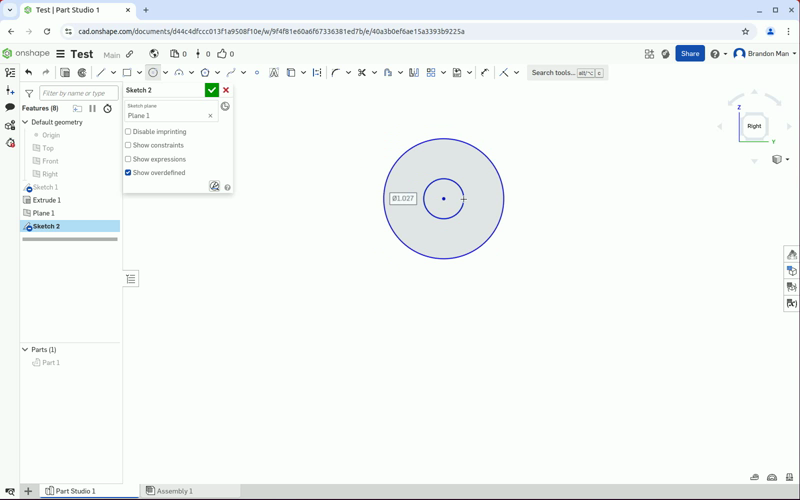
scroll(-6)
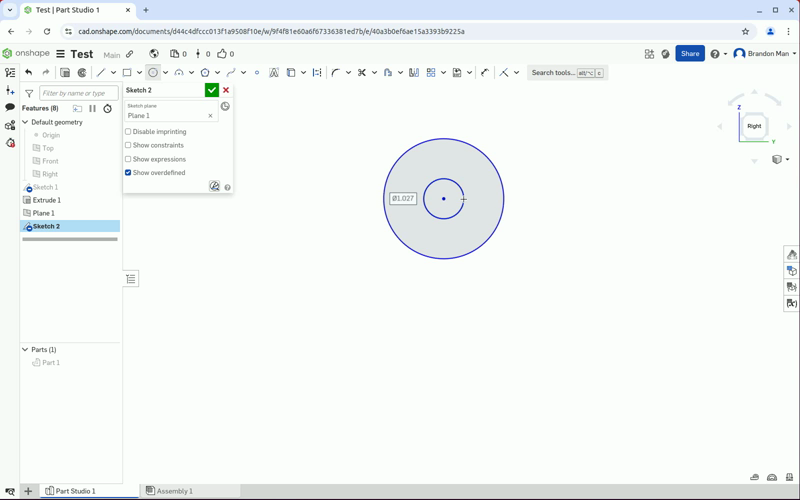
scroll(-6)
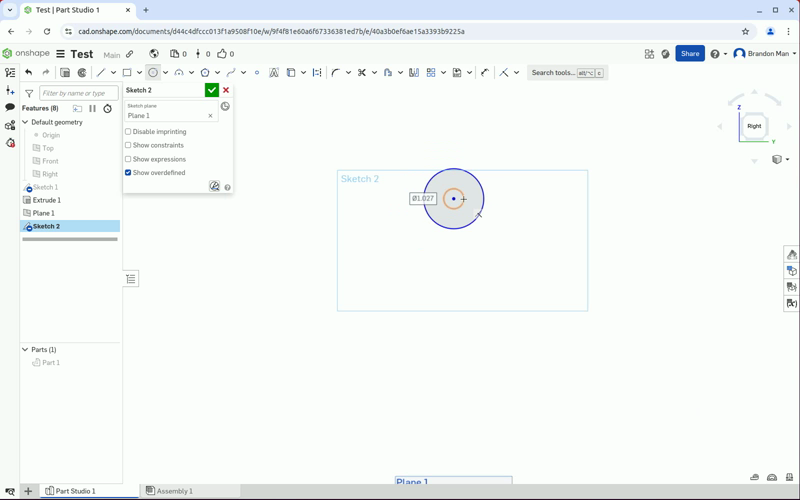
scroll(-6)
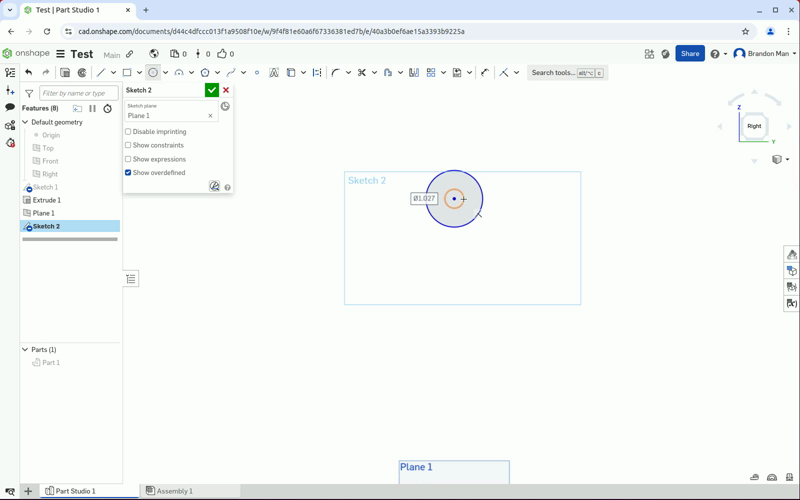
scroll(-6)
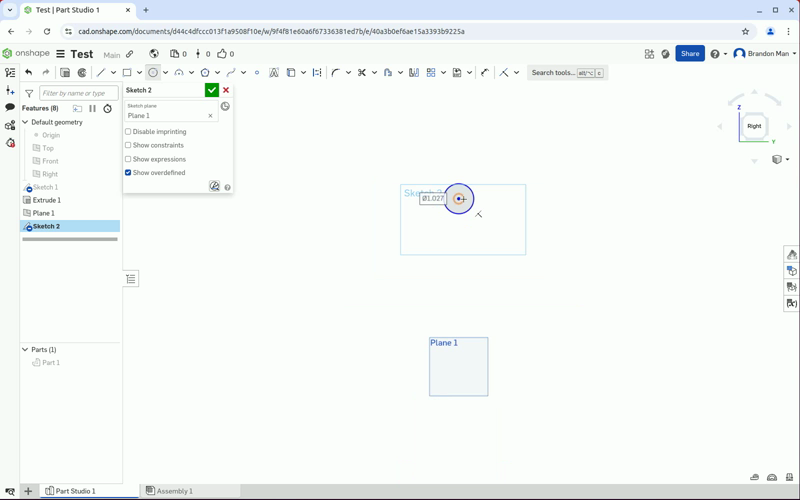
scroll(-6)
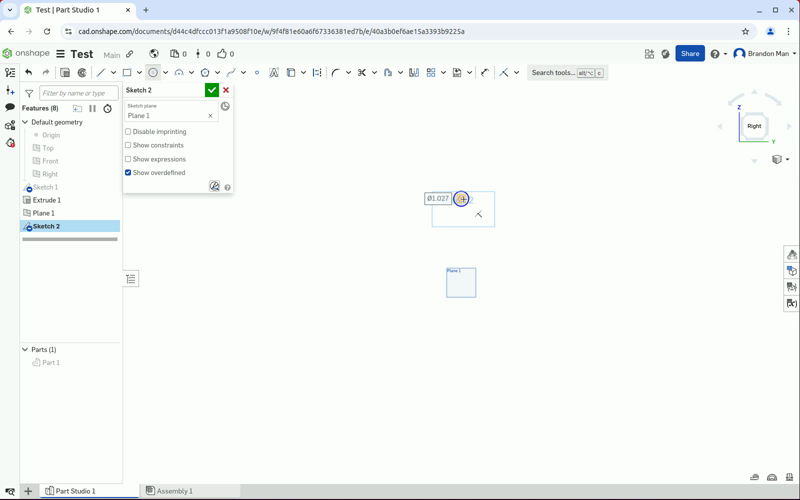
key(esc)
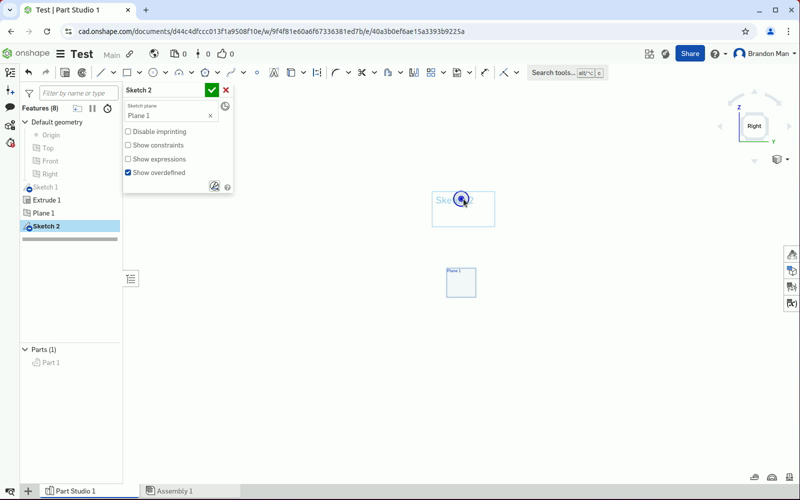
mouse_move(459, 191)
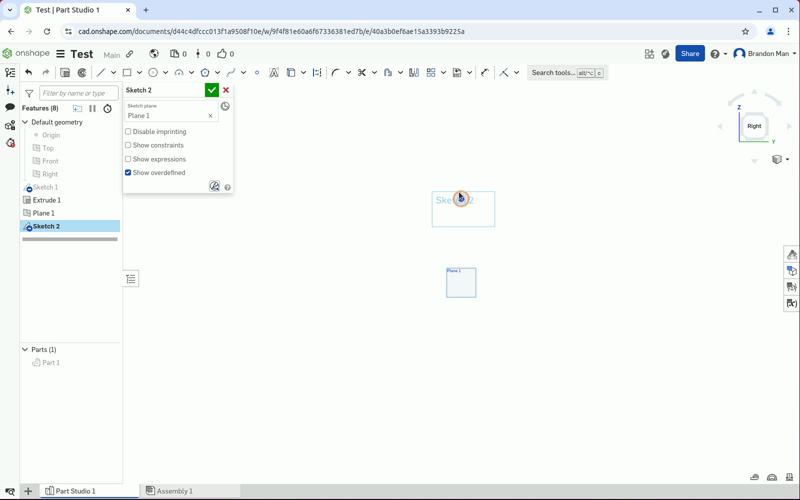
scroll(6)
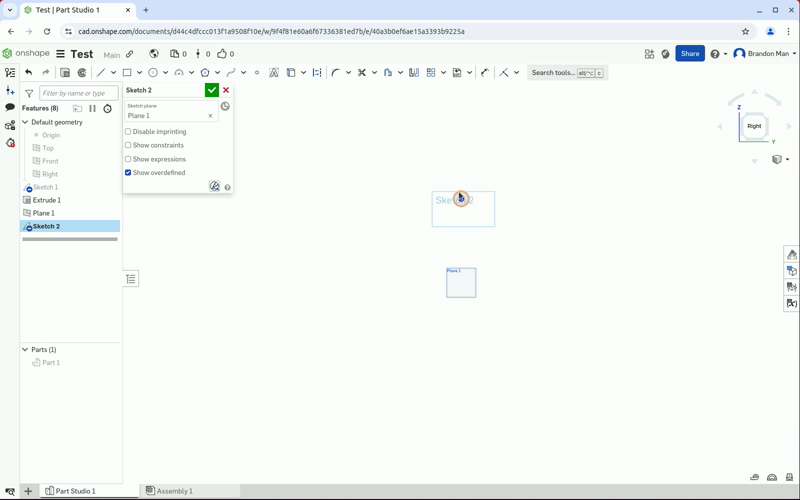
scroll(6)
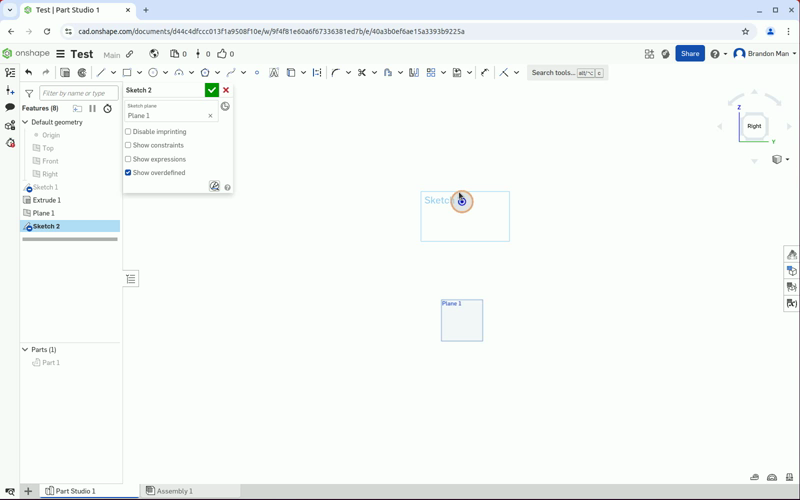
scroll(6)
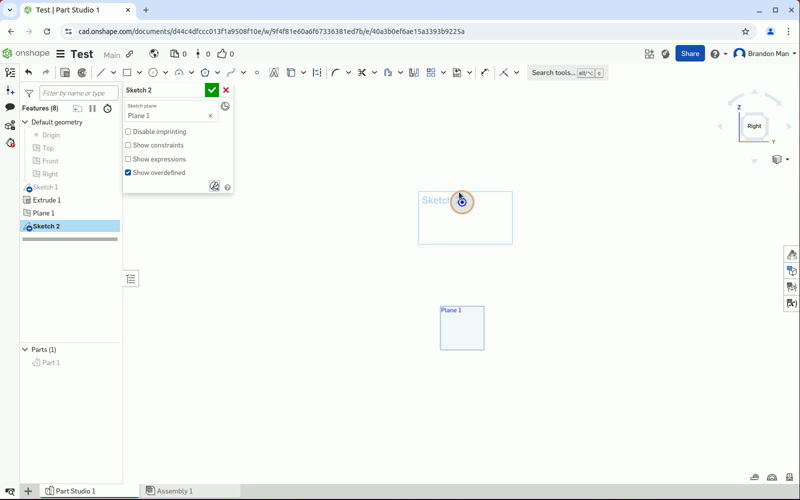
scroll(6)
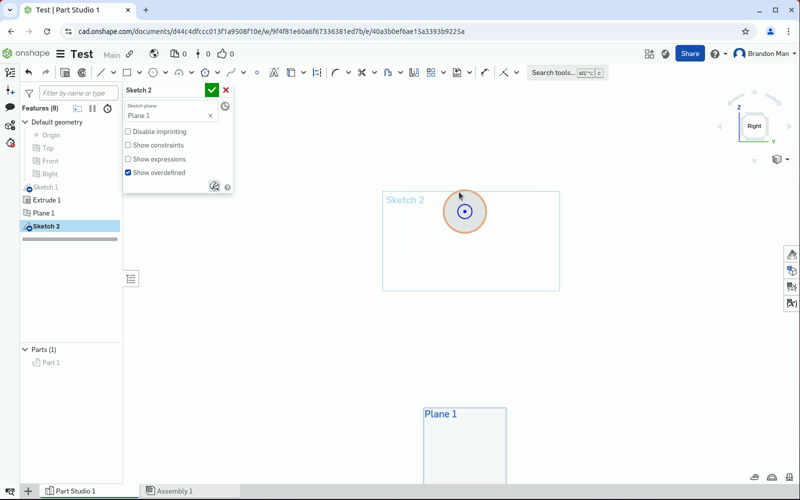
scroll(6)
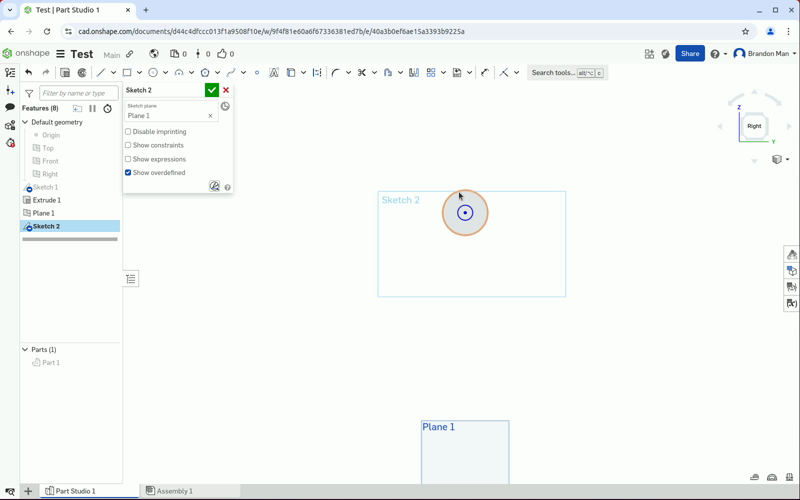
scroll(6)
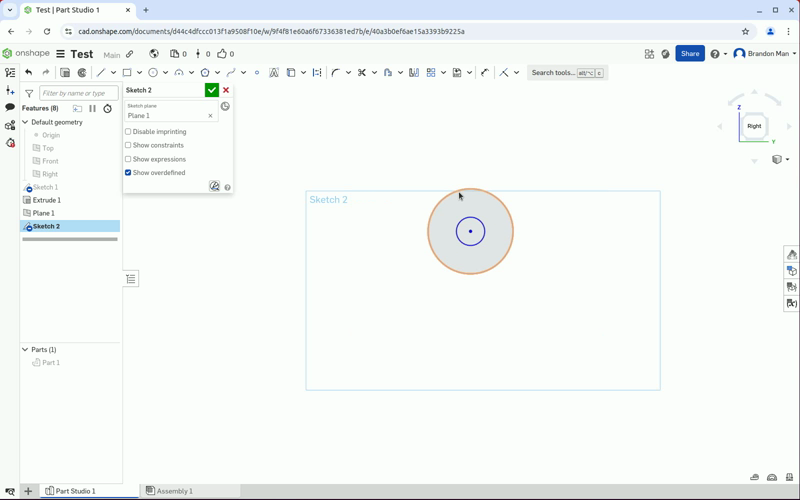
scroll(6)
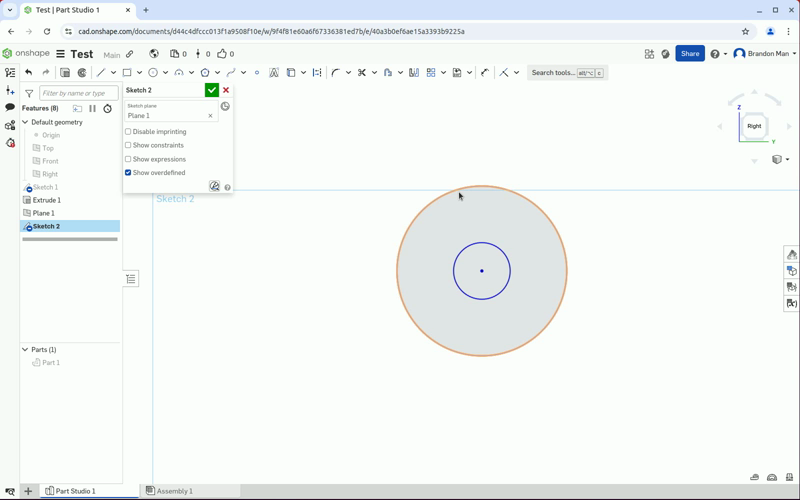
click(459, 191)
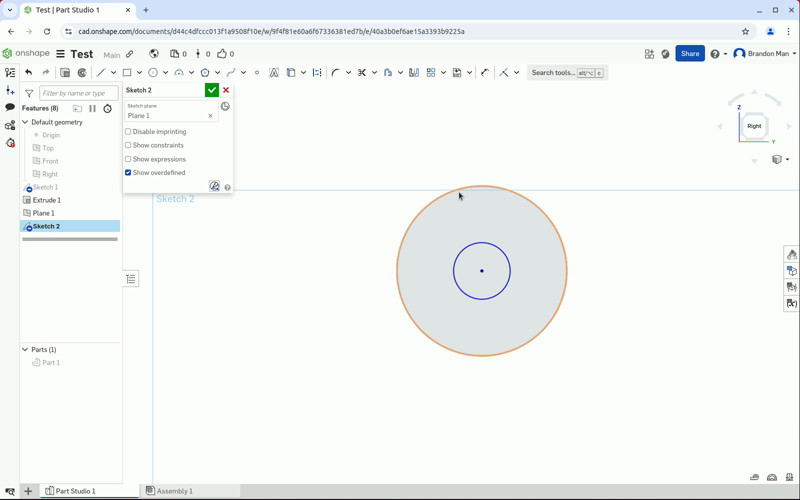
scroll(-6)
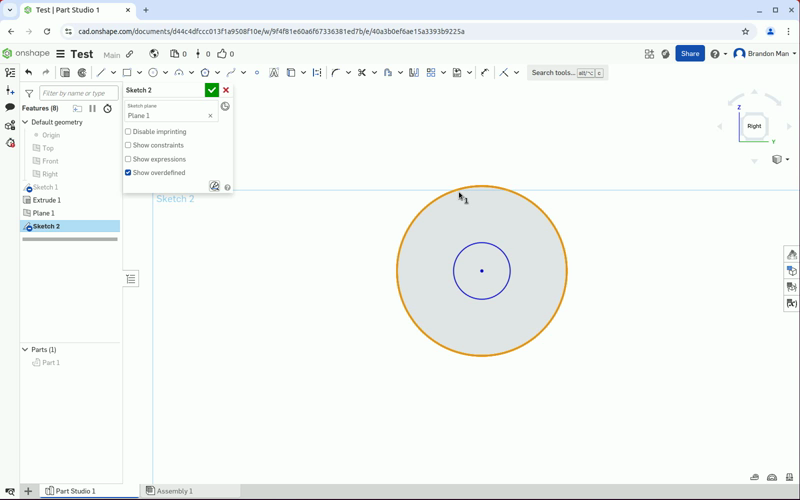
scroll(-6)
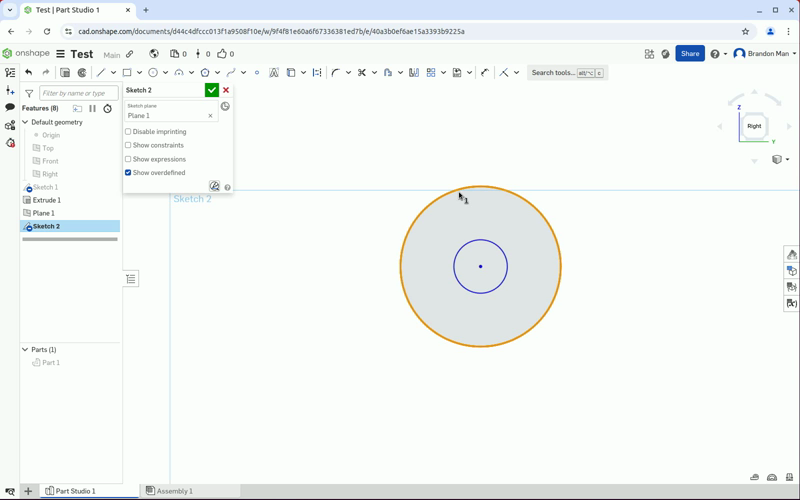
scroll(-6)
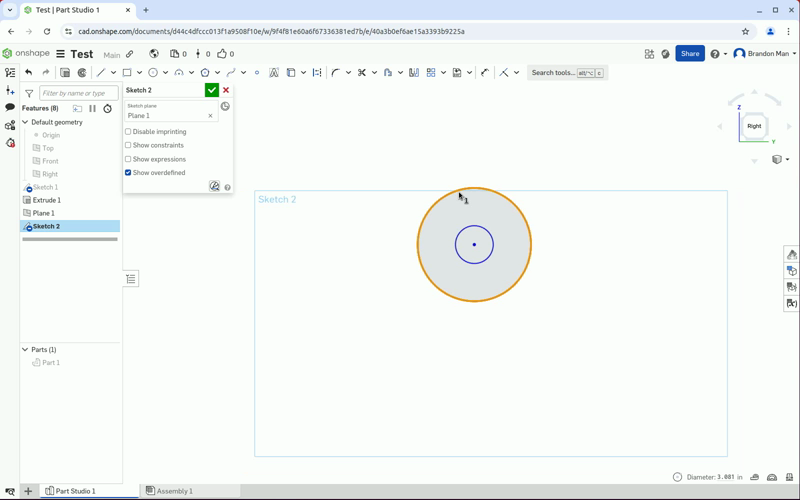
scroll(-6)
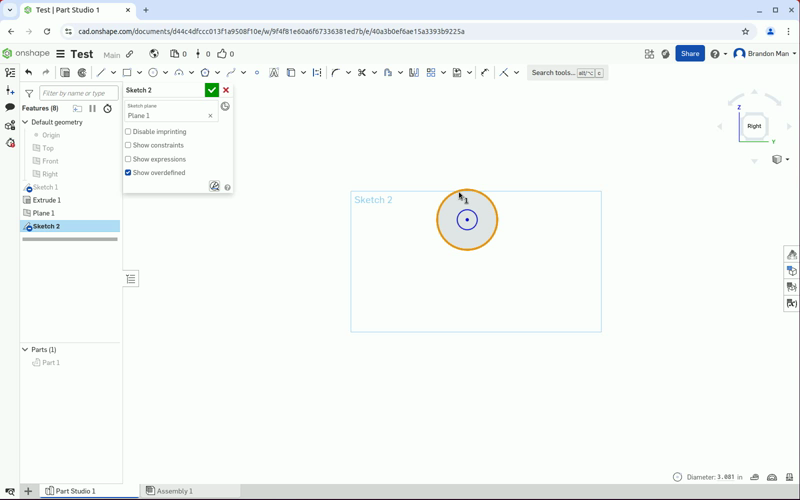
scroll(-6)
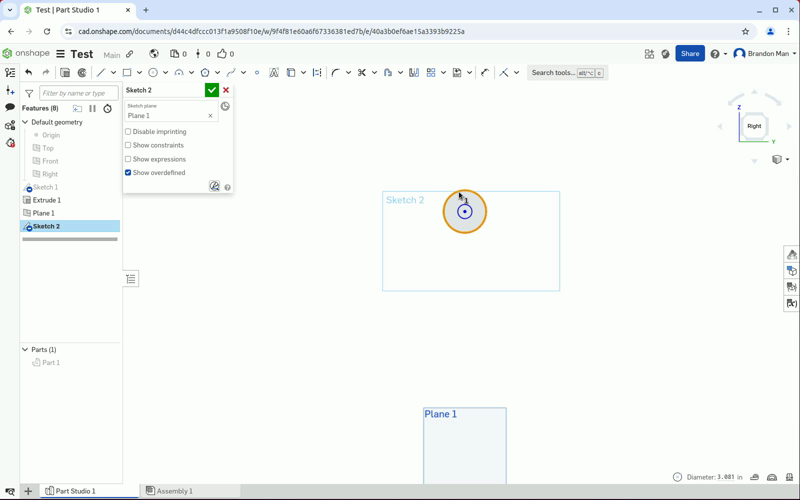
scroll(-6)
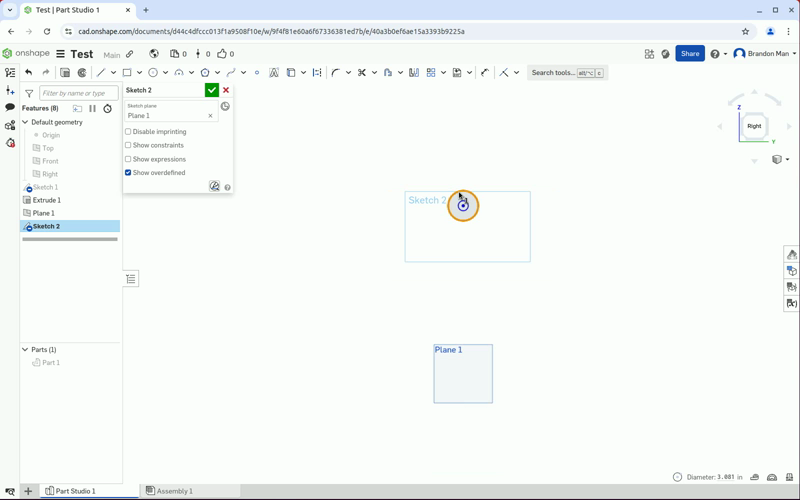
scroll(-6)
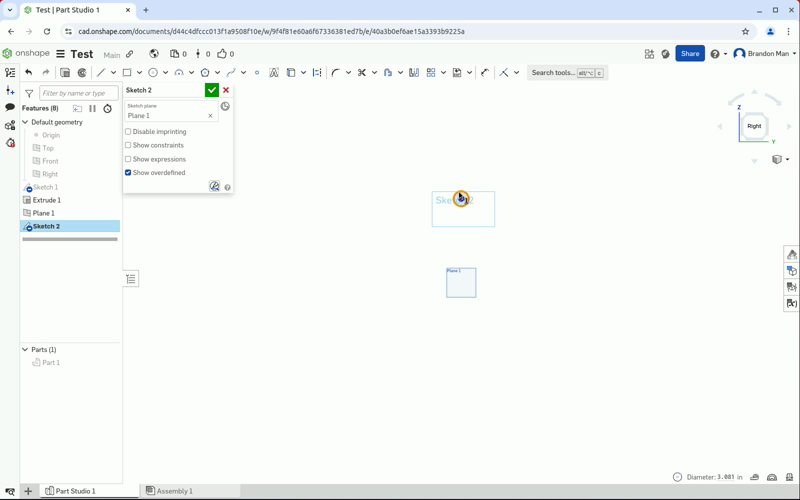
mouse_move(73, 352)
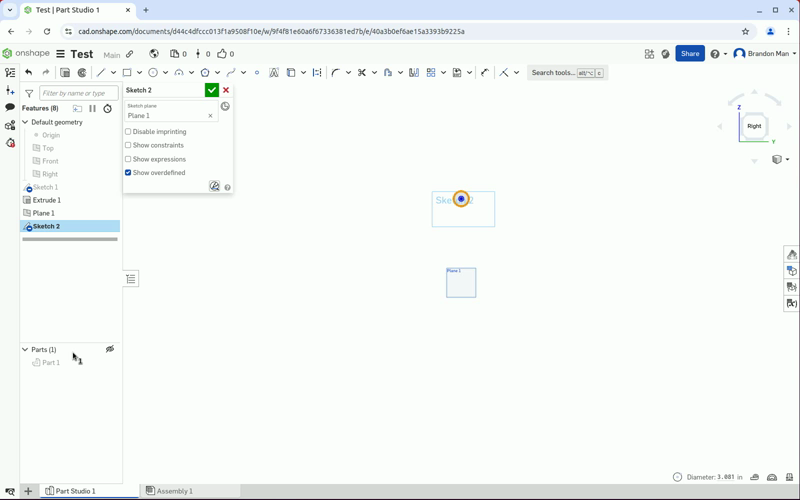
key(shift+y)
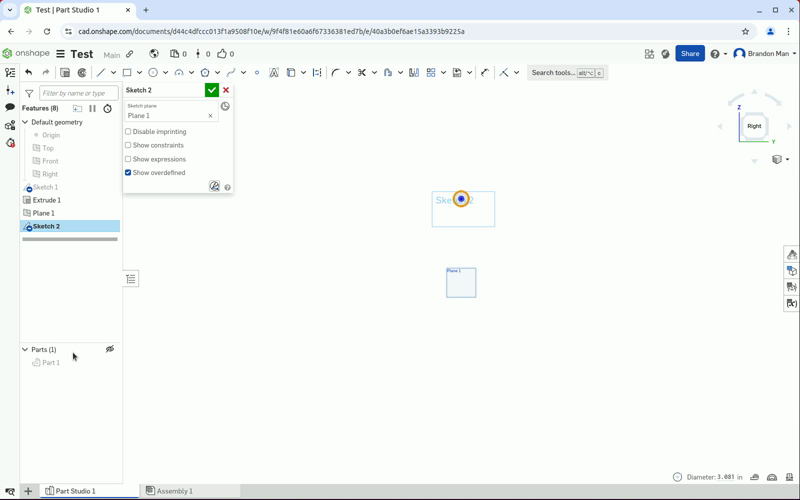
key(shift+e)
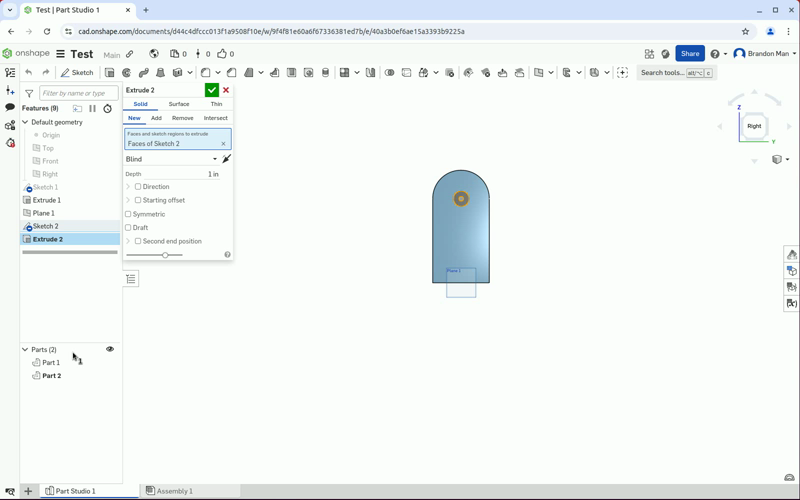
mouse_move(143, 106)
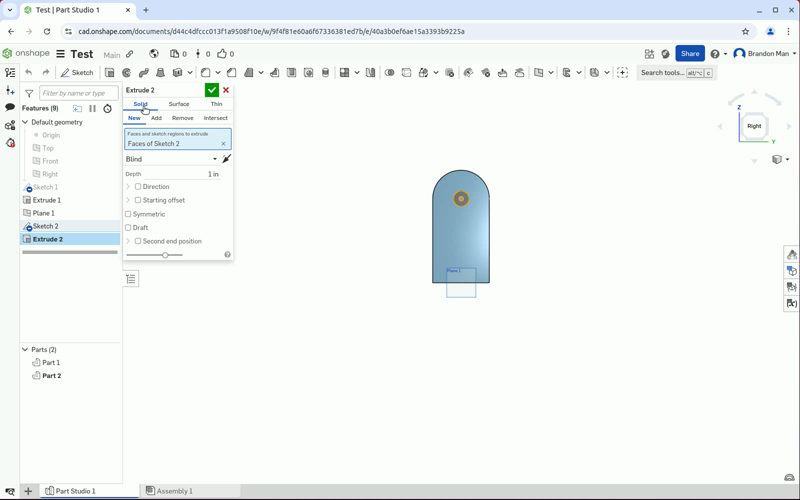
click(143, 106)
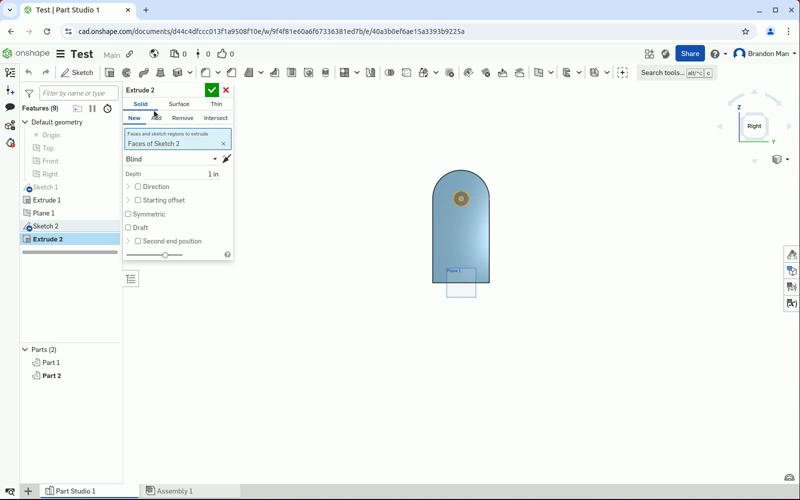
mouse_move(186, 120)
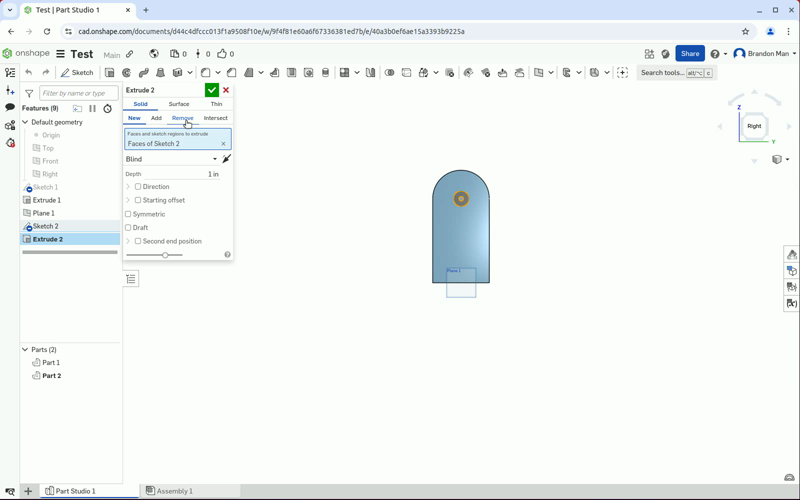
click(186, 120)
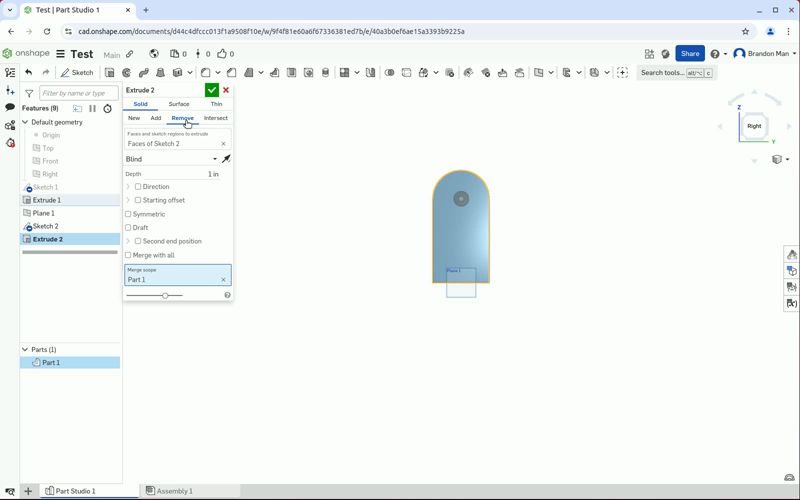
key(tab, 4)
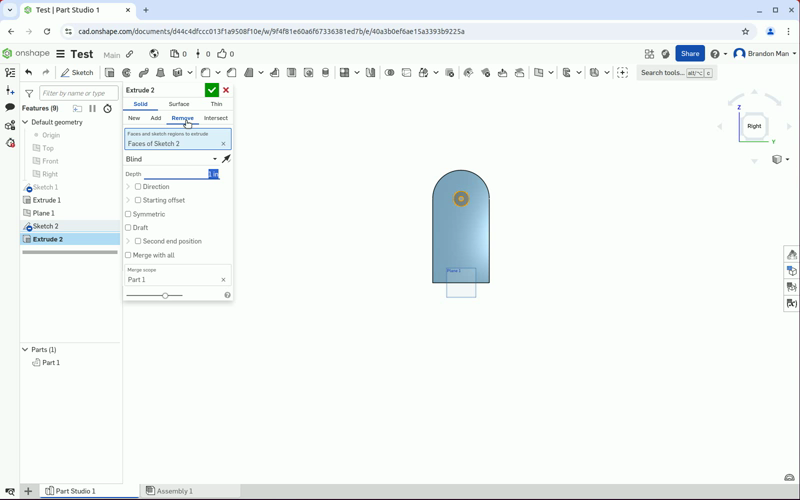
text(1.204)
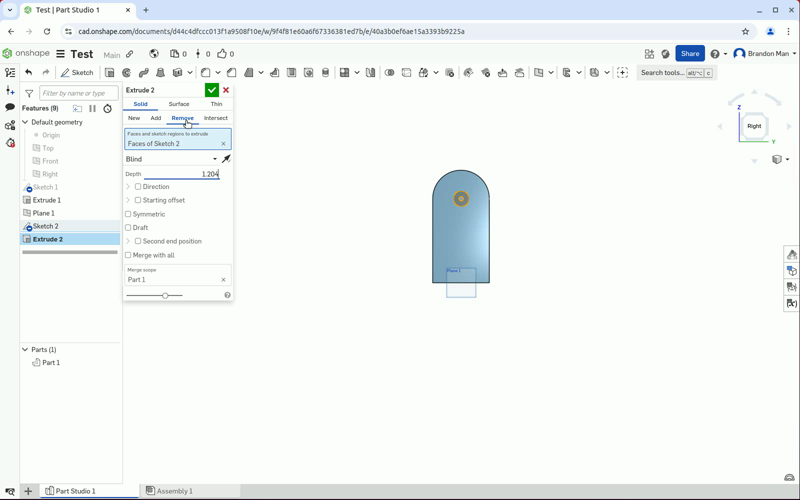
key(tab, 6)
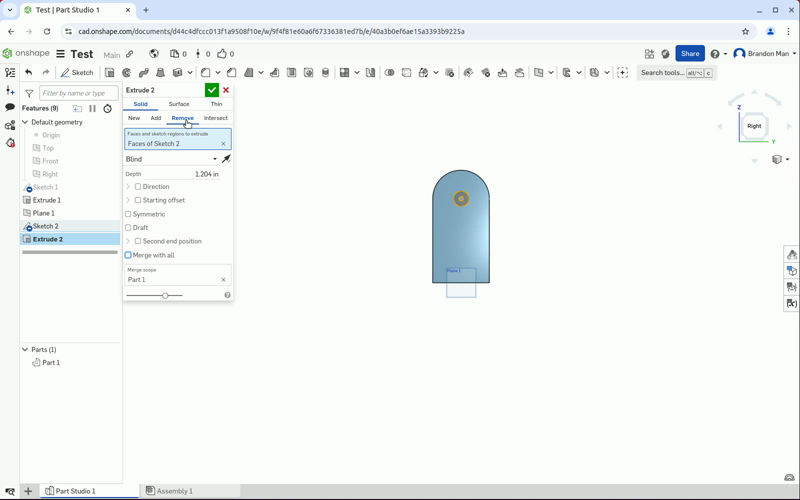
key(space)
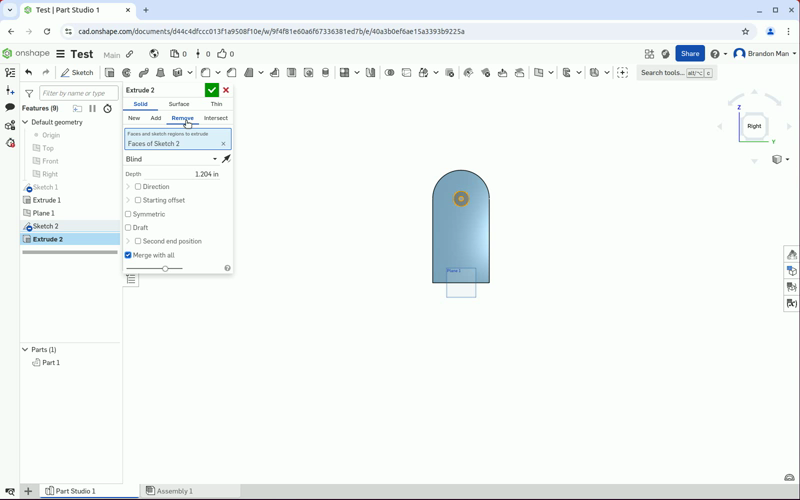
key(enter)
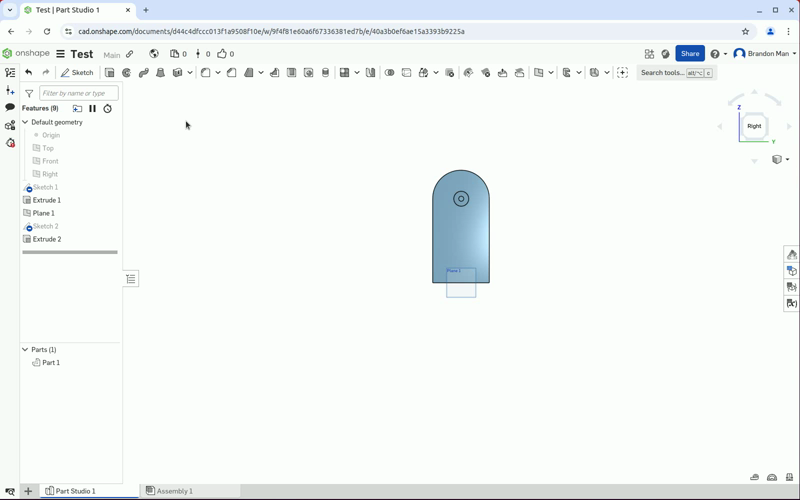
key(shift+h)
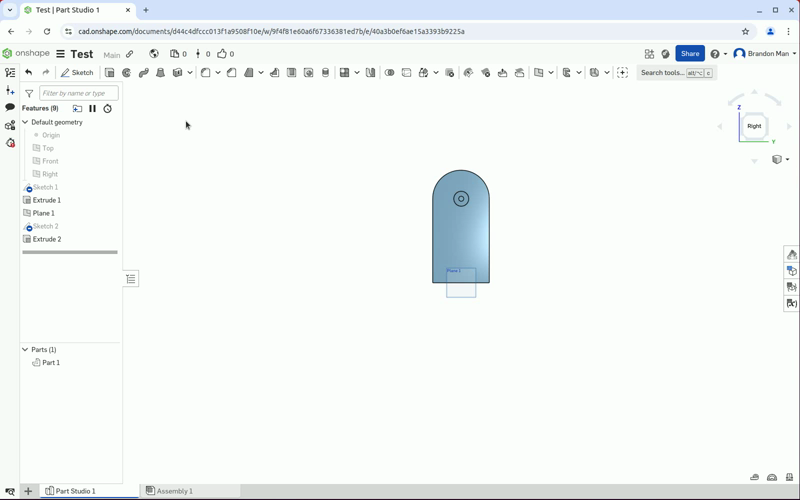
key(shift+h)
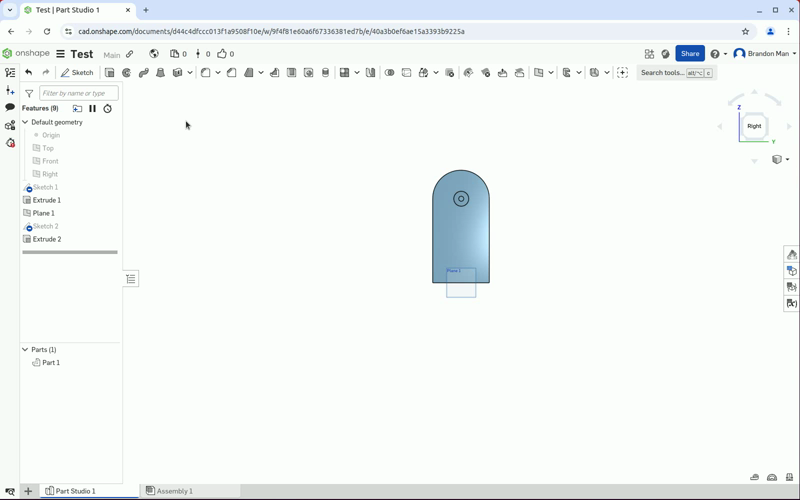
mouse_move(73, 189)
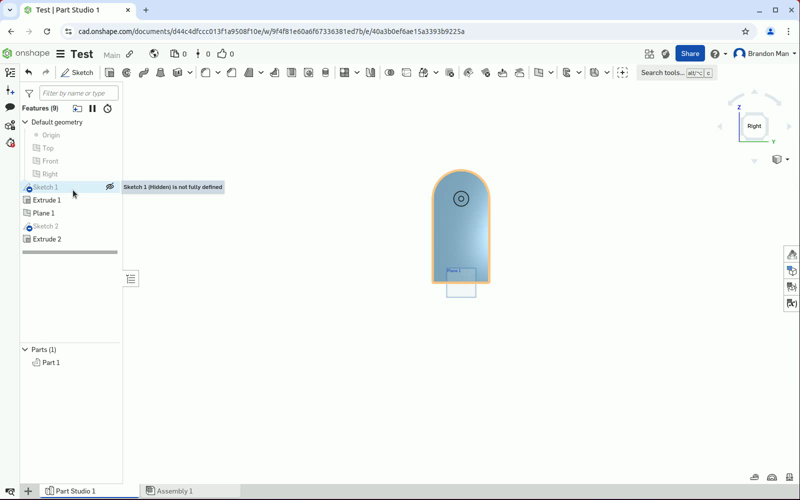
click(73, 189)
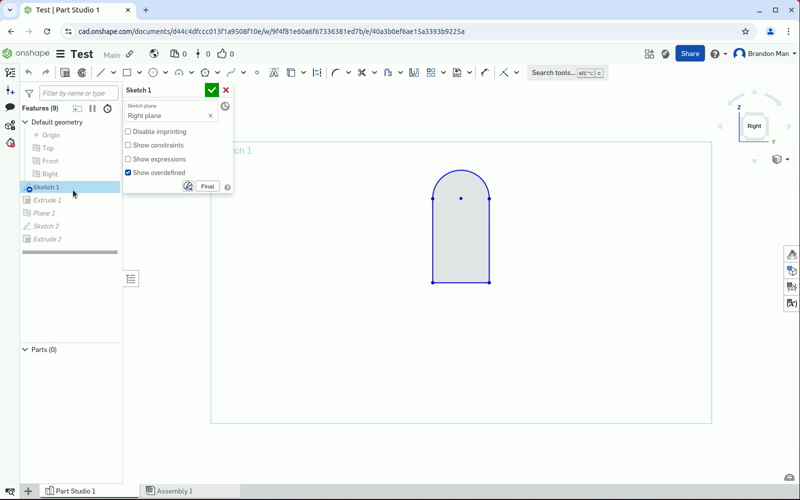
mouse_move(229, 92)
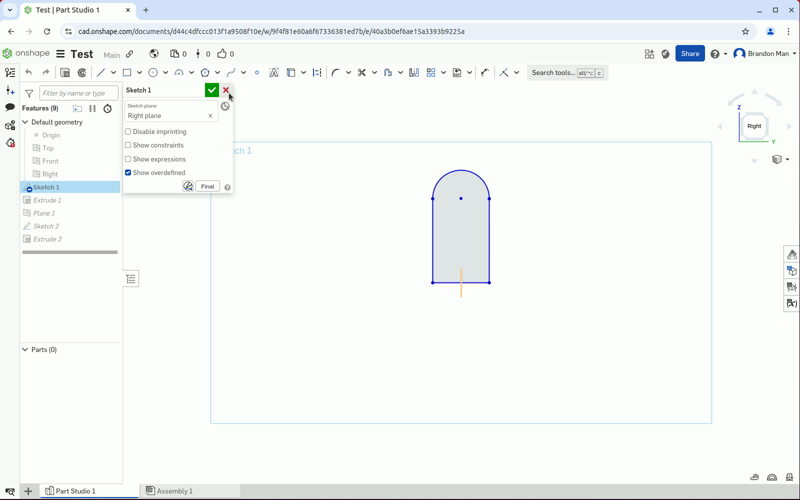
click(229, 92)
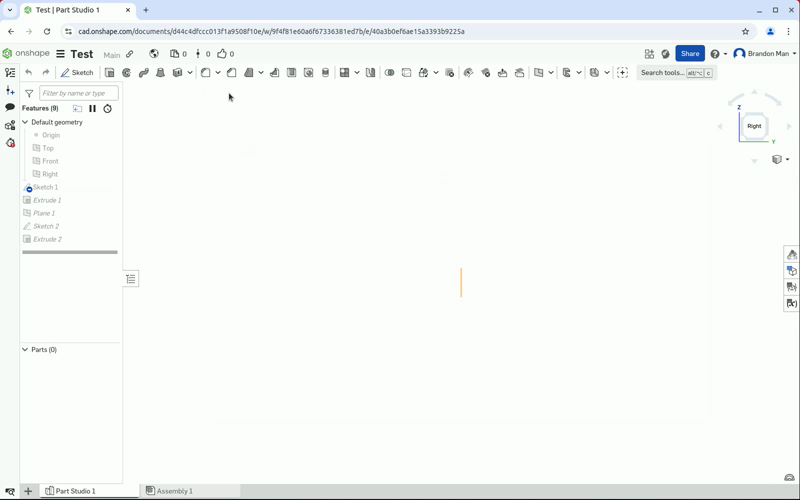
key(shift+s)
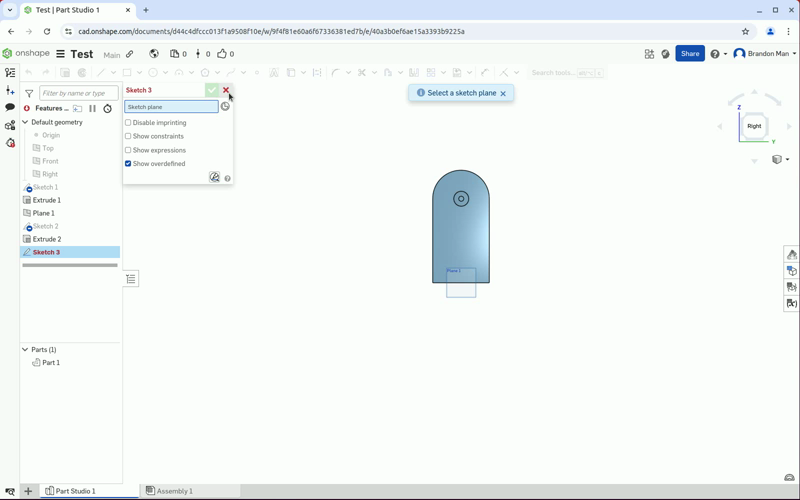
mouse_move(73, 215)
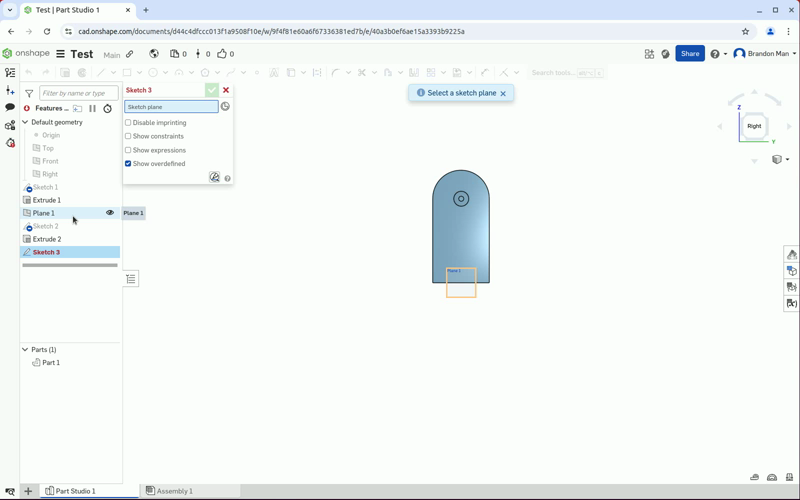
click(73, 215)
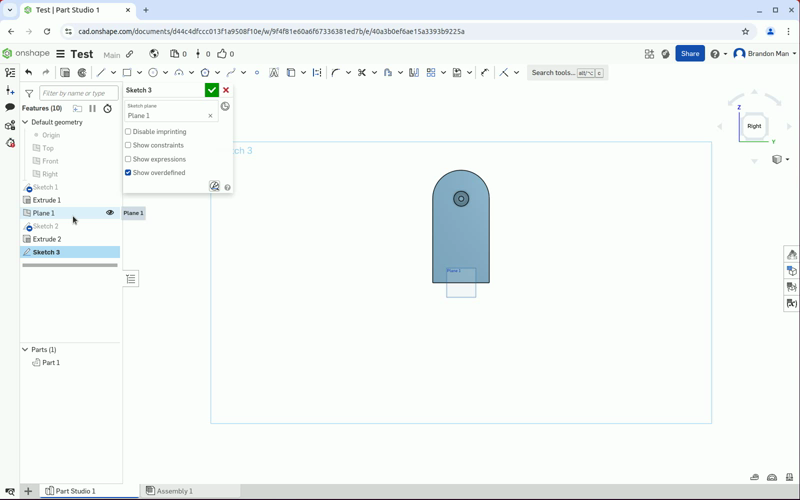
mouse_move(73, 352)
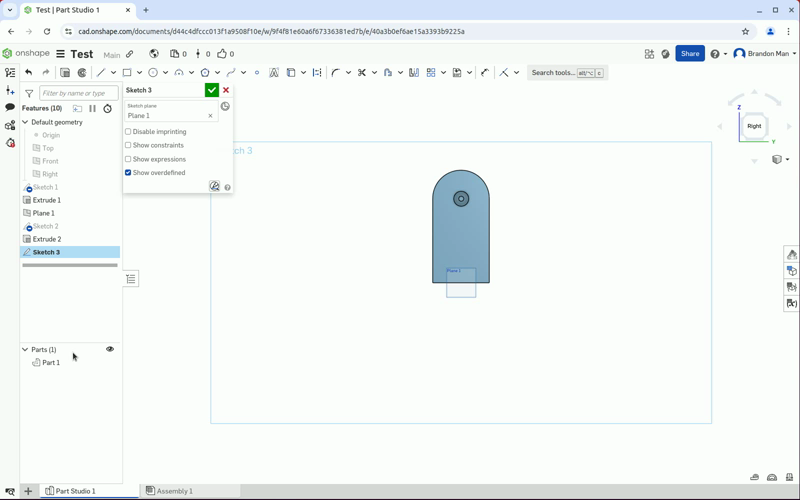
key(y)
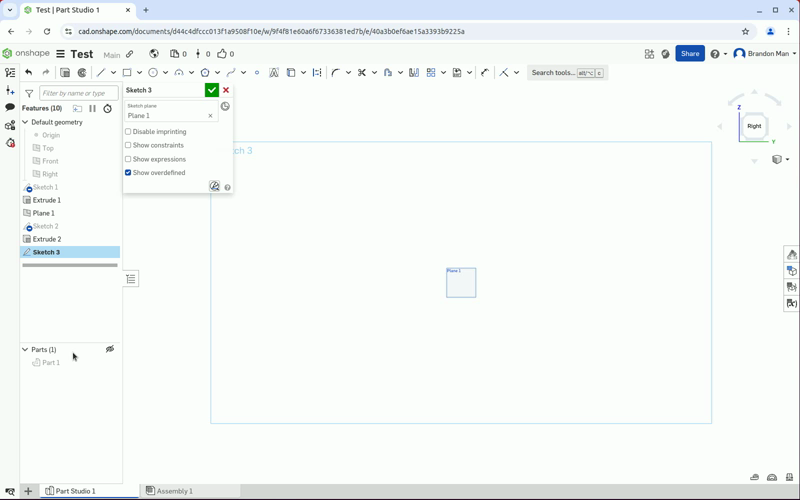
key(l)
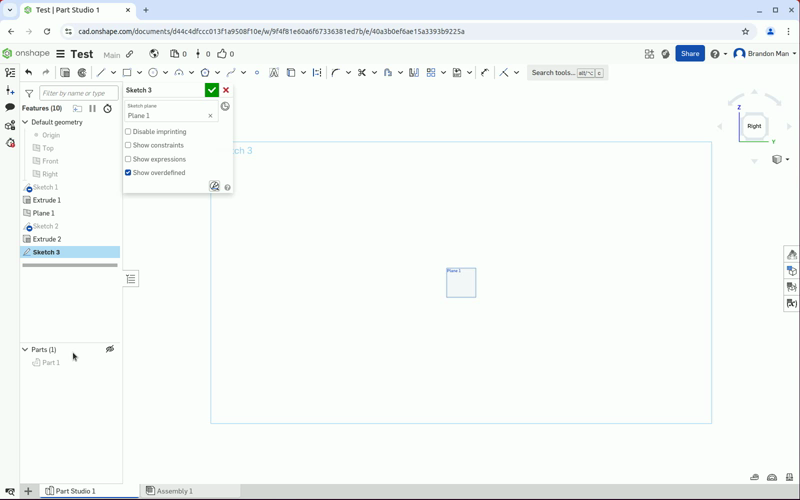
key_down(shift)
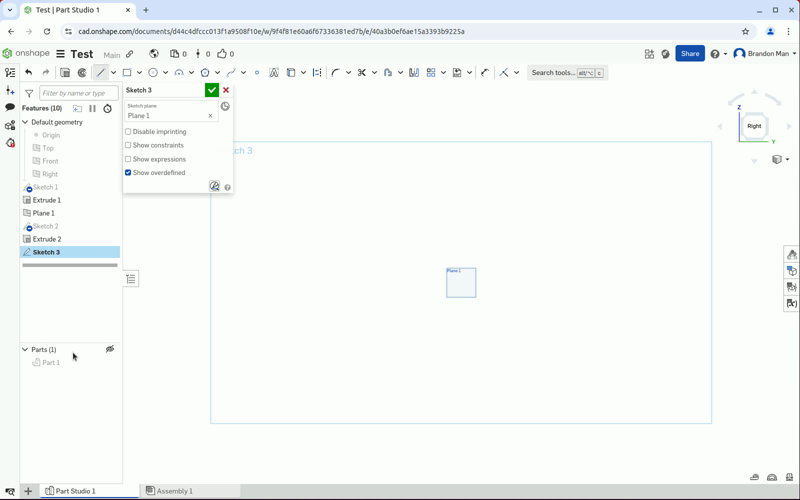
mouse_move(432, 291)
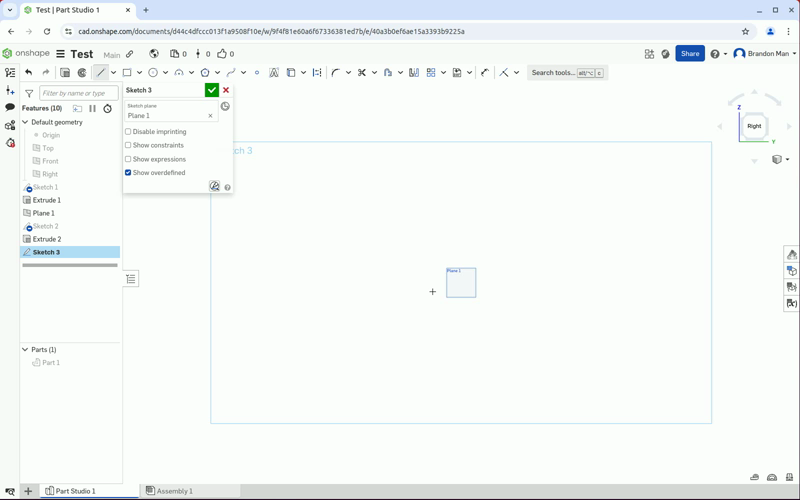
click(432, 291)
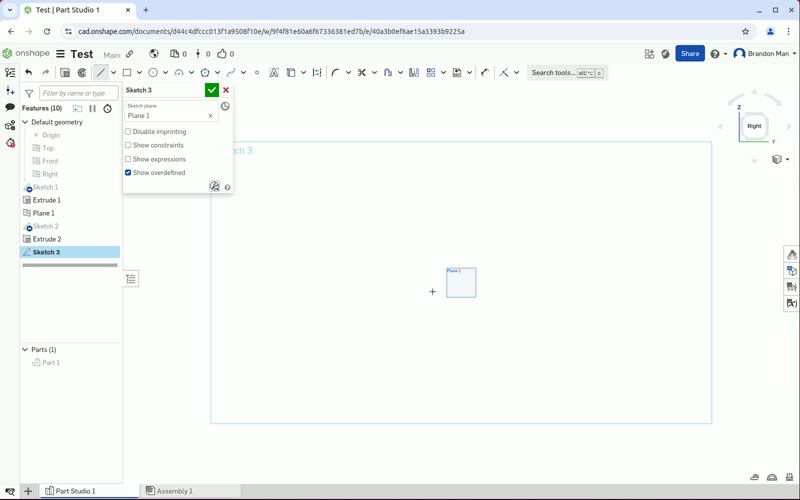
key_up(shift)
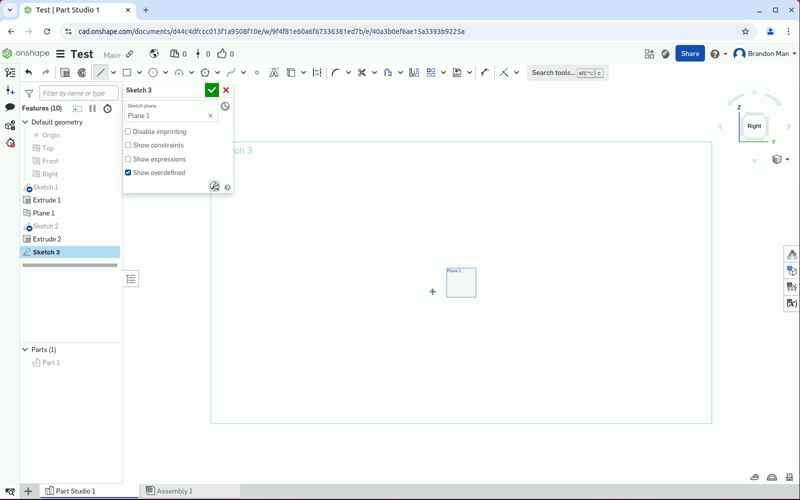
key_down(shift)
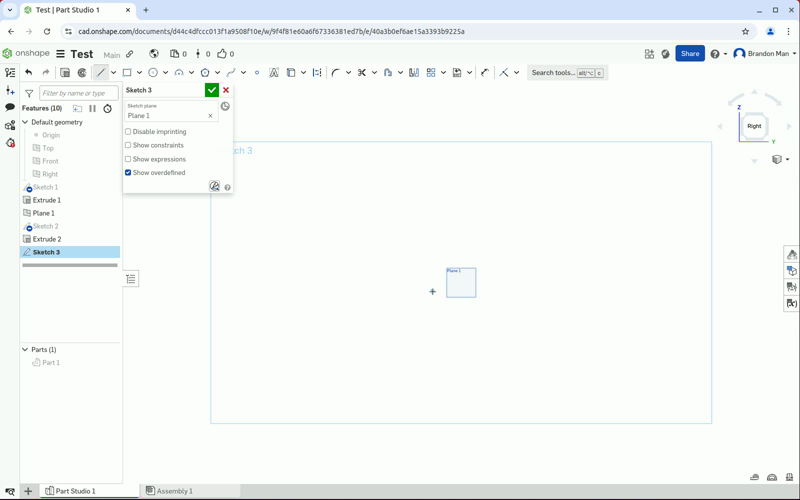
mouse_move(462, 291)
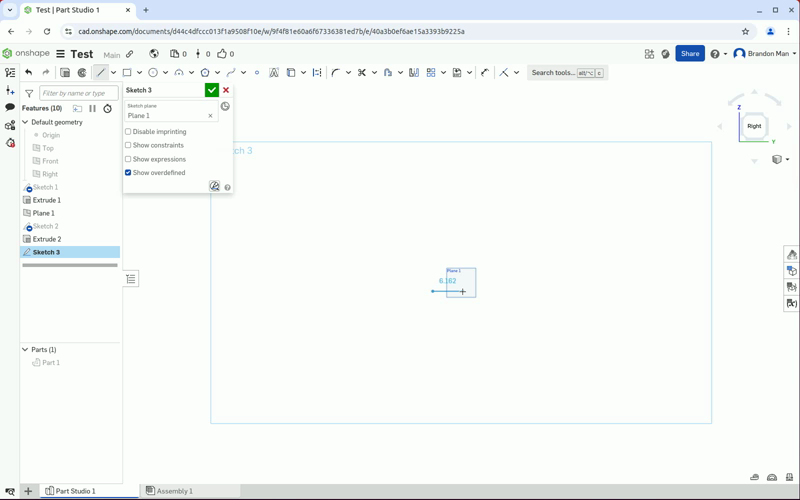
mouse_move(453, 291)
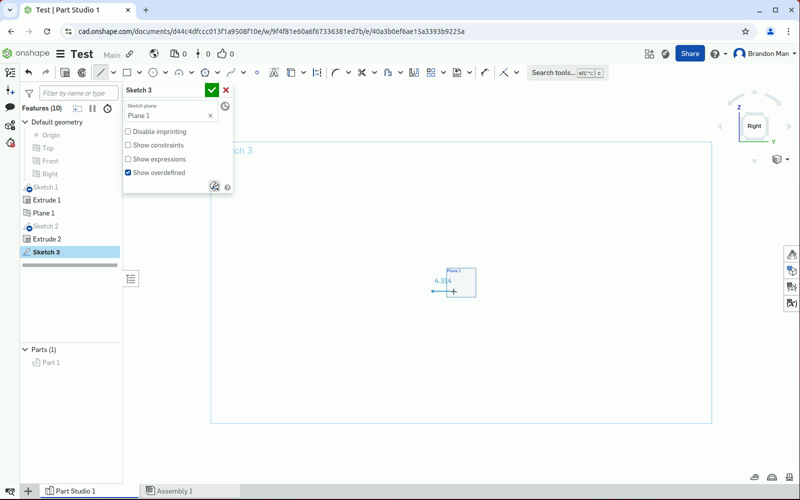
click(453, 291)
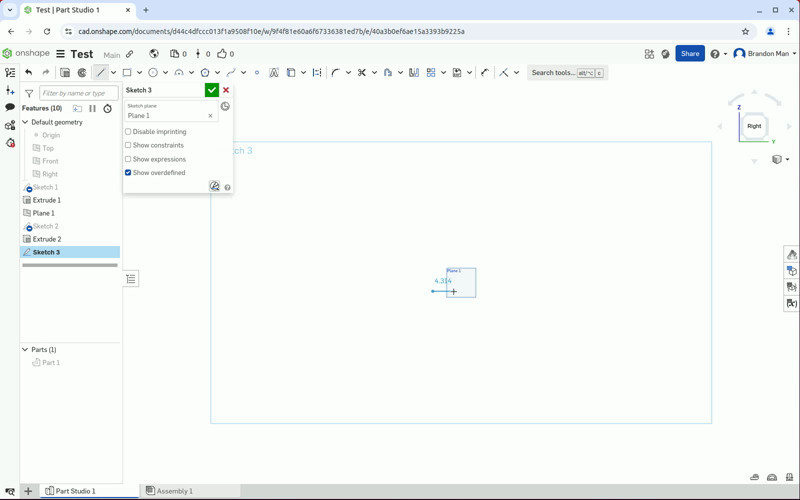
key_up(shift)
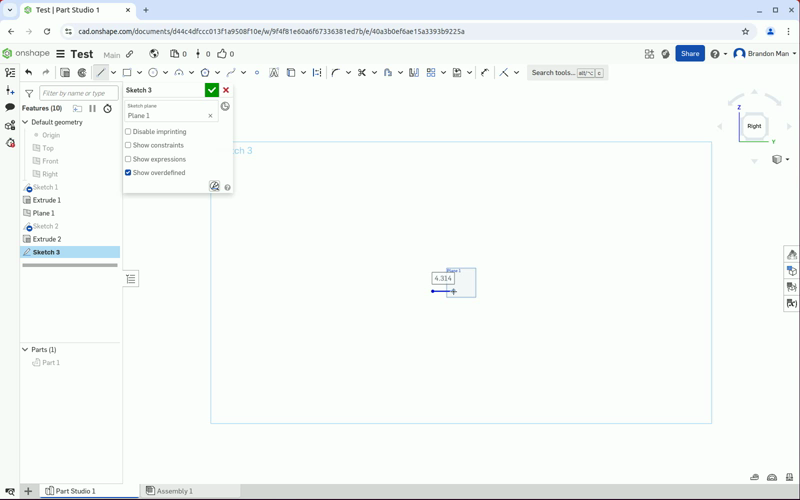
key_down(shift)
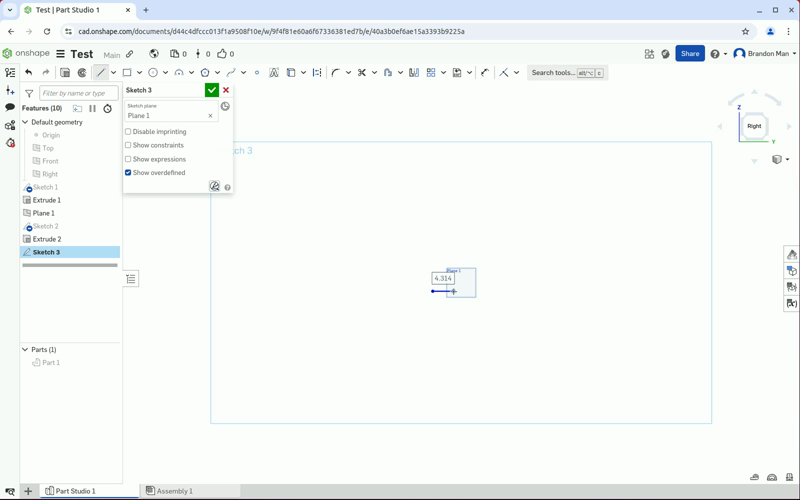
mouse_move(483, 291)
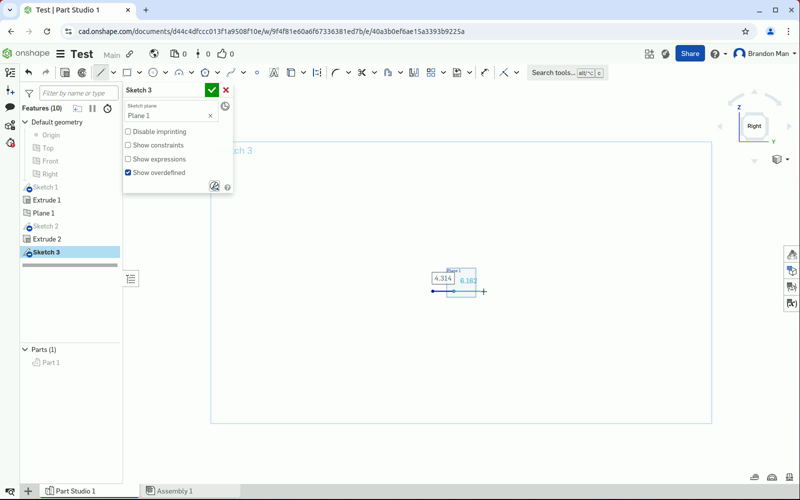
mouse_move(453, 282)
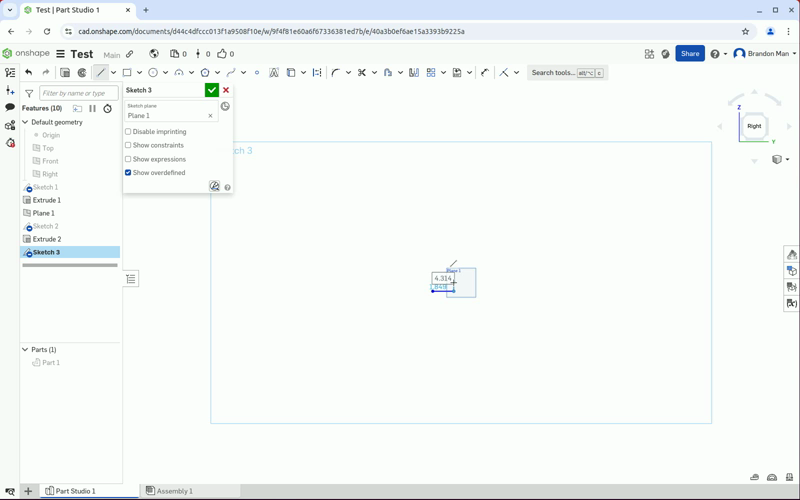
click(453, 282)
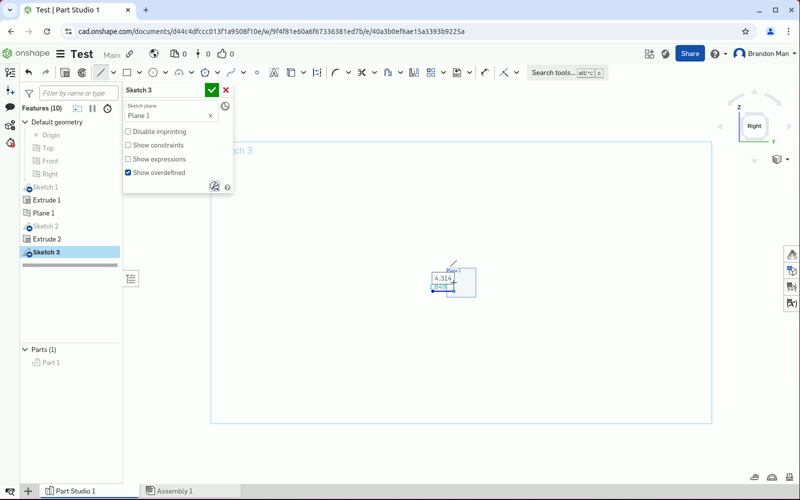
key_up(shift)
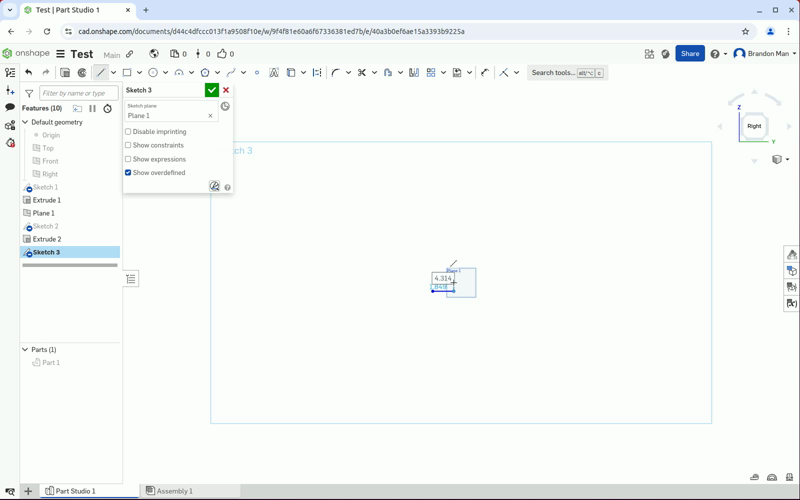
key_down(shift)
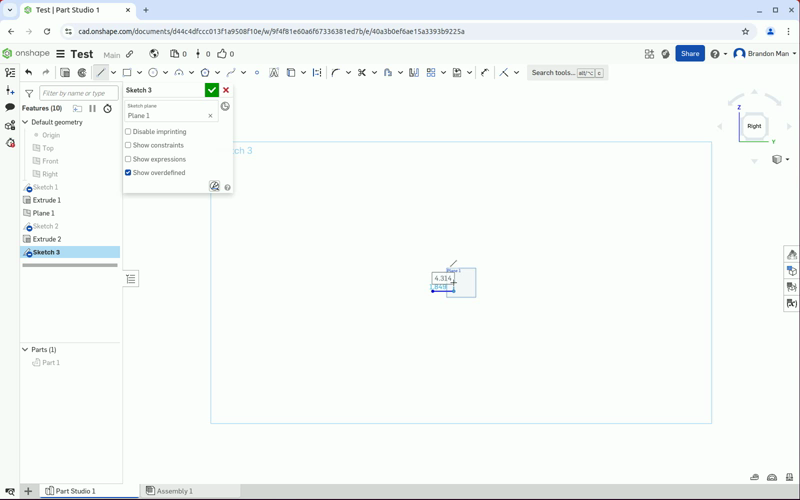
mouse_move(483, 282)
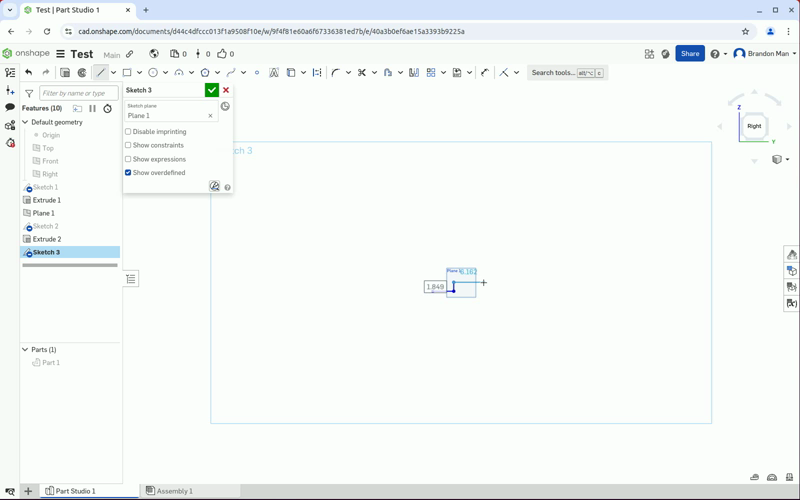
mouse_move(432, 282)
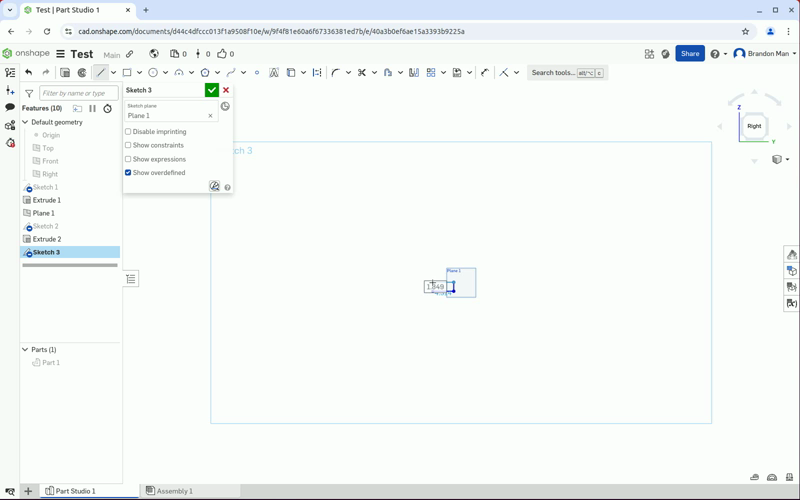
click(432, 282)
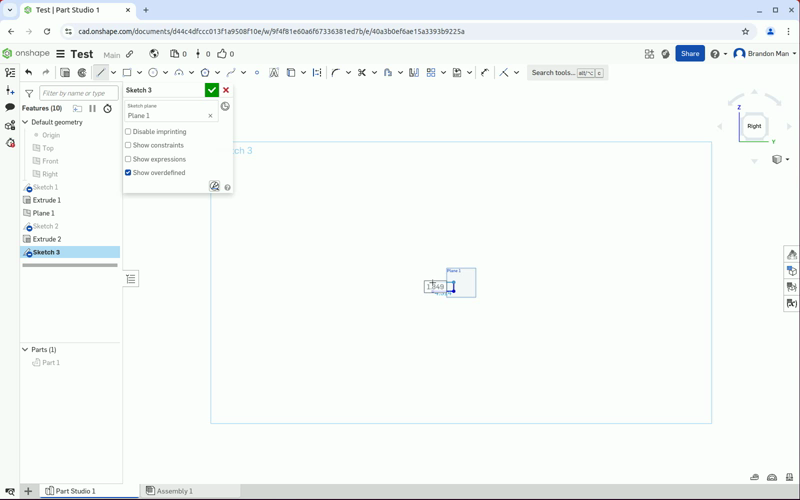
key_up(shift)
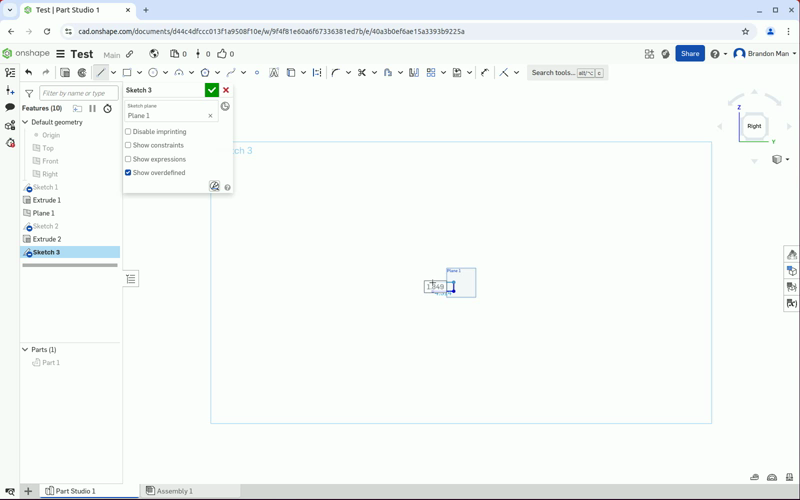
mouse_move(462, 282)
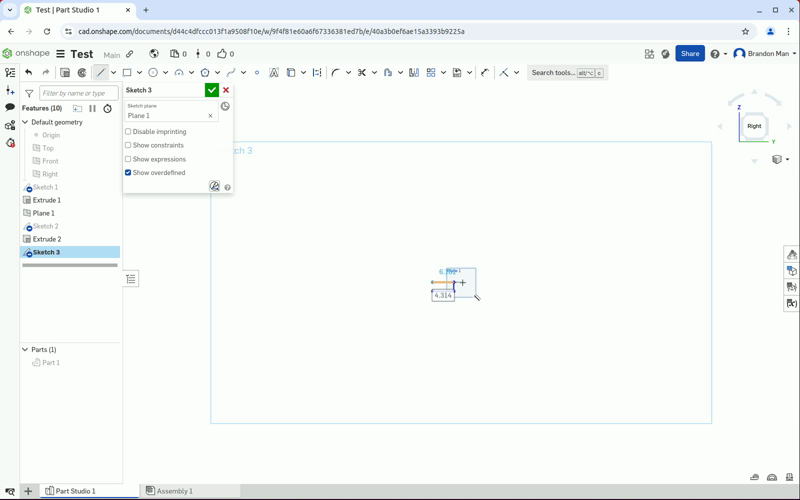
key_down(shift)
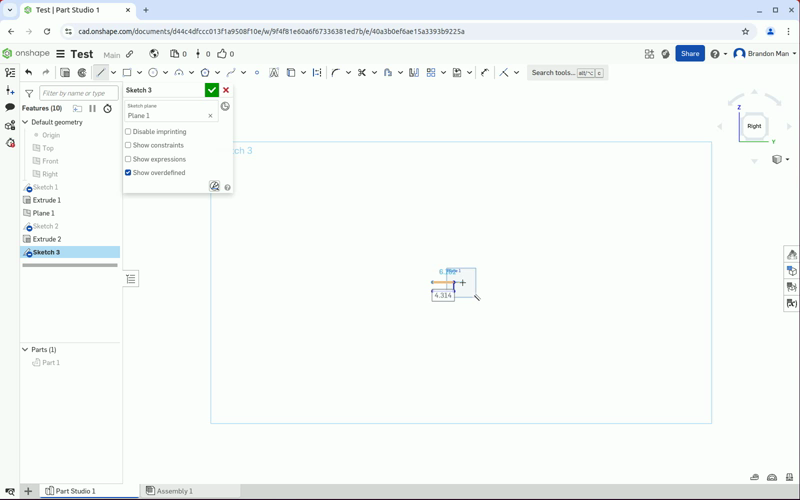
mouse_move(432, 291)
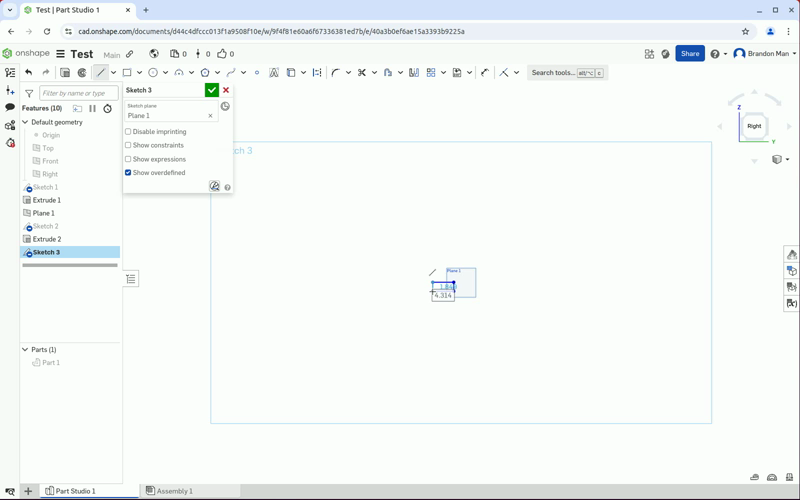
key_up(shift)
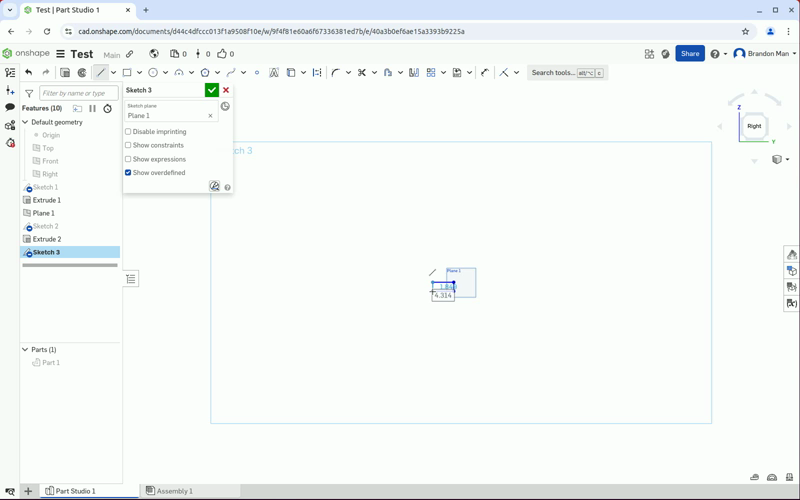
click(432, 291)
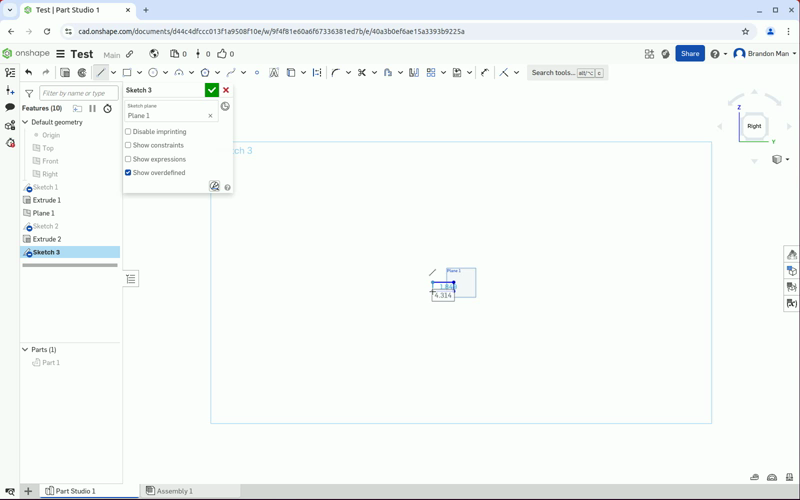
key(esc)
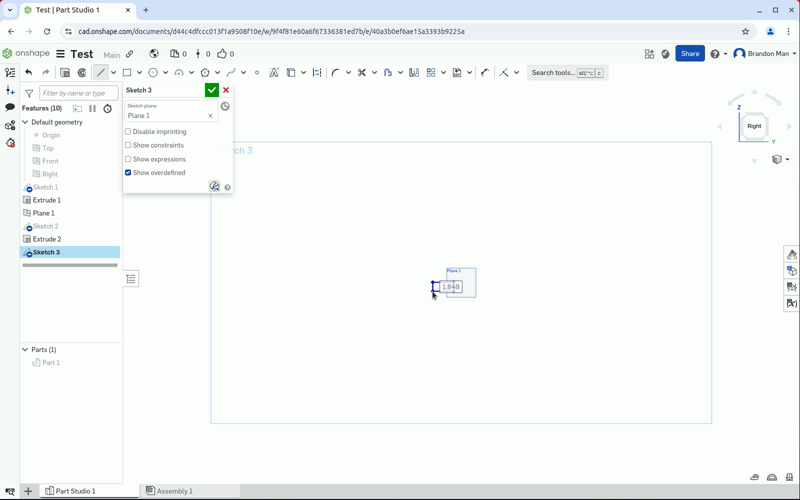
mouse_move(448, 289)
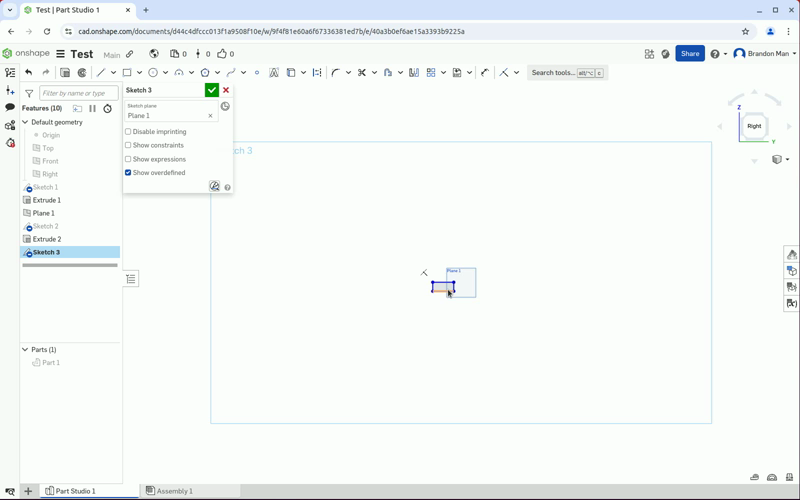
scroll(6)
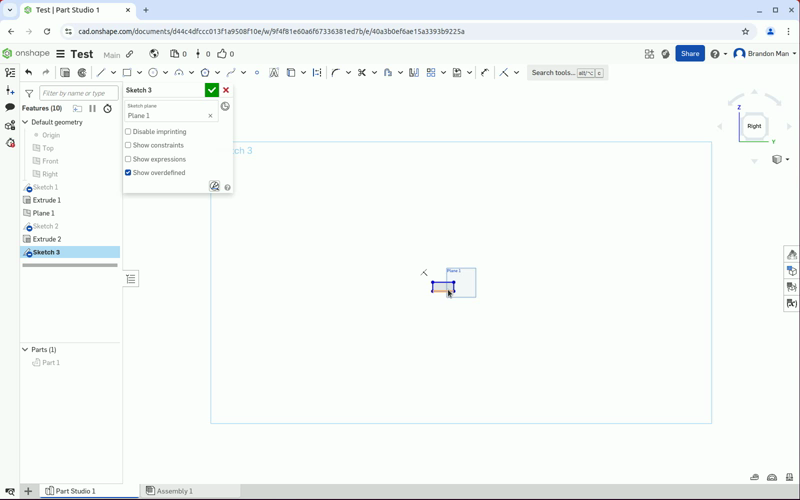
scroll(6)
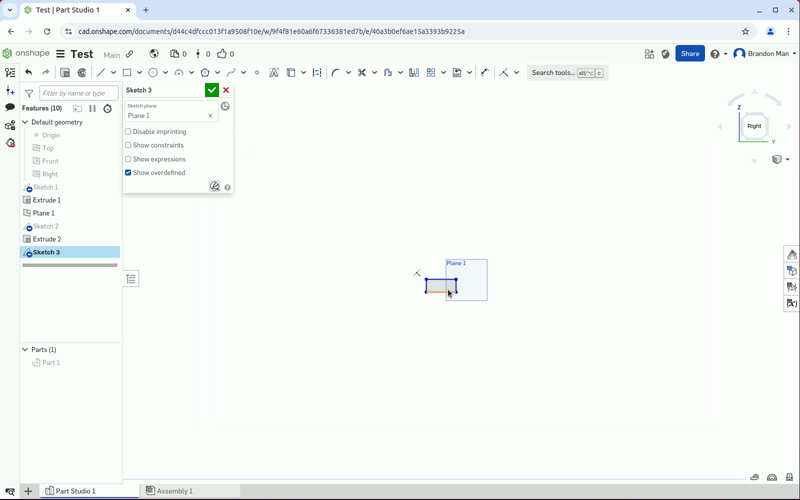
scroll(6)
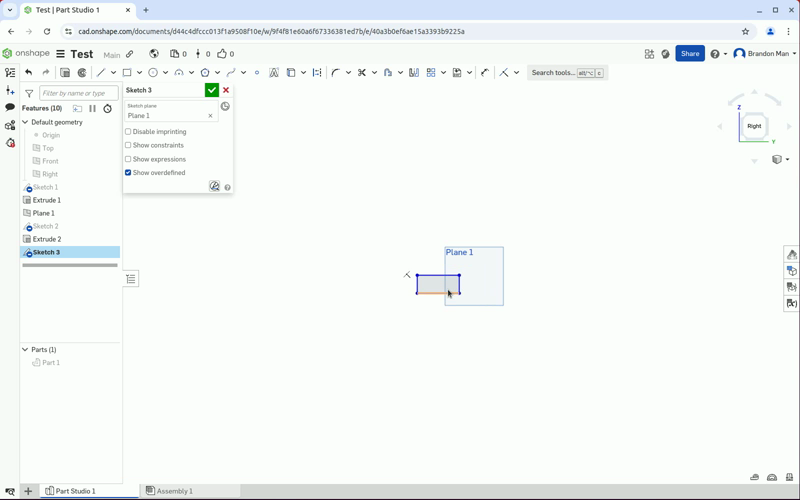
scroll(6)
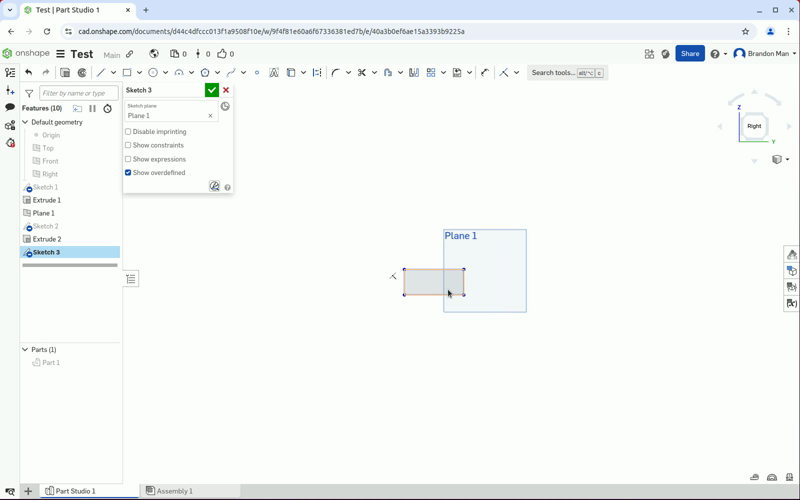
scroll(6)
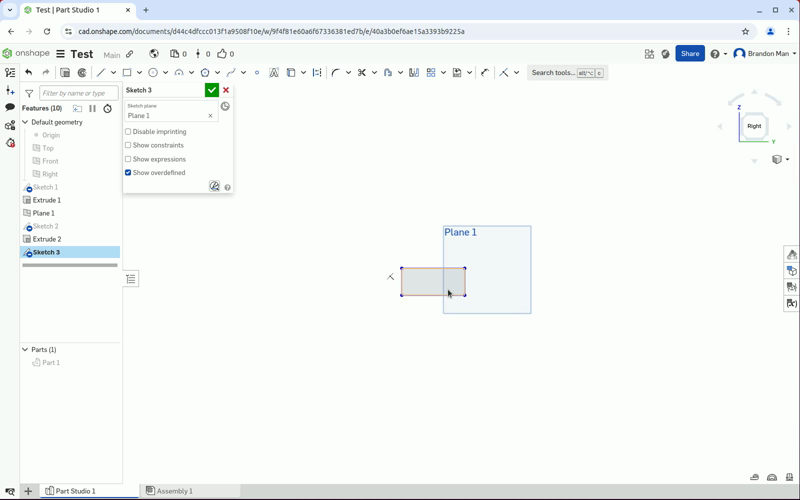
scroll(6)
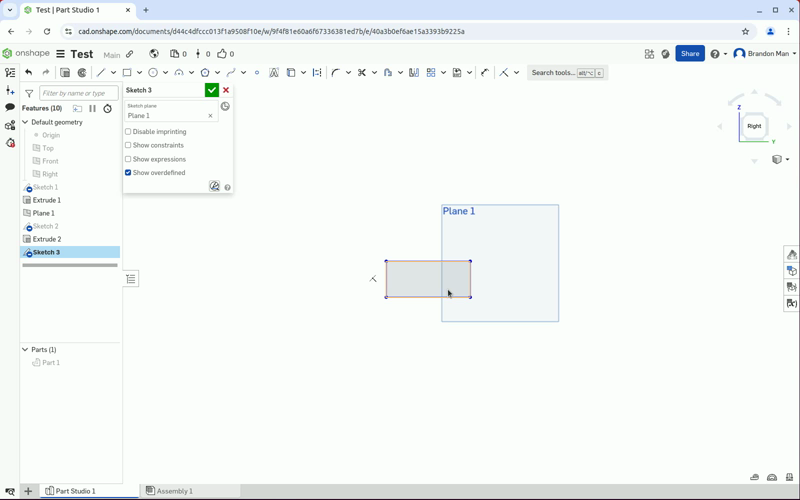
scroll(6)
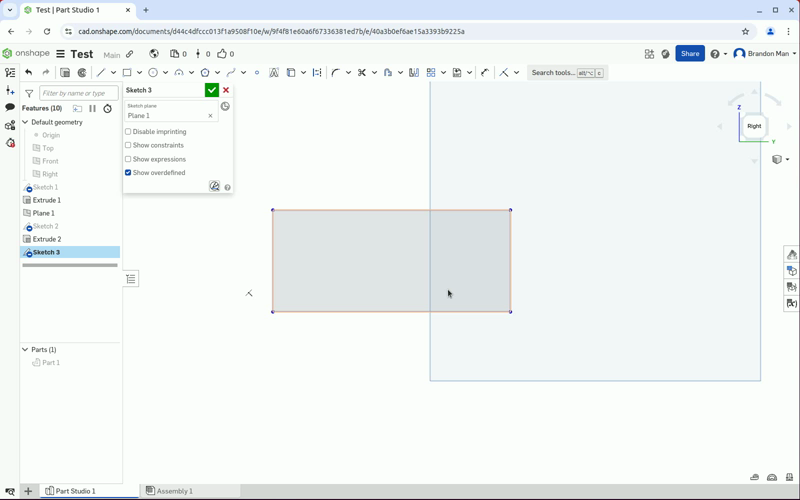
click(448, 289)
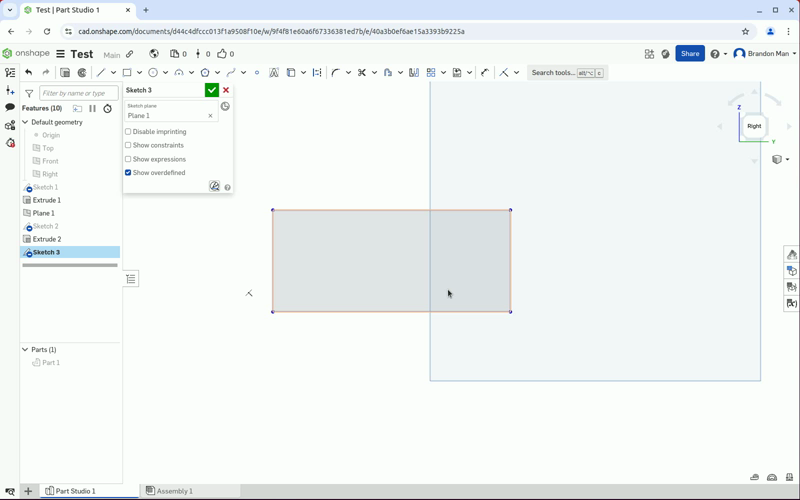
scroll(-6)
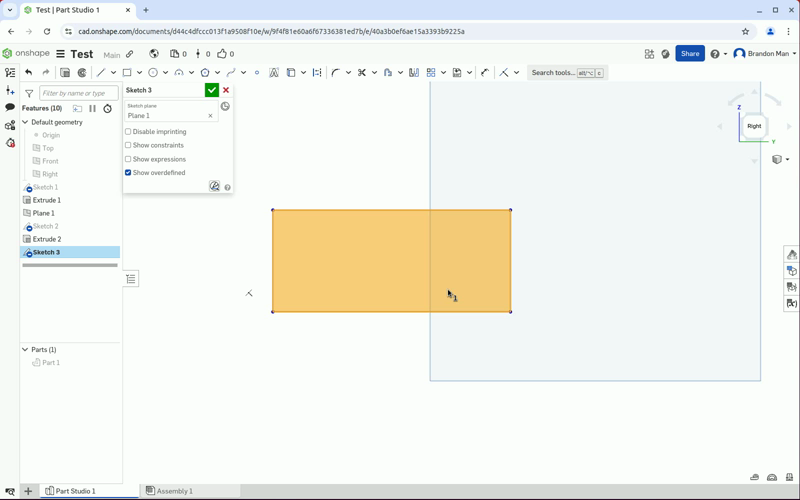
scroll(-6)
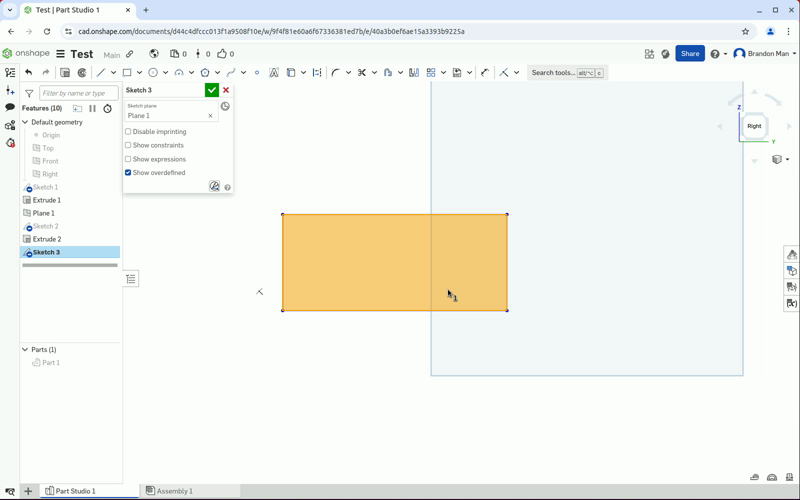
scroll(-6)
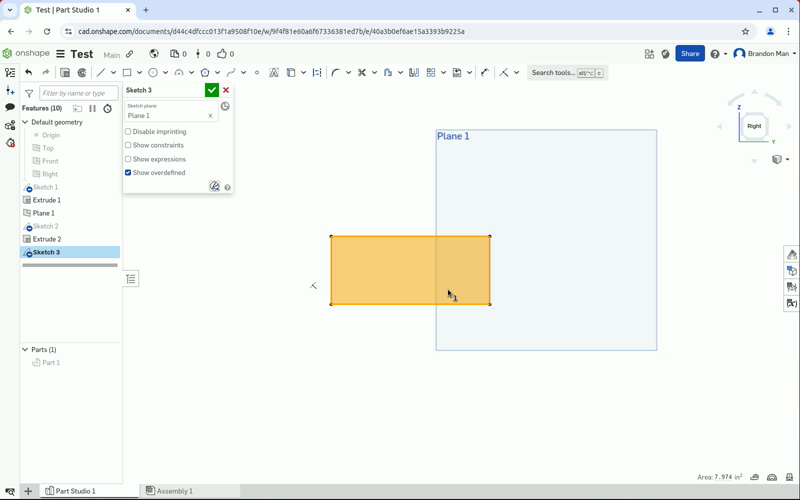
scroll(-6)
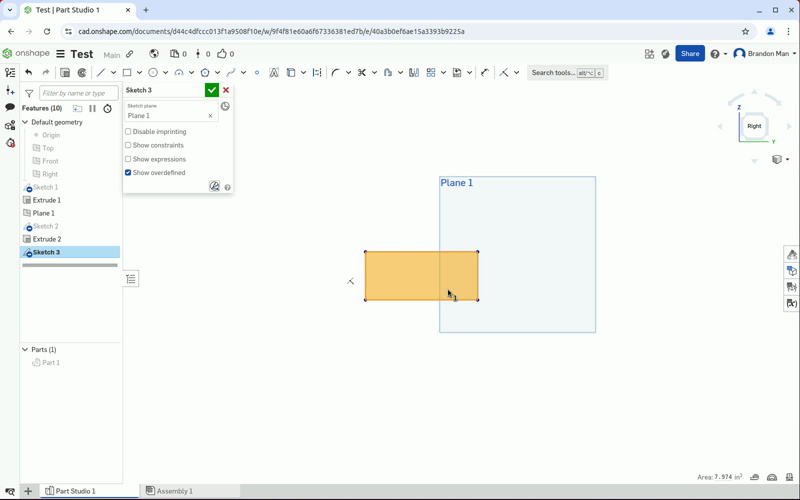
scroll(-6)
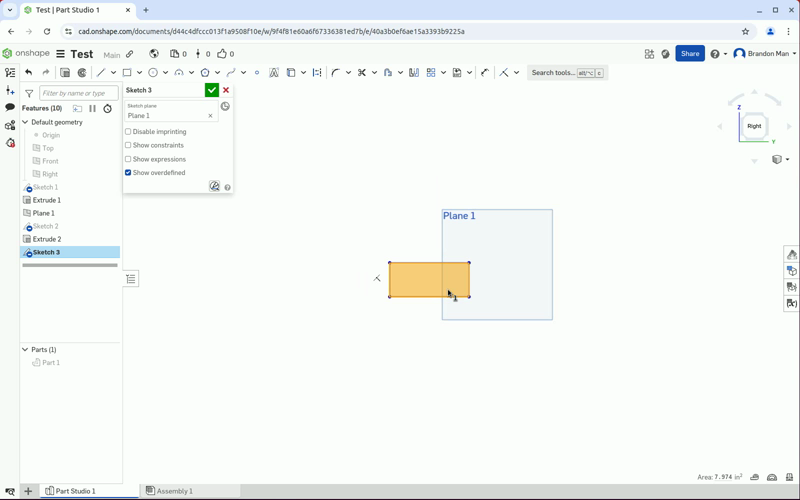
scroll(-6)
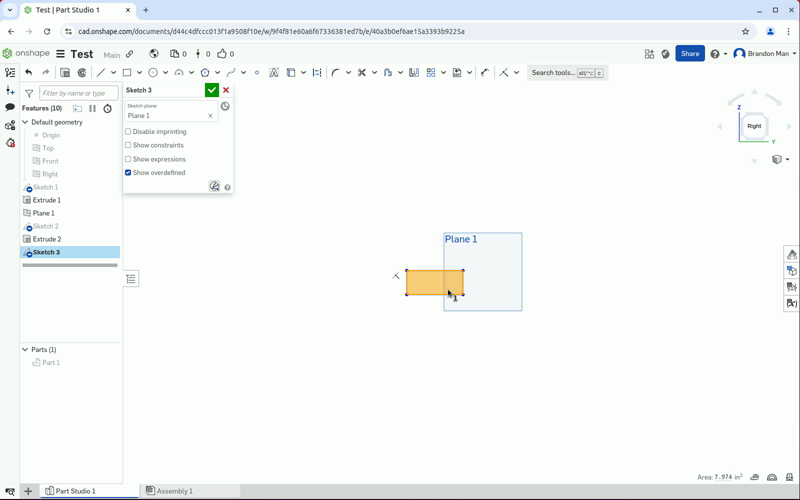
scroll(-6)
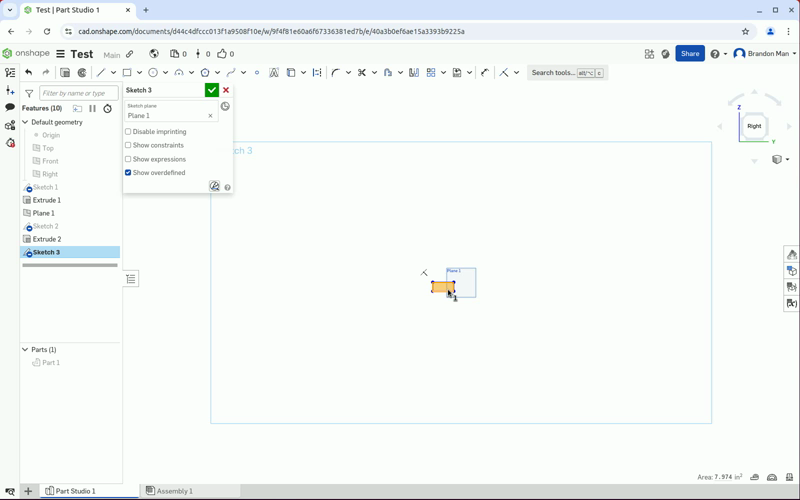
mouse_move(73, 352)
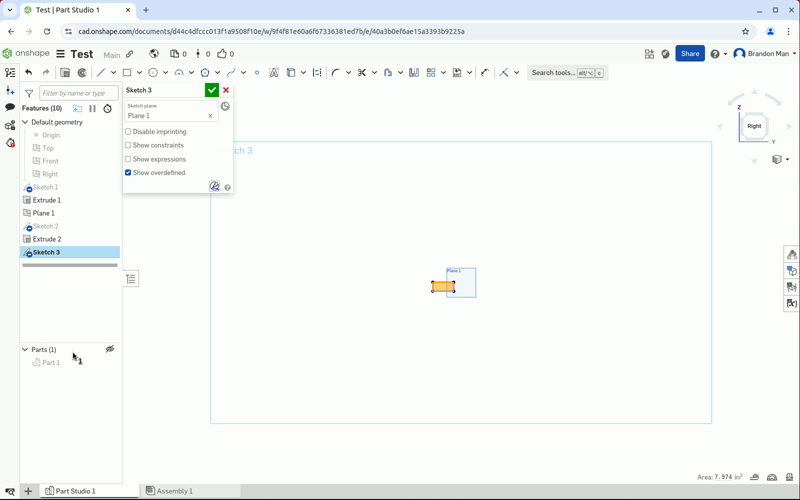
key(shift+y)
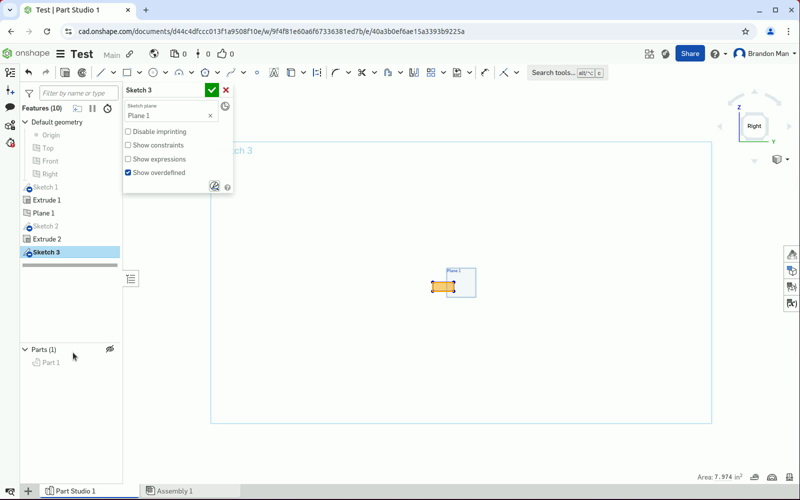
key(shift+e)
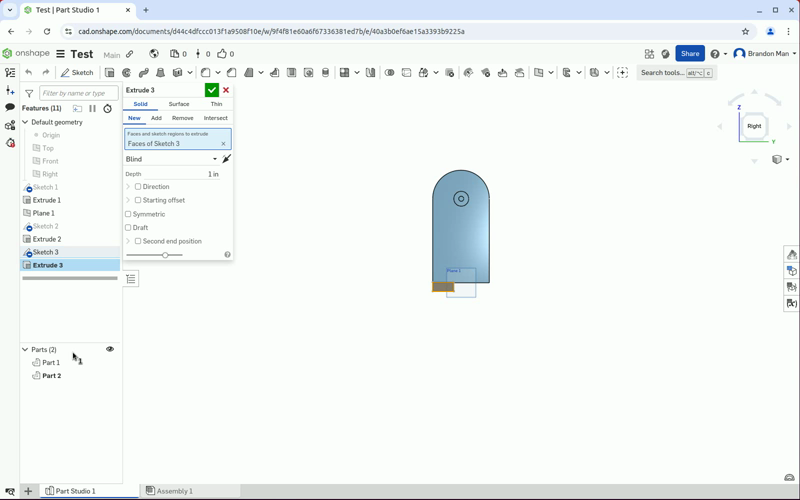
mouse_move(143, 106)
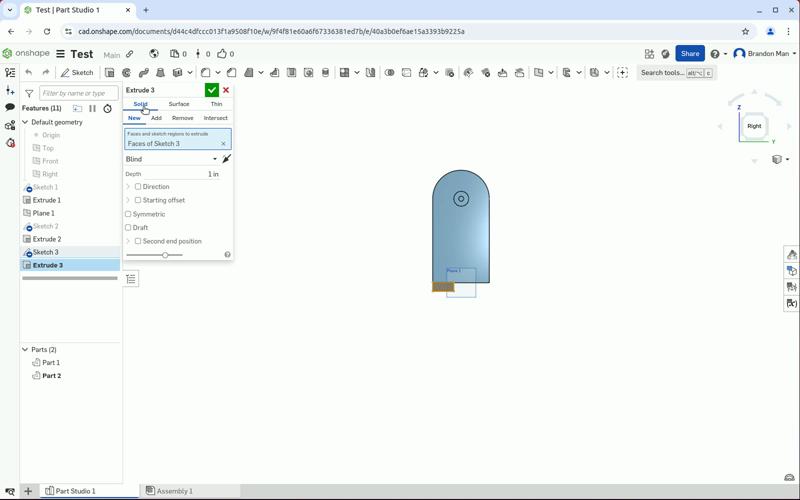
click(143, 106)
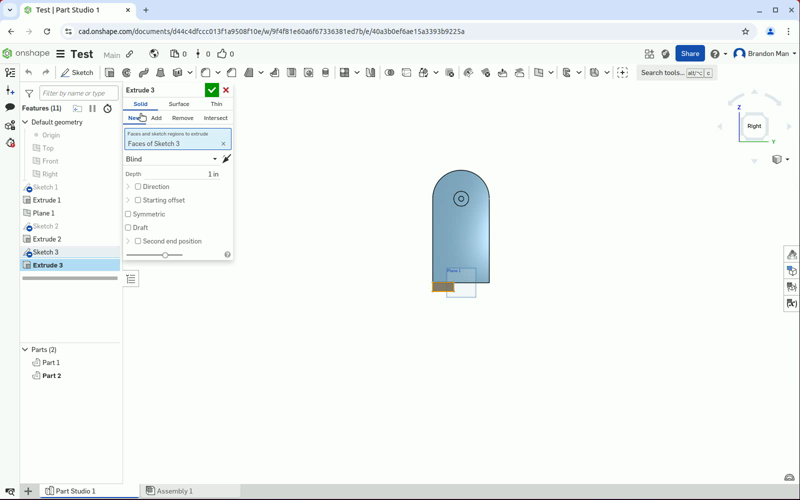
mouse_move(137, 120)
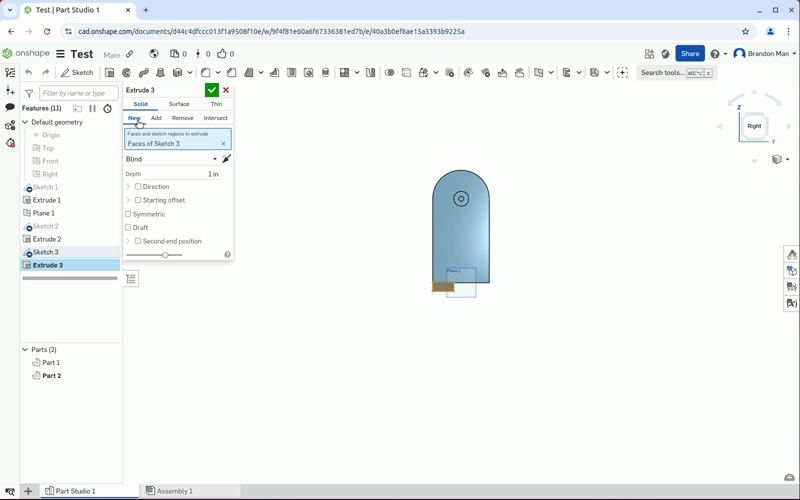
click(137, 120)
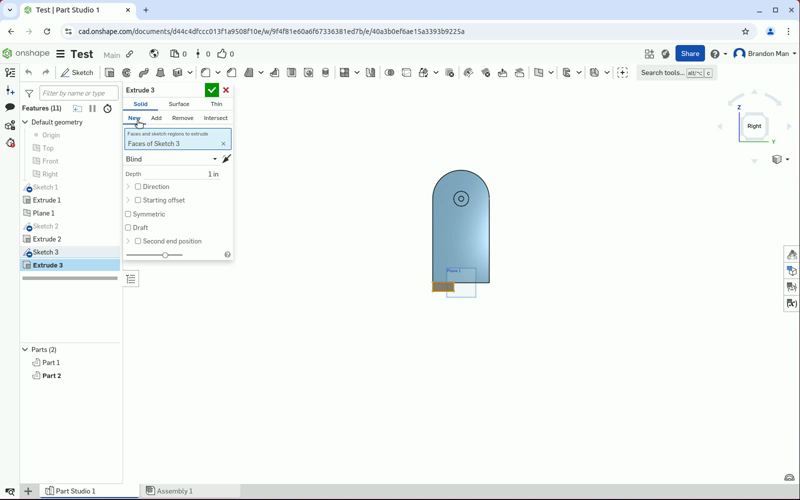
key(tab, 4)
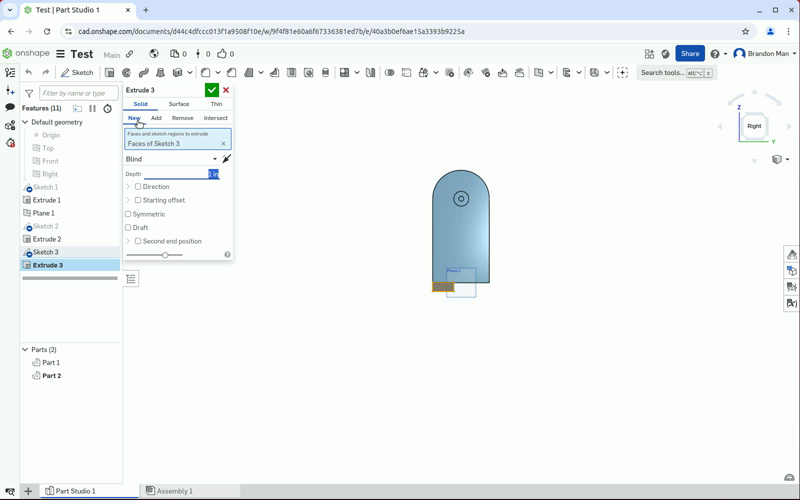
text(-1.685)
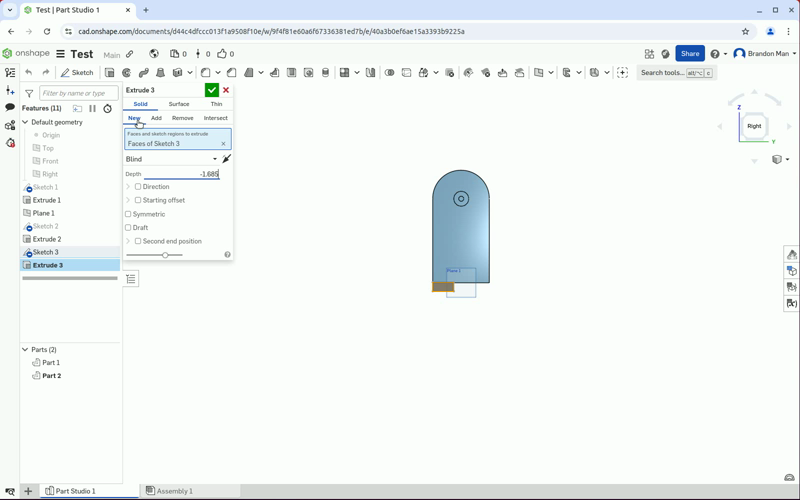
key(enter)
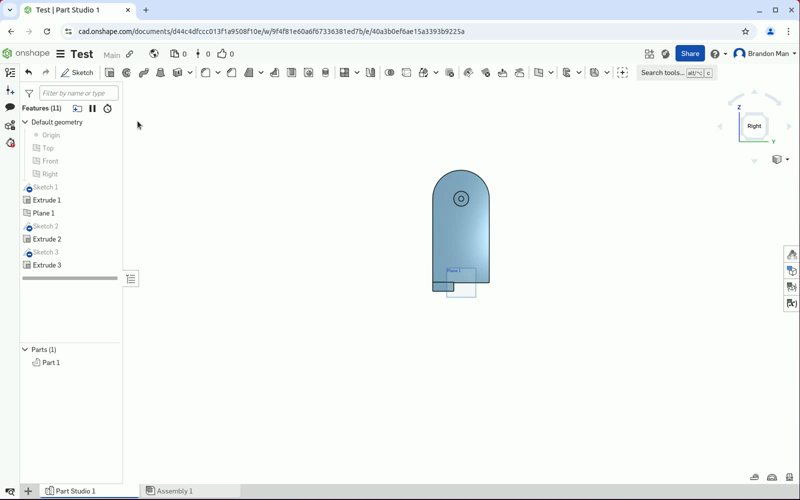
key(shift+h)
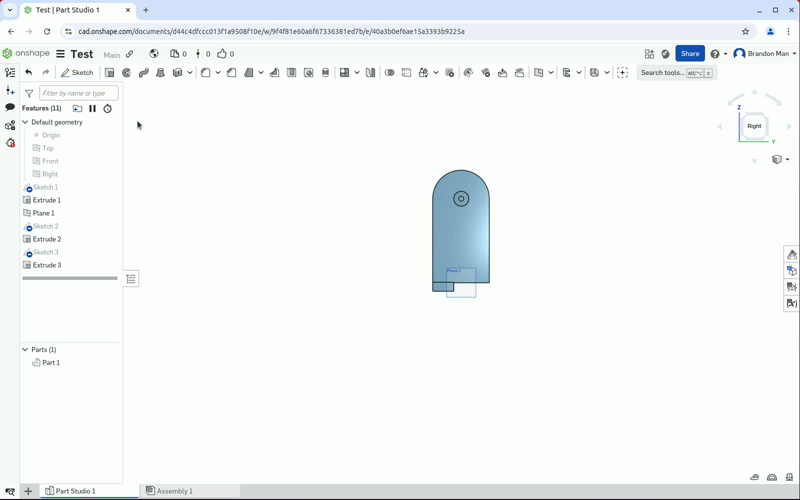
key(shift+h)
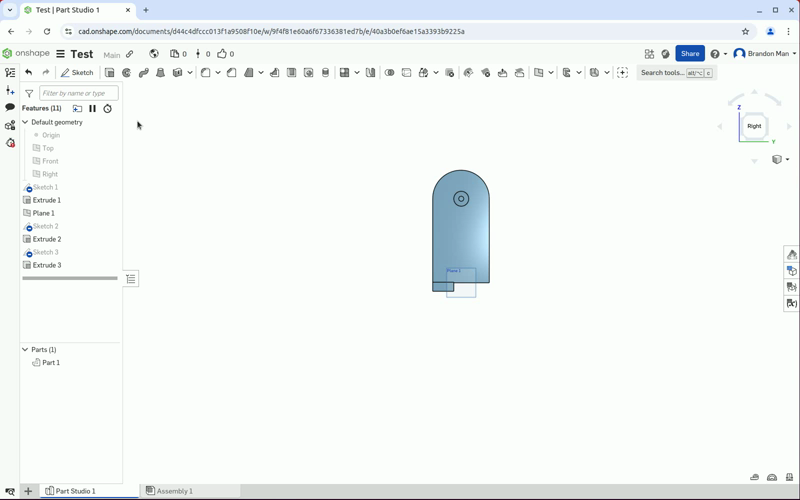
mouse_move(73, 189)
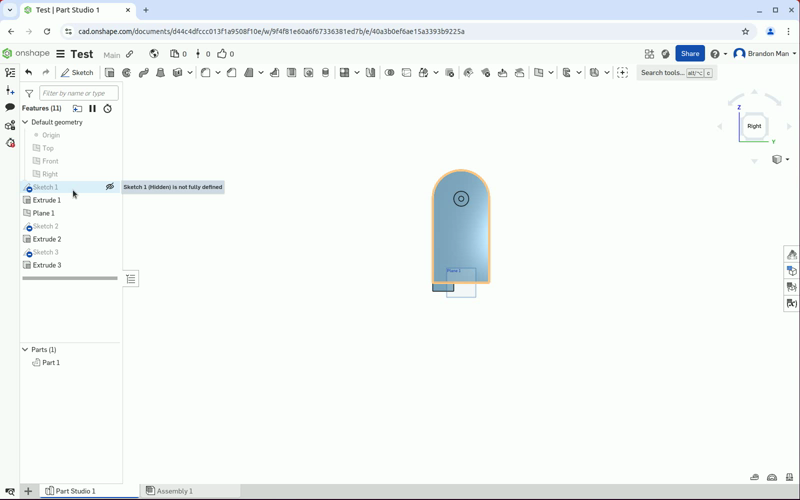
click(73, 189)
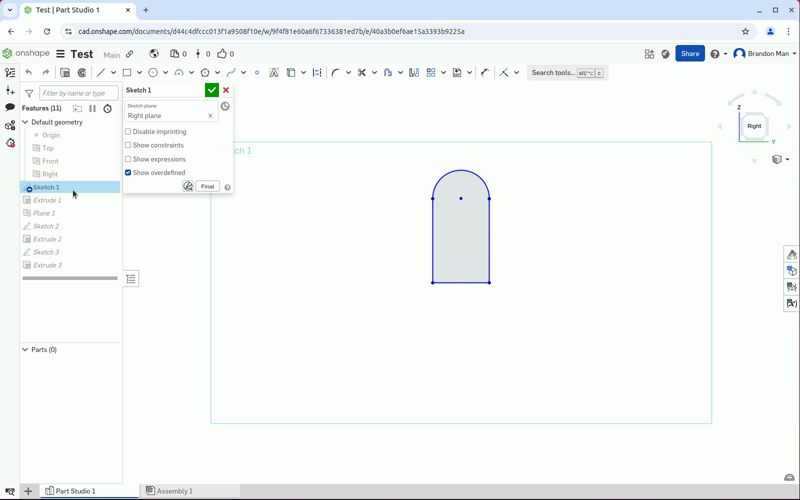
mouse_move(229, 92)
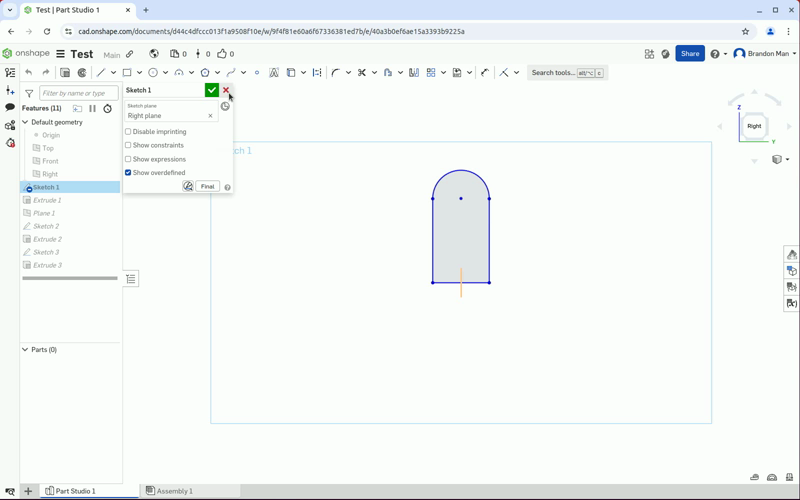
click(229, 92)
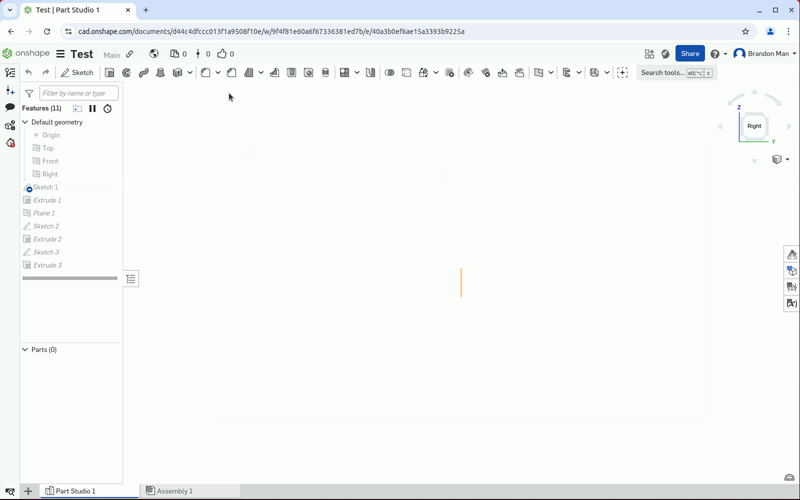
key(shift+s)
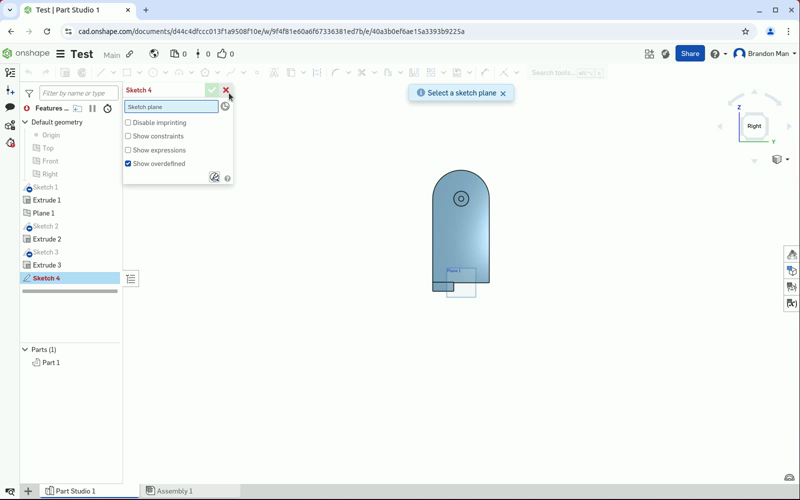
mouse_move(73, 215)
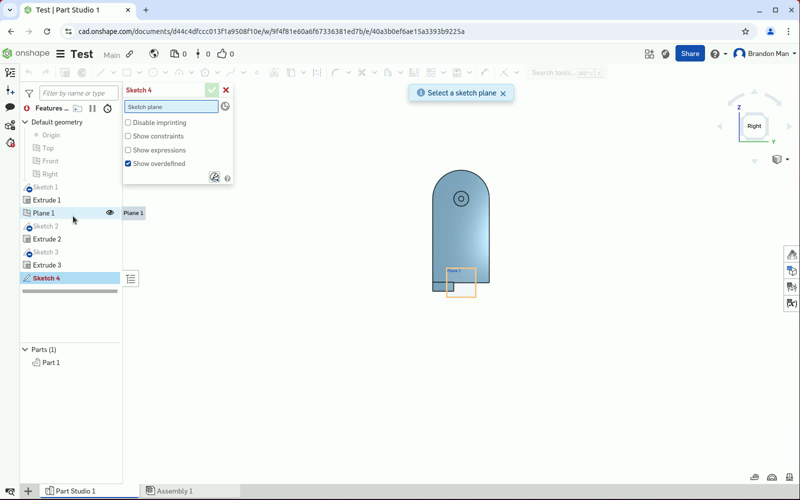
click(73, 215)
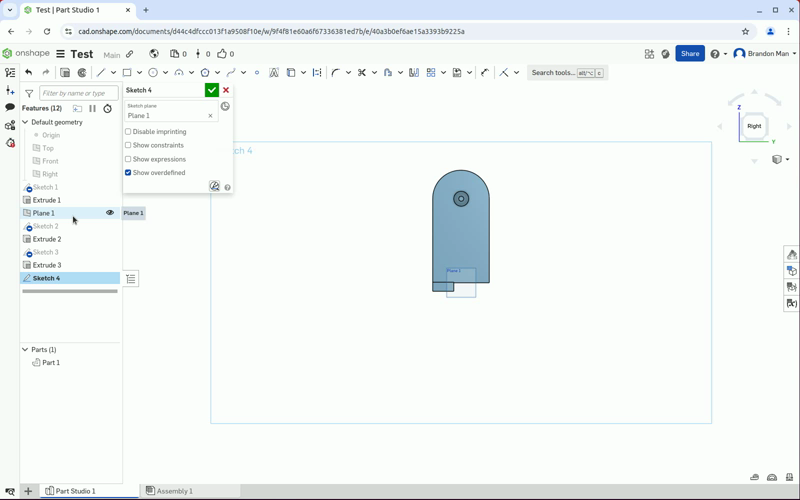
mouse_move(73, 352)
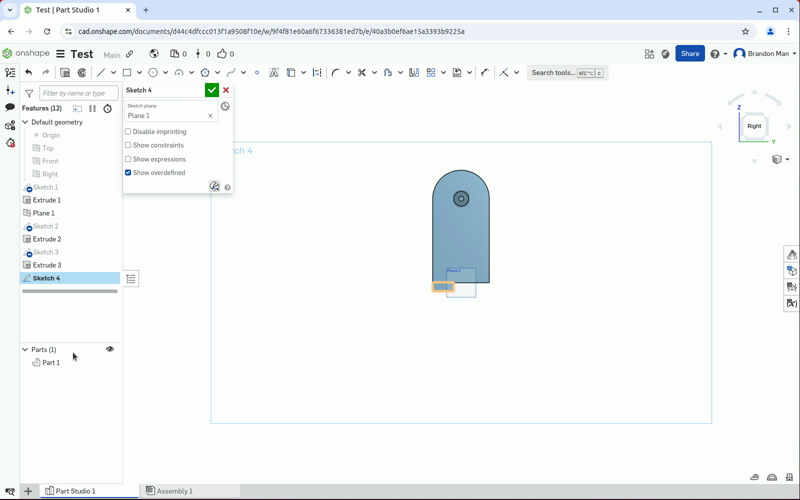
key(y)
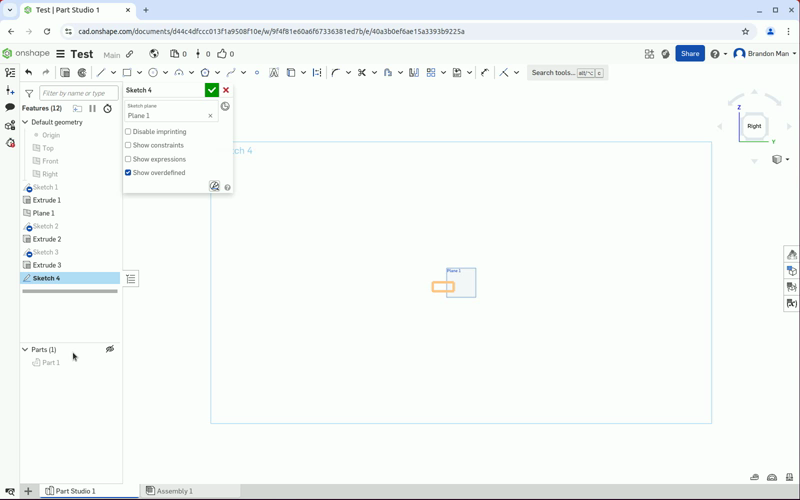
key(l)
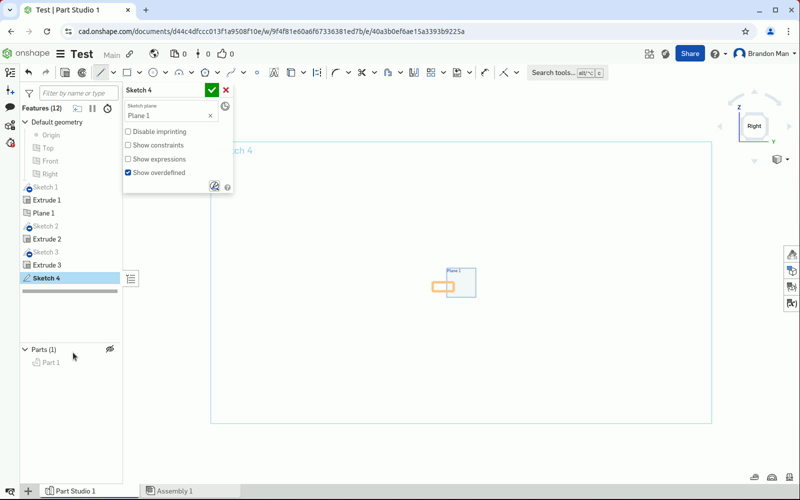
key_down(shift)
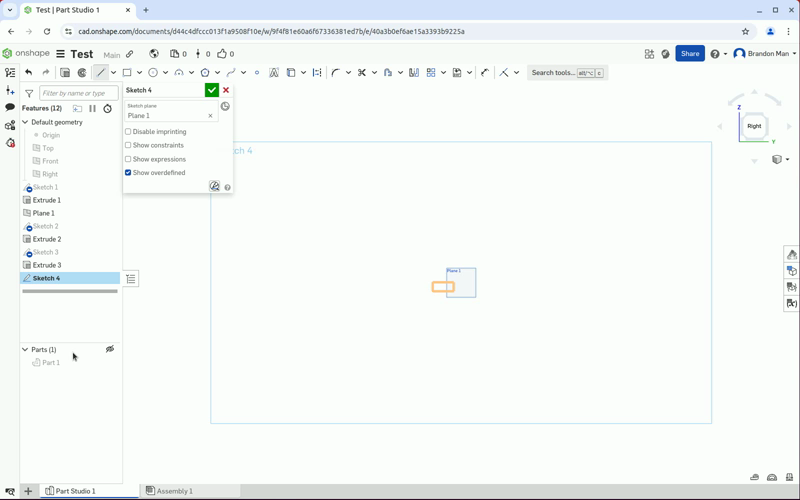
mouse_move(468, 291)
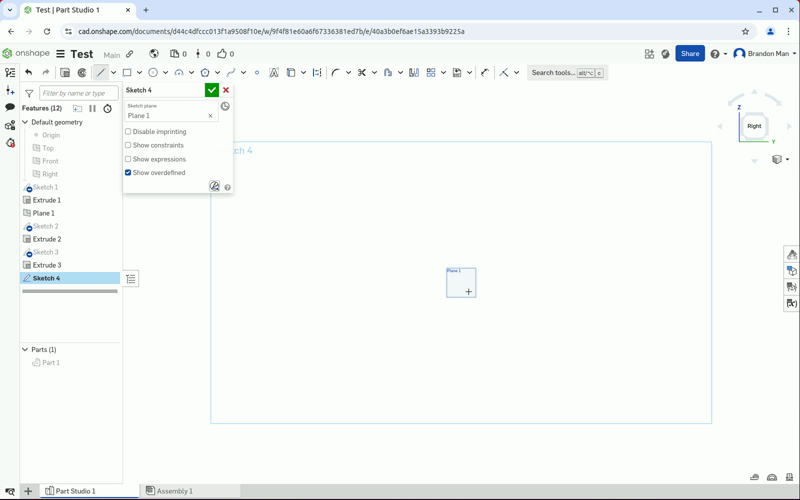
click(468, 291)
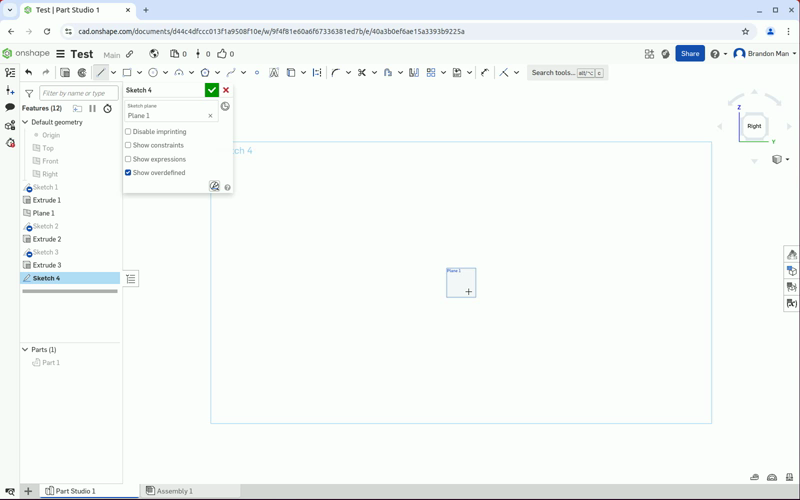
key_up(shift)
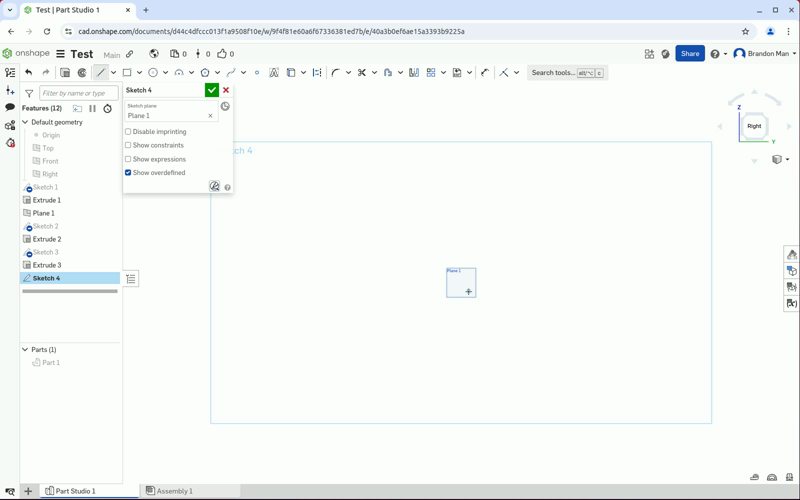
key_down(shift)
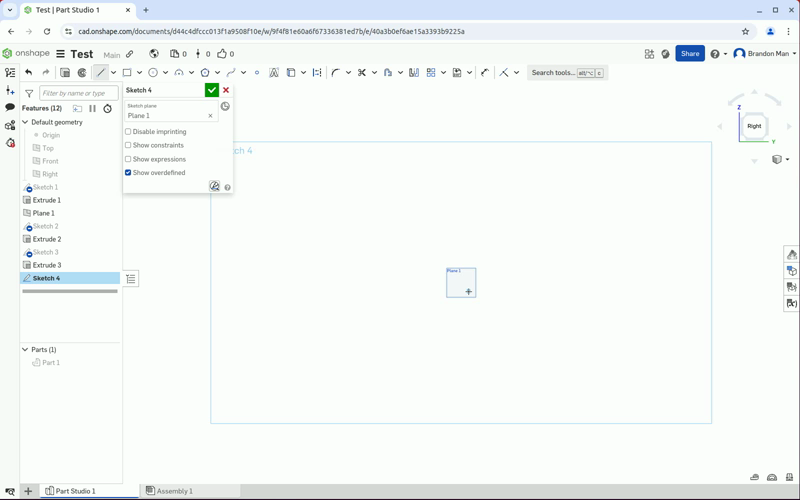
mouse_move(498, 291)
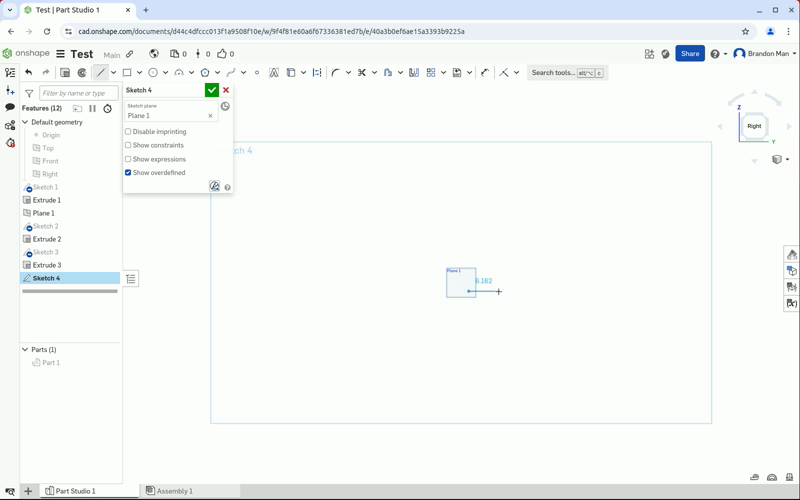
mouse_move(489, 291)
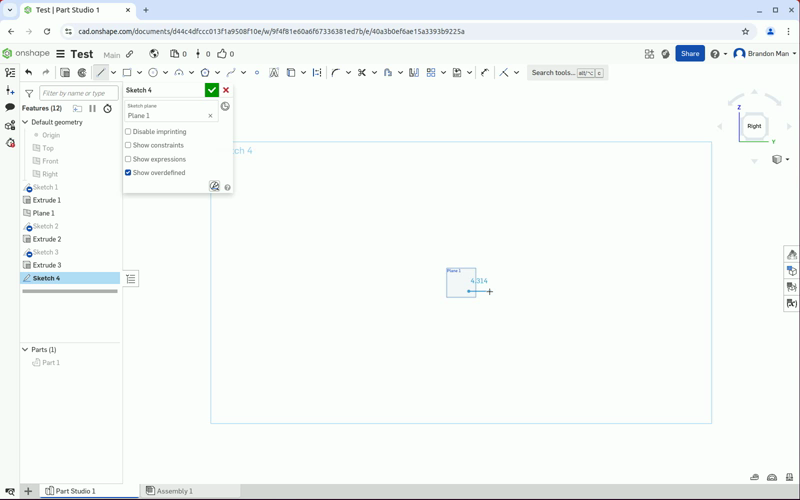
click(489, 291)
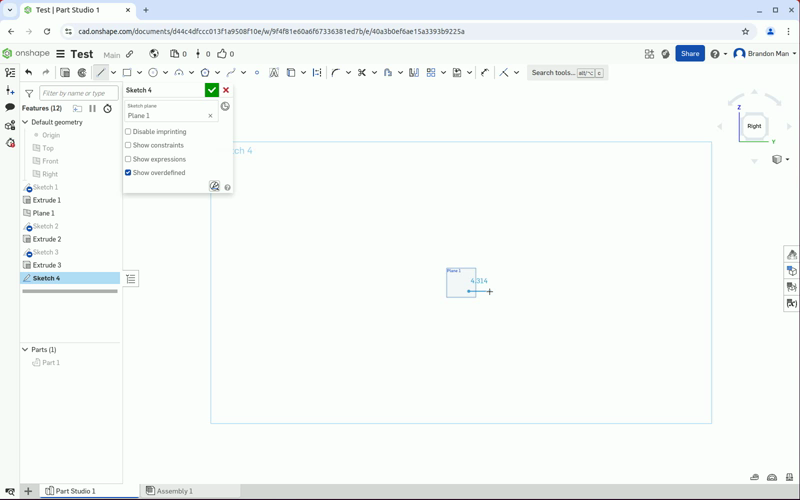
key_up(shift)
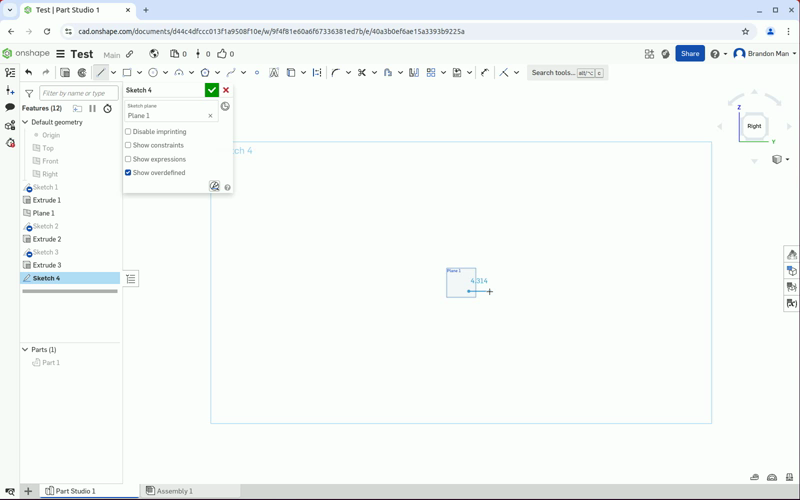
key_down(shift)
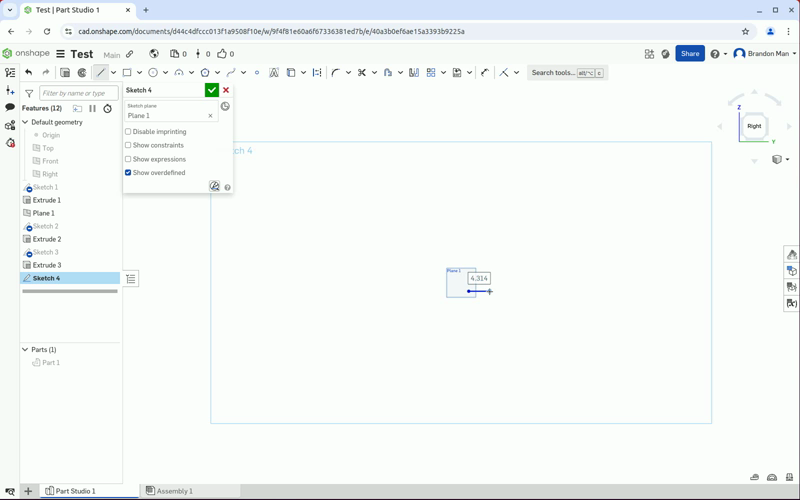
mouse_move(519, 291)
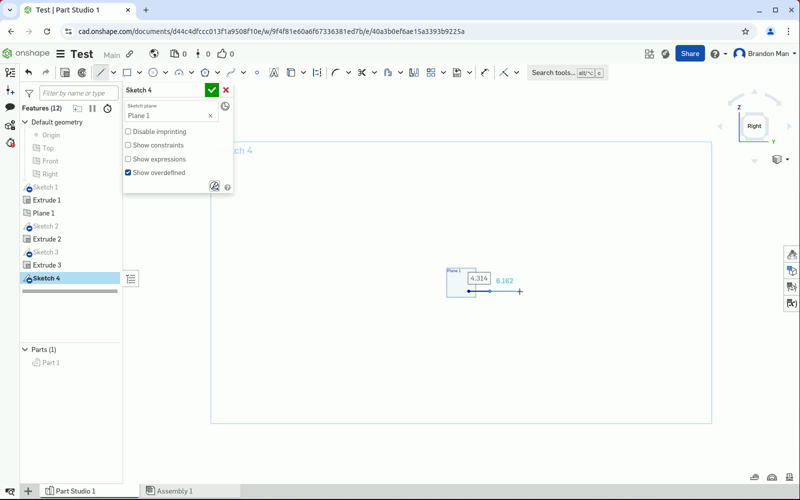
mouse_move(489, 282)
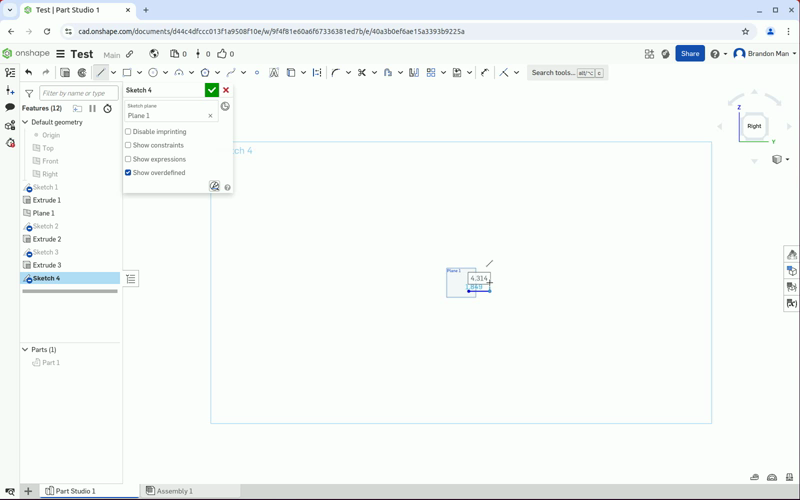
click(489, 282)
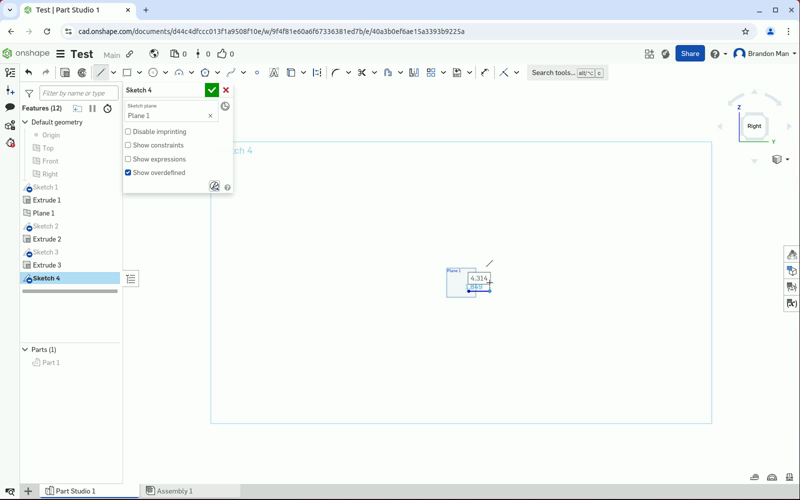
key_up(shift)
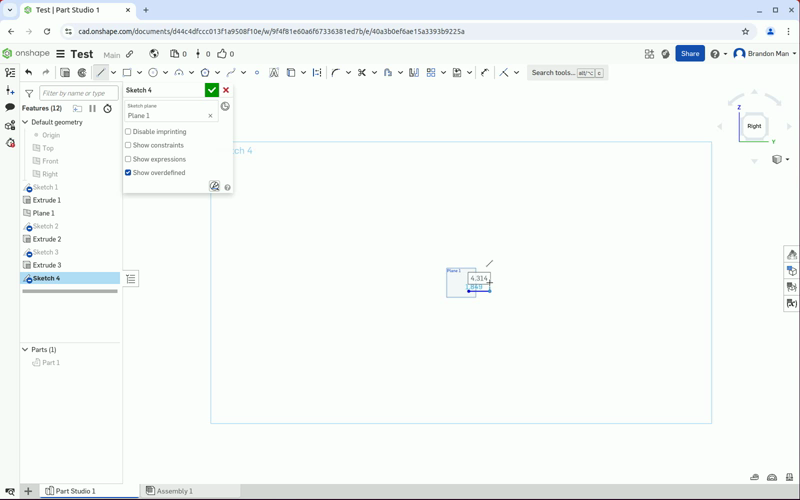
key_down(shift)
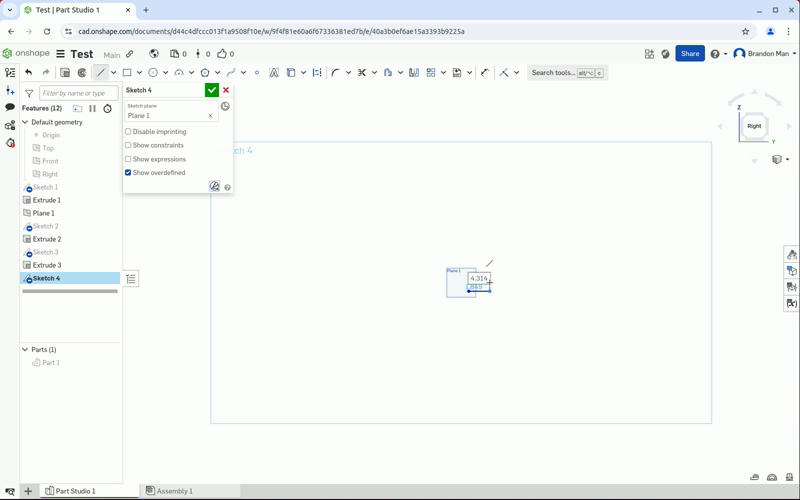
mouse_move(519, 282)
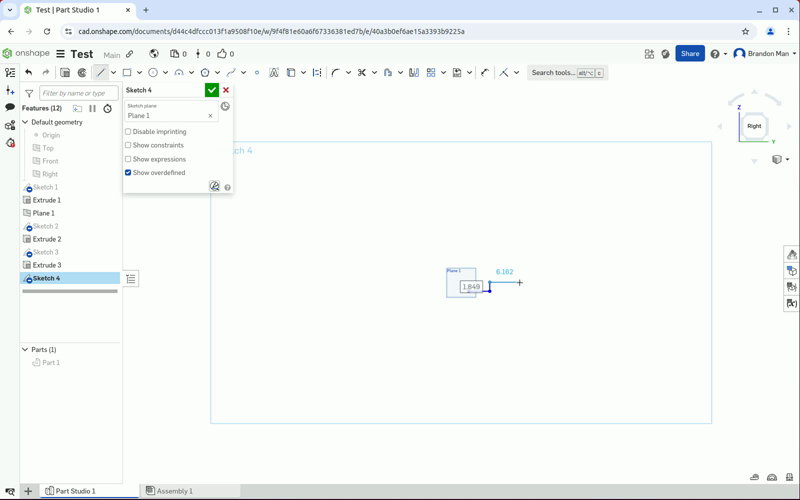
mouse_move(468, 282)
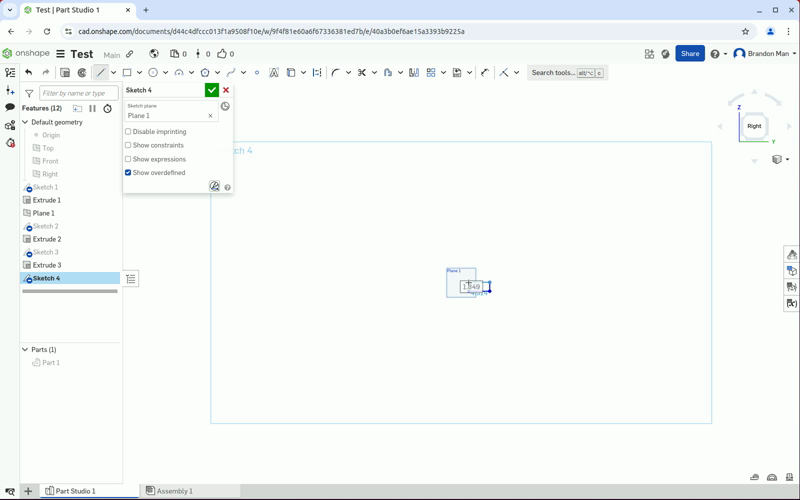
click(468, 282)
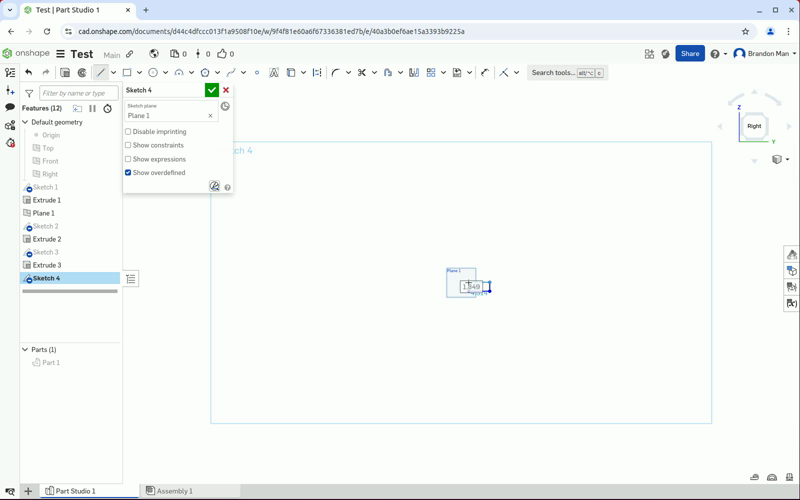
key_up(shift)
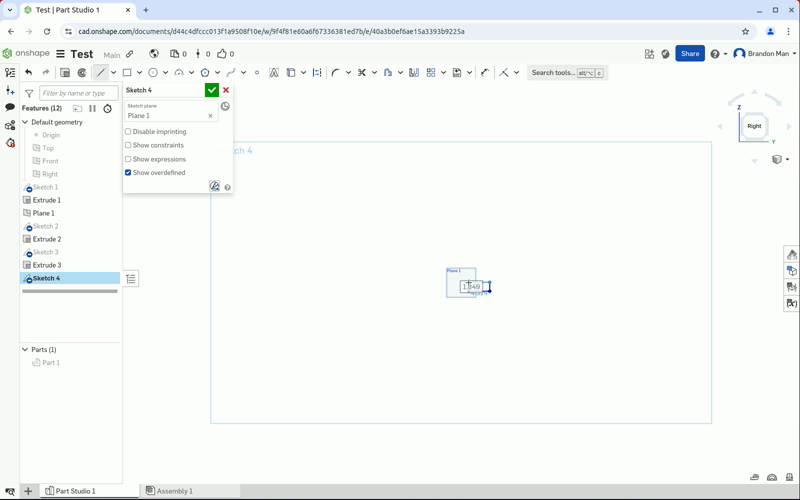
mouse_move(498, 282)
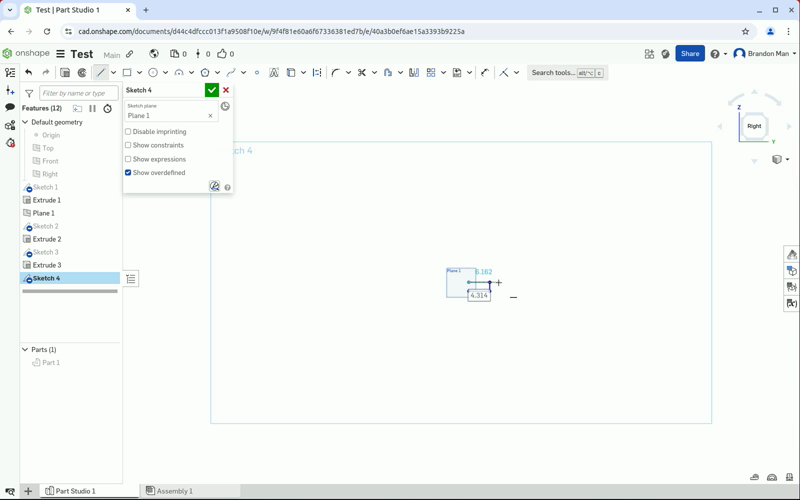
key_down(shift)
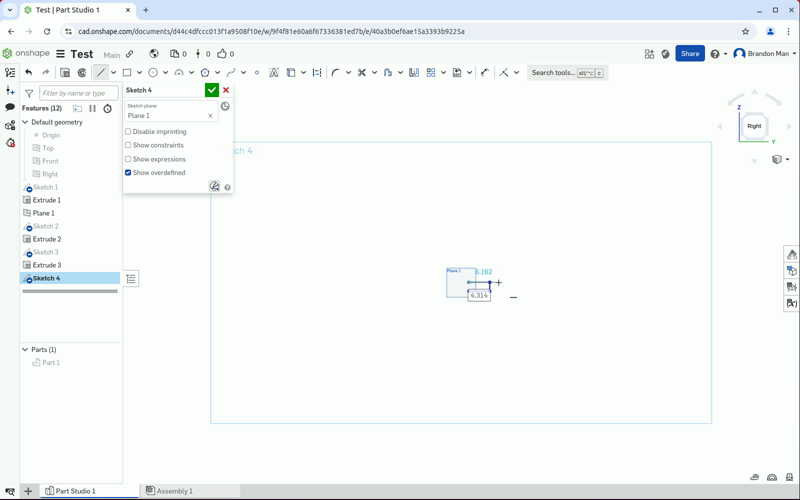
mouse_move(468, 291)
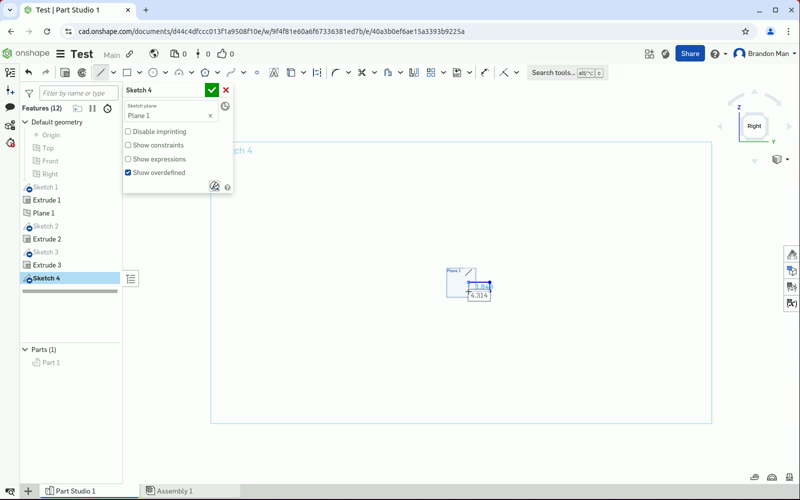
key_up(shift)
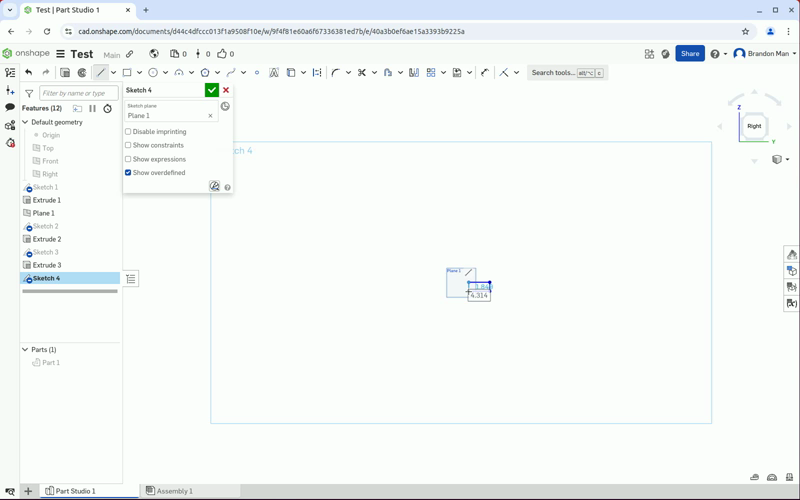
click(468, 291)
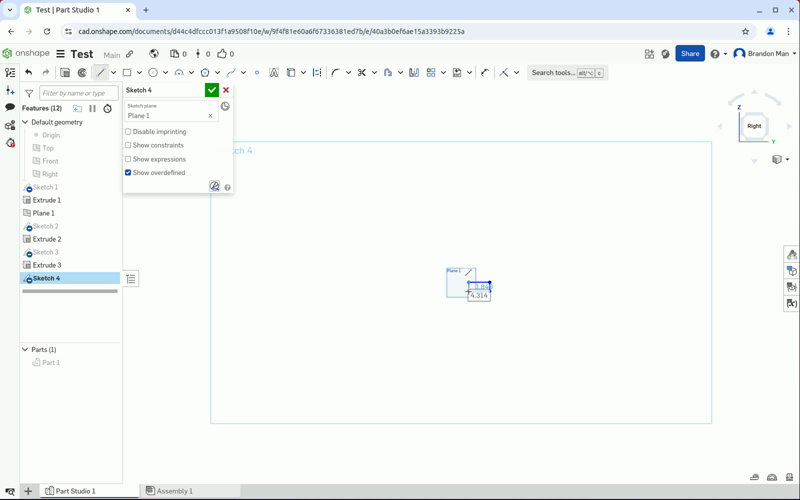
key(esc)
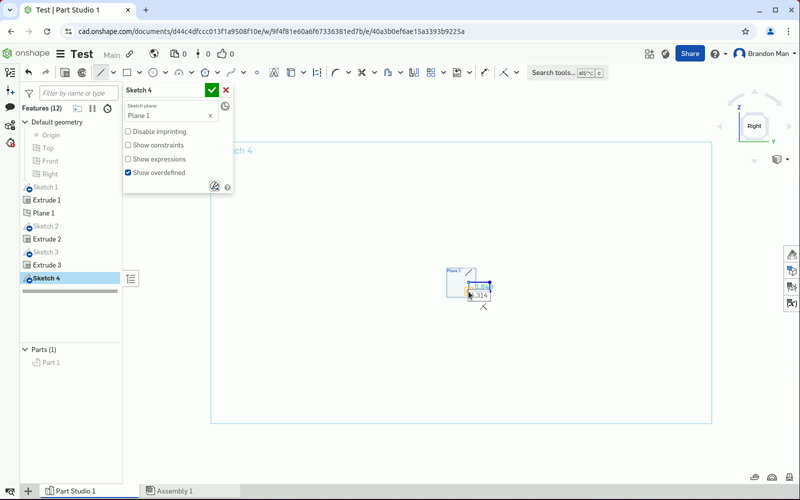
mouse_move(472, 285)
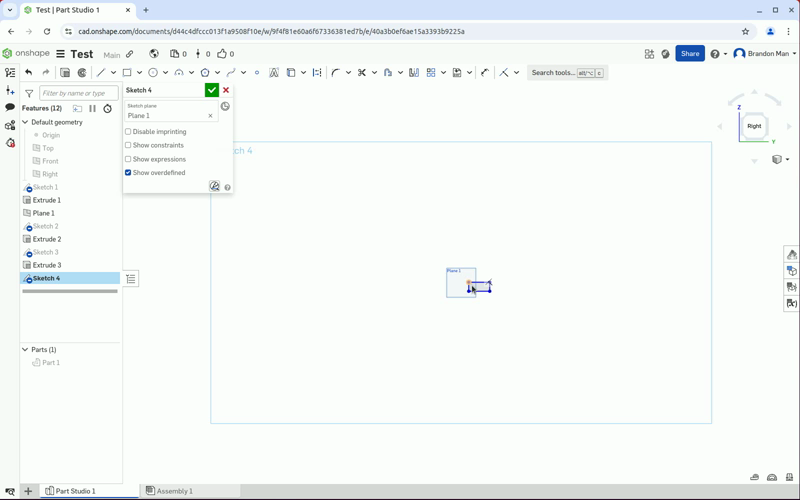
scroll(6)
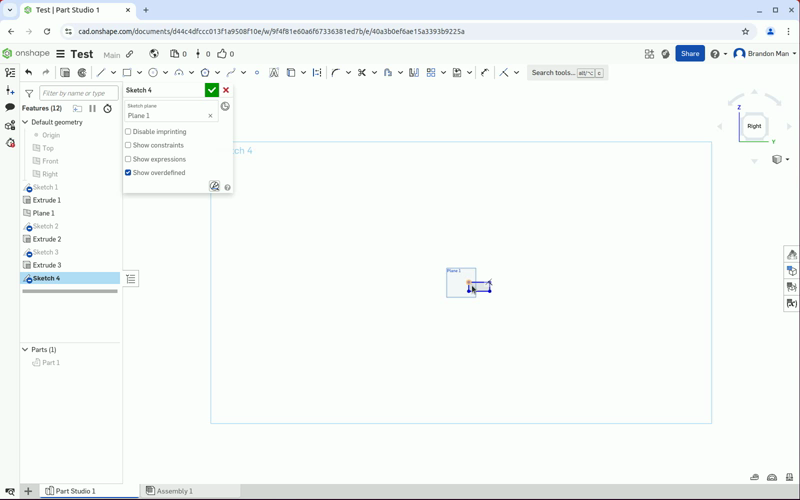
scroll(6)
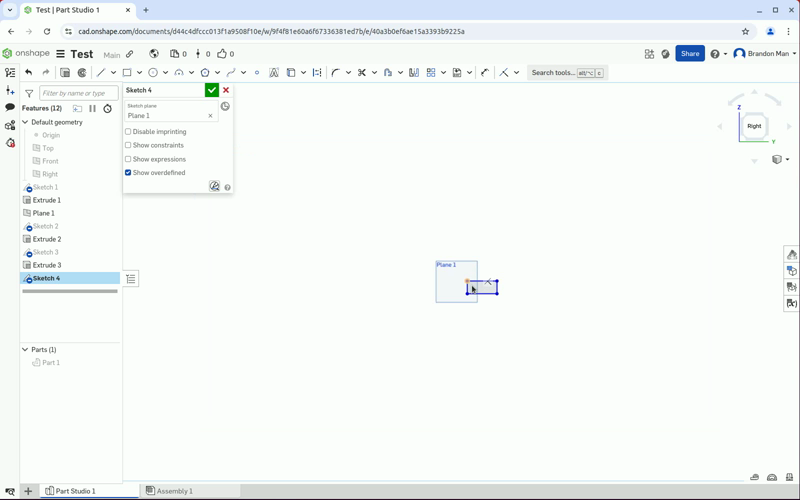
scroll(6)
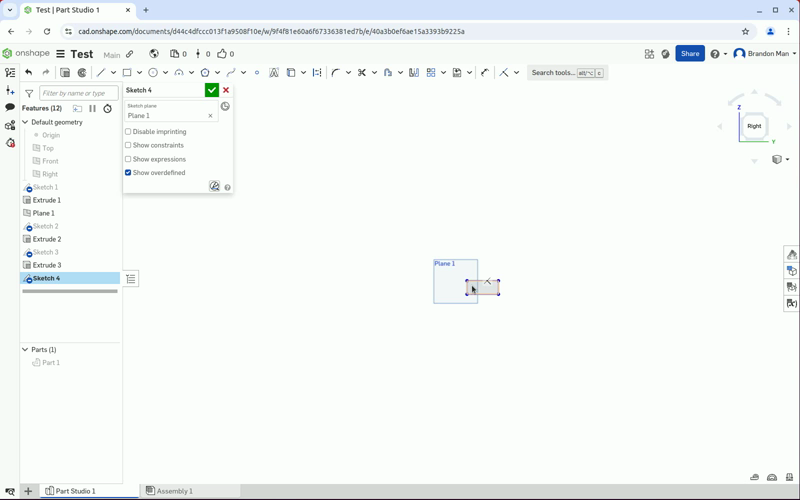
scroll(6)
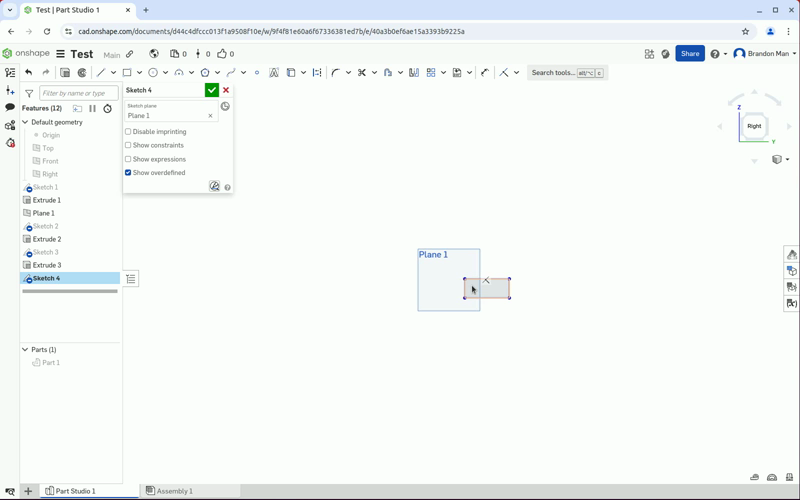
scroll(6)
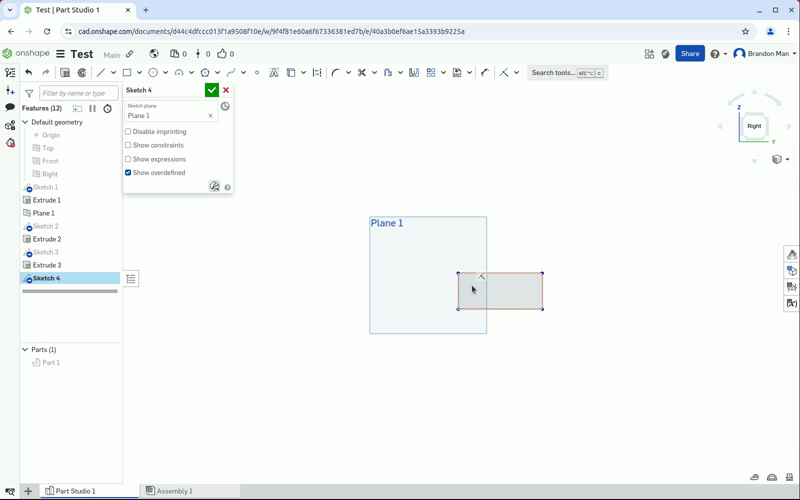
scroll(6)
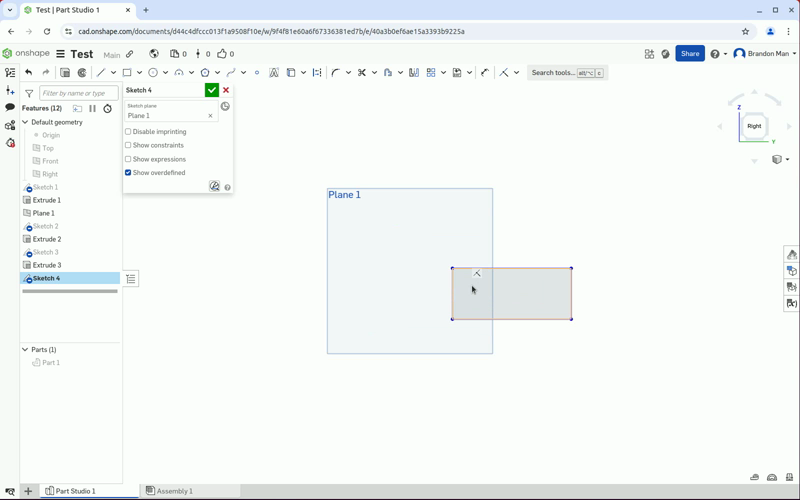
scroll(6)
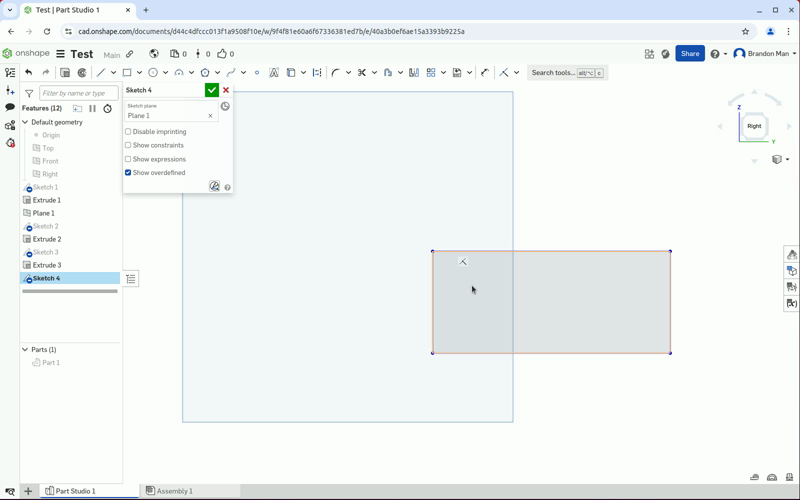
click(472, 285)
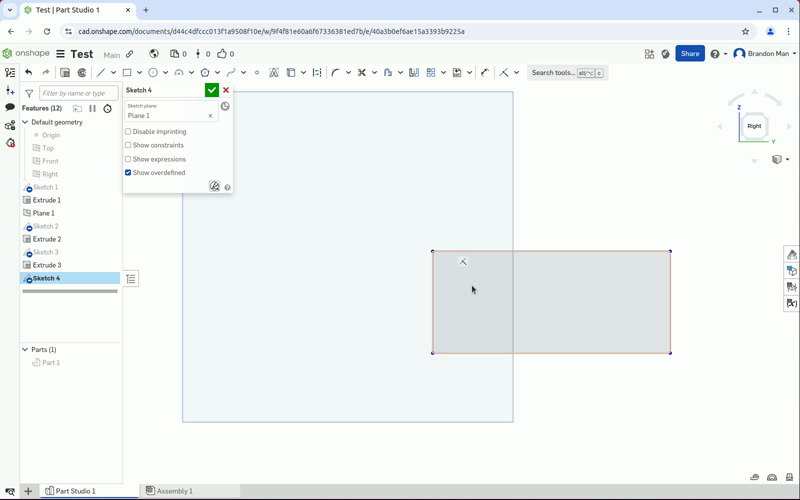
scroll(-6)
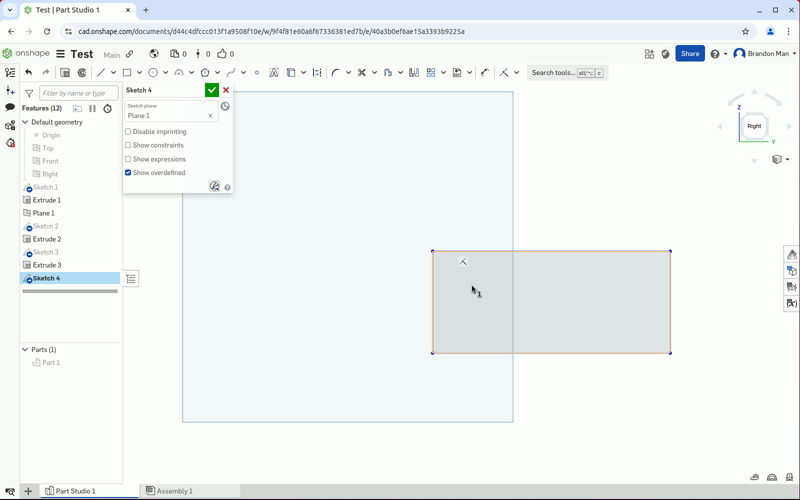
scroll(-6)
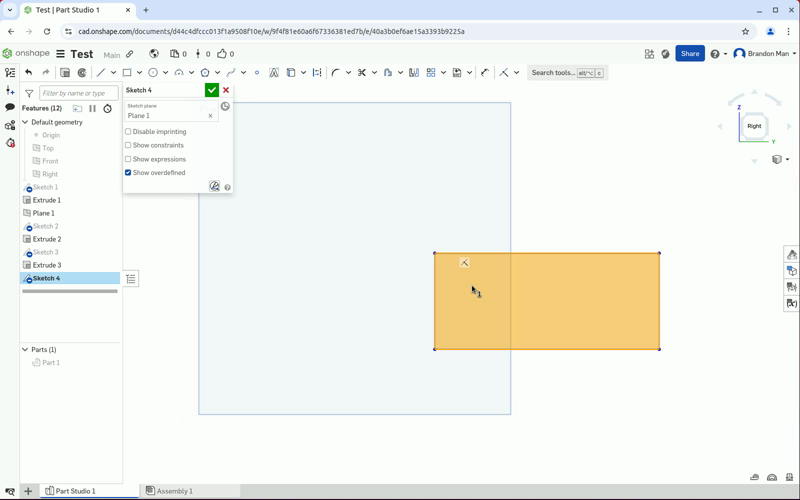
scroll(-6)
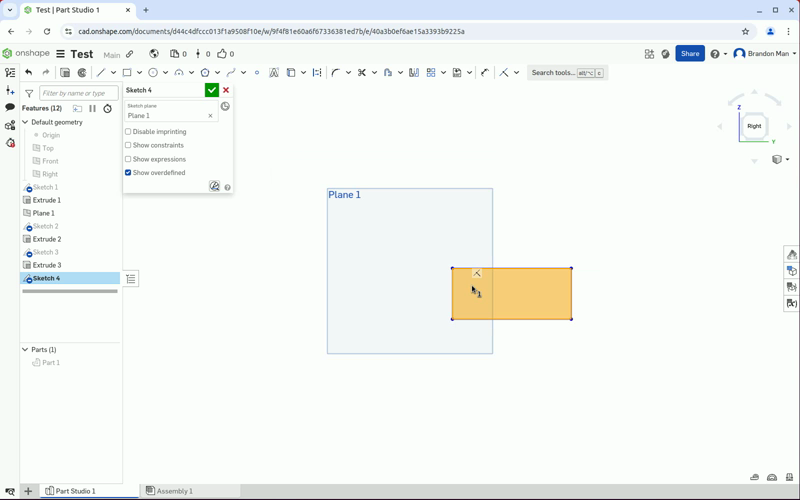
scroll(-6)
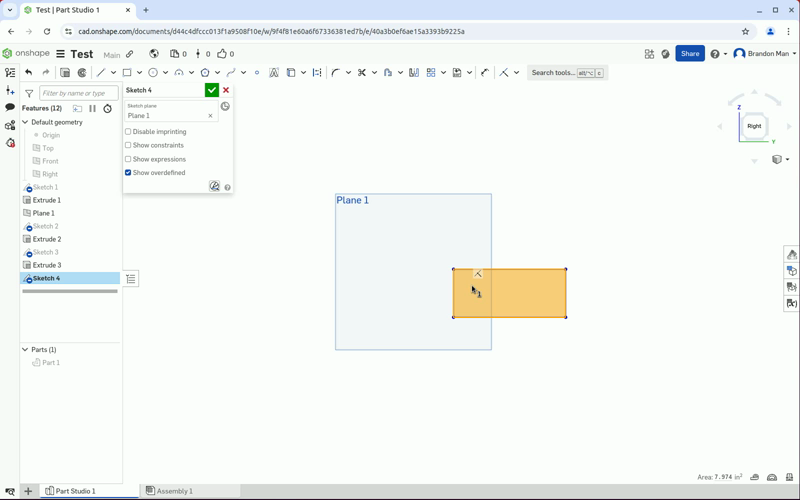
scroll(-6)
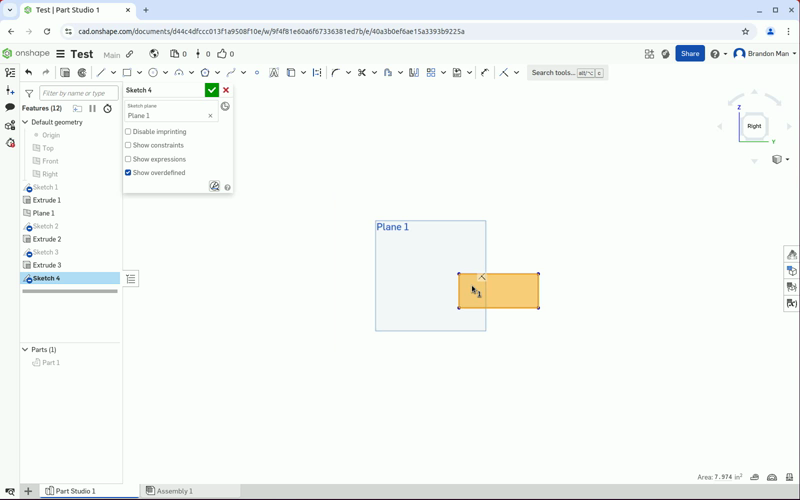
scroll(-6)
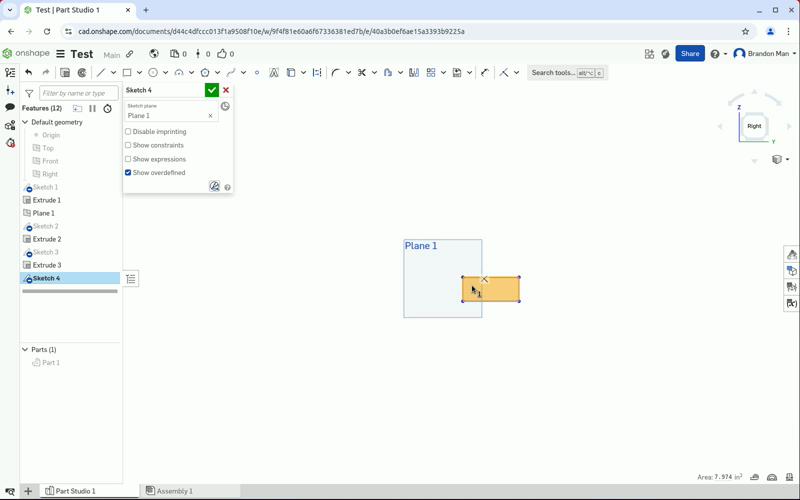
scroll(-6)
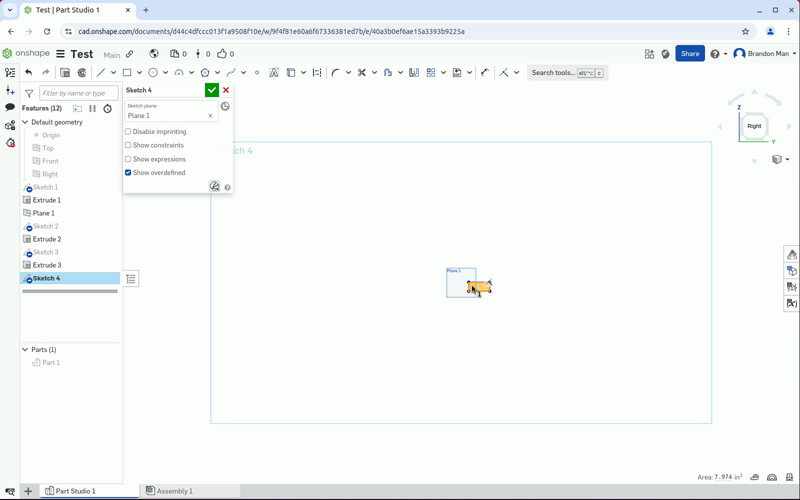
mouse_move(73, 352)
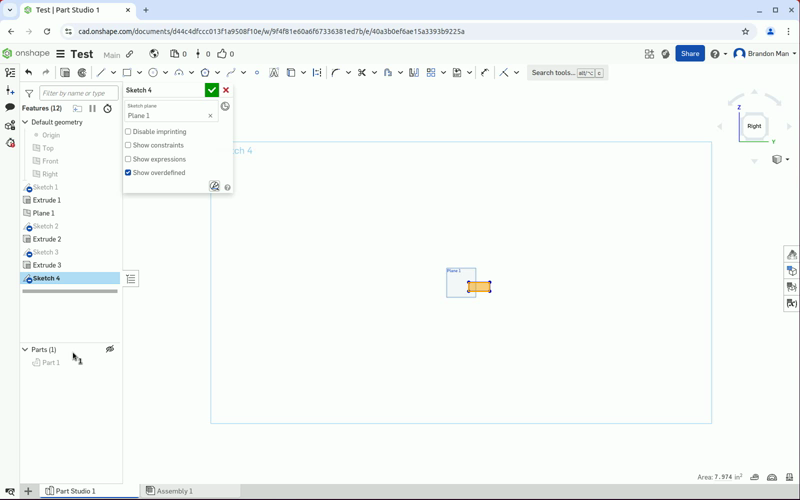
key(shift+y)
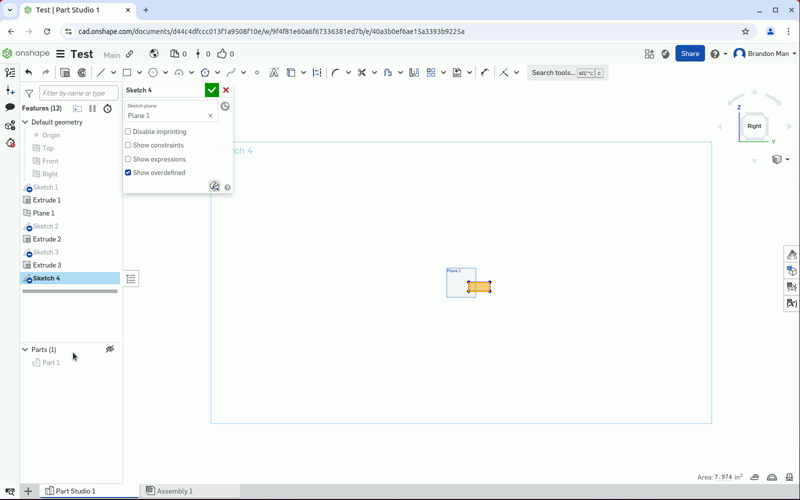
key(shift+e)
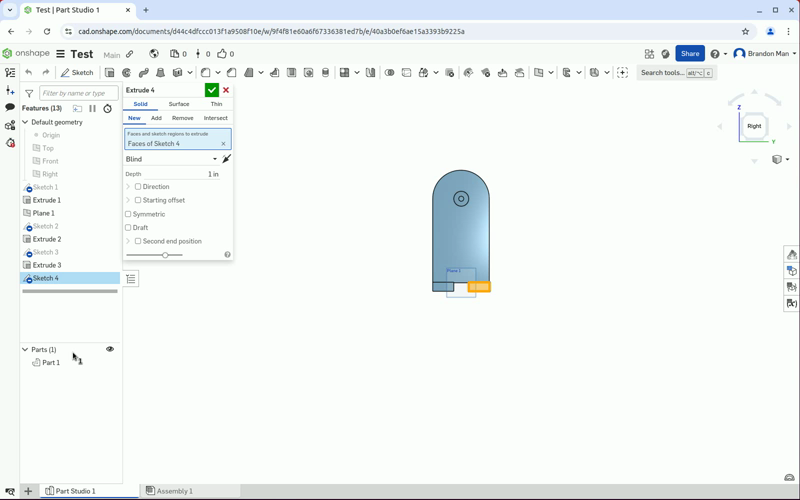
mouse_move(143, 106)
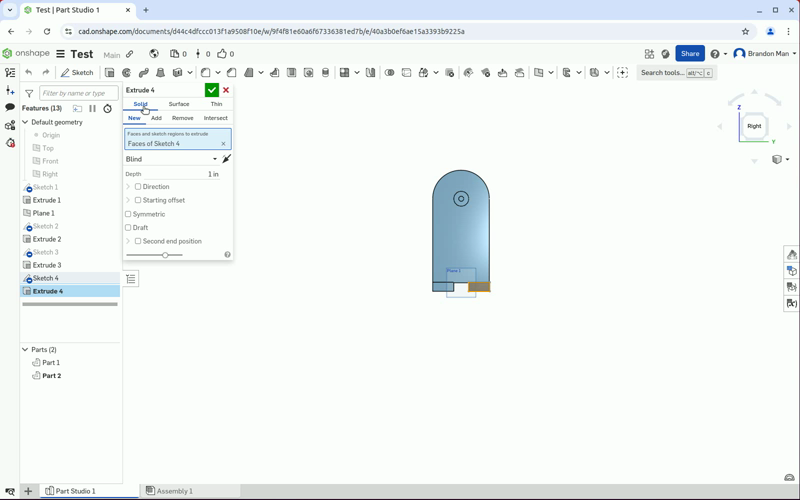
click(143, 106)
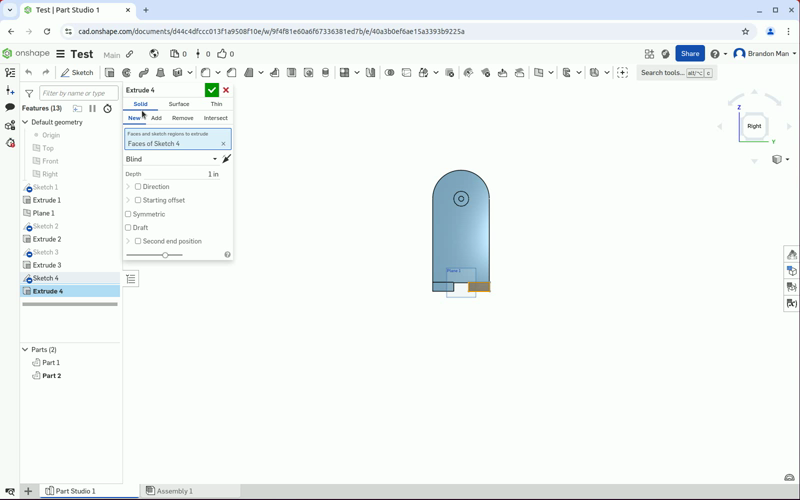
mouse_move(137, 120)
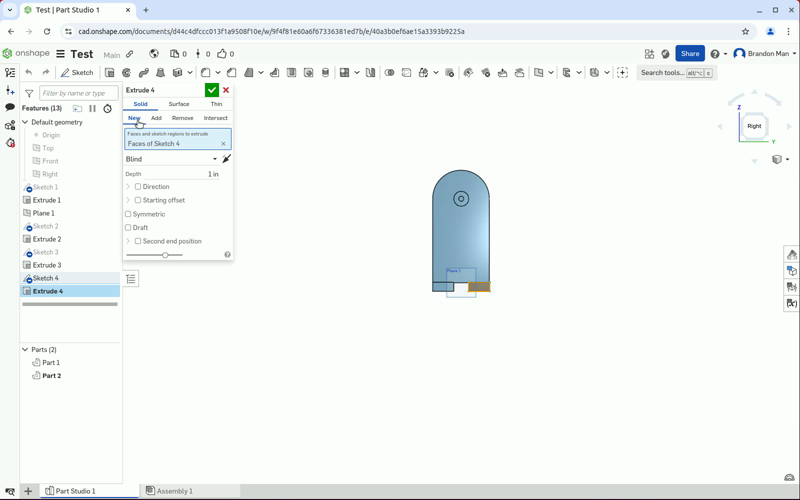
click(137, 120)
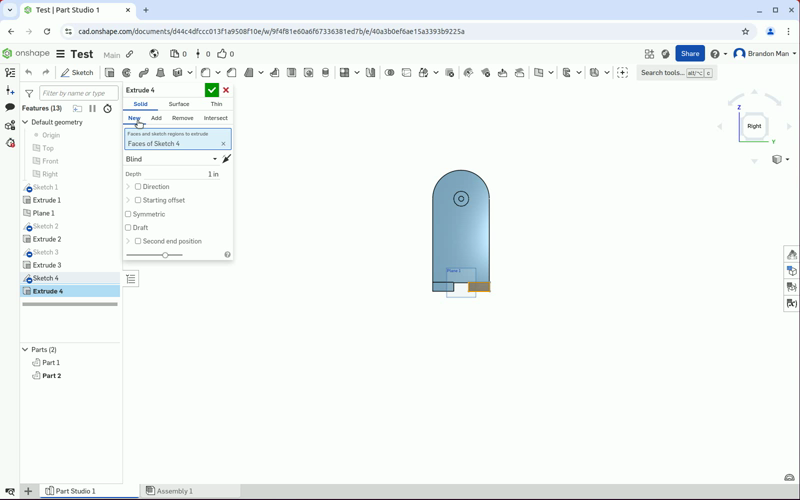
key(tab, 4)
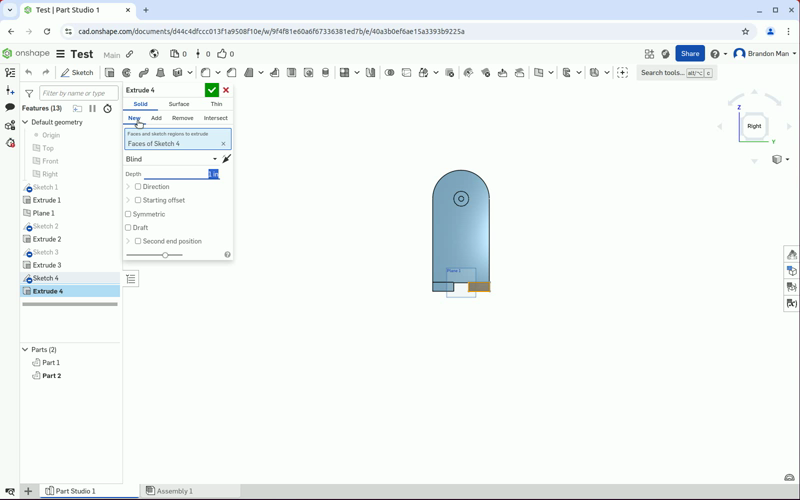
text(-1.685)
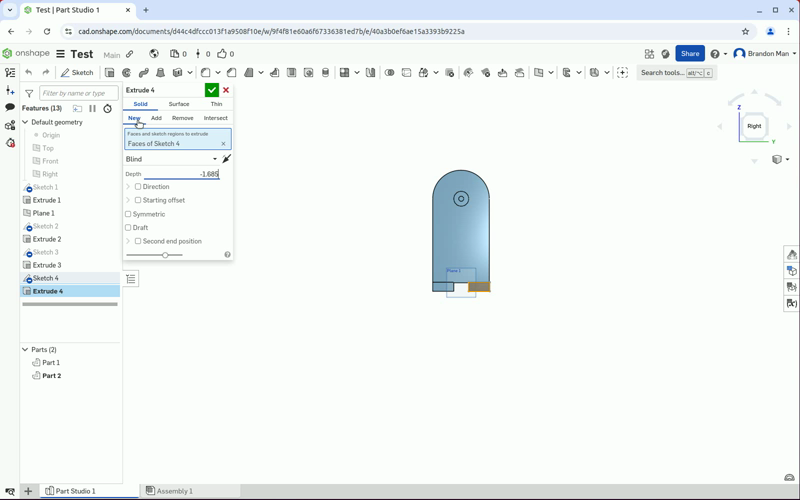
key(enter)
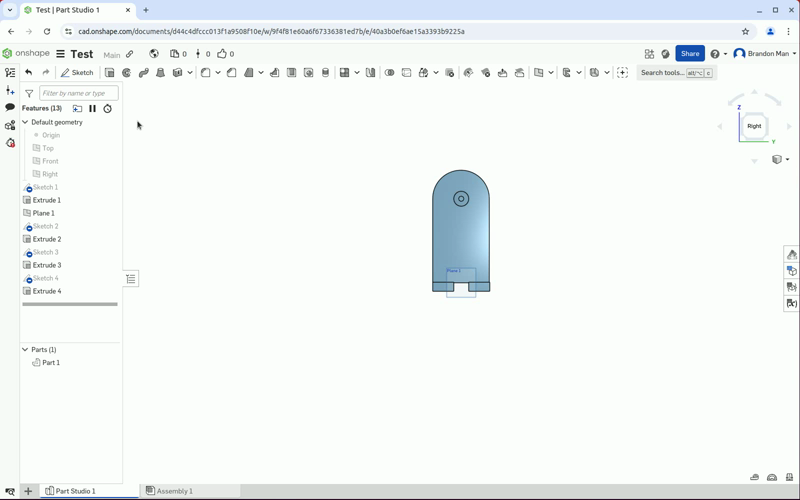
key(shift+h)
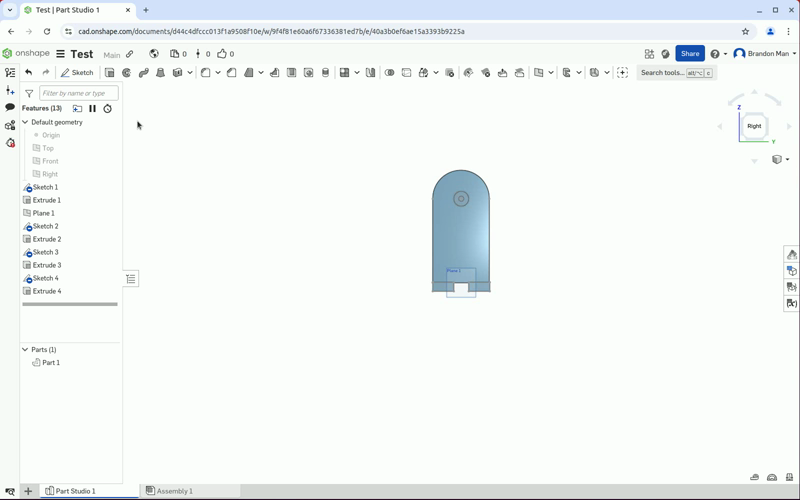
key(shift+h)
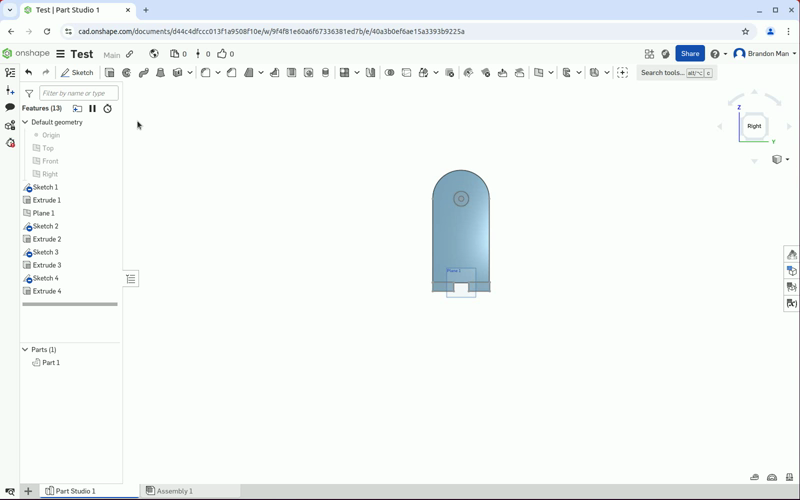
key(shift+7)
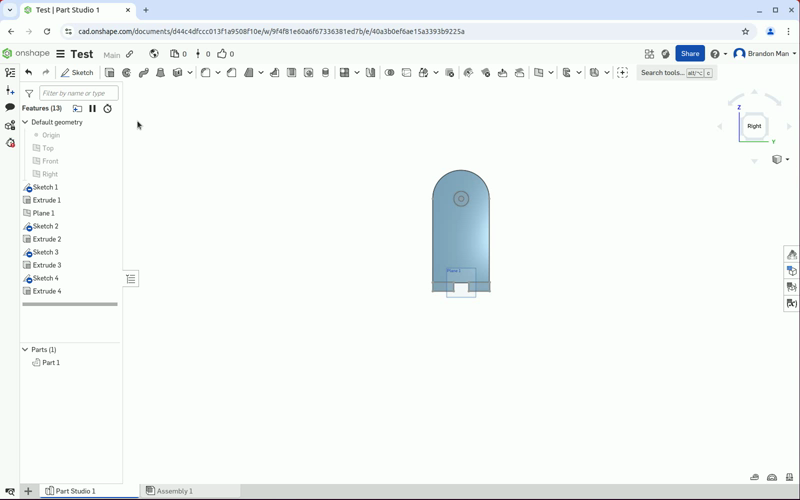
key(right, 2)
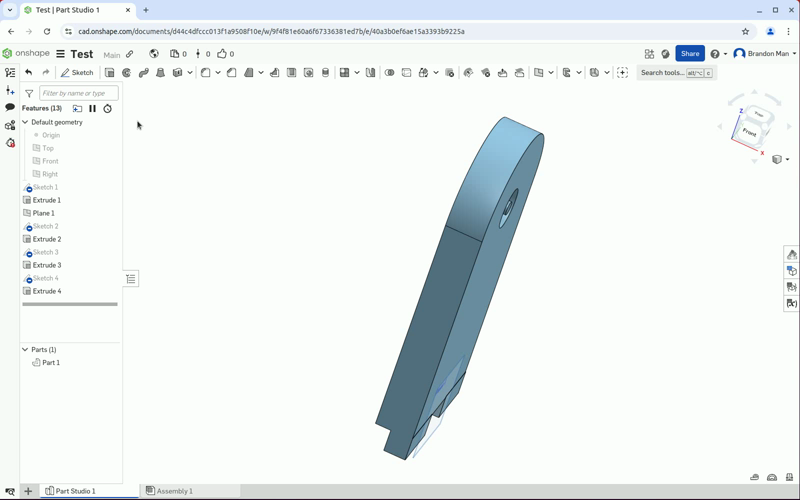
key(down, 2)
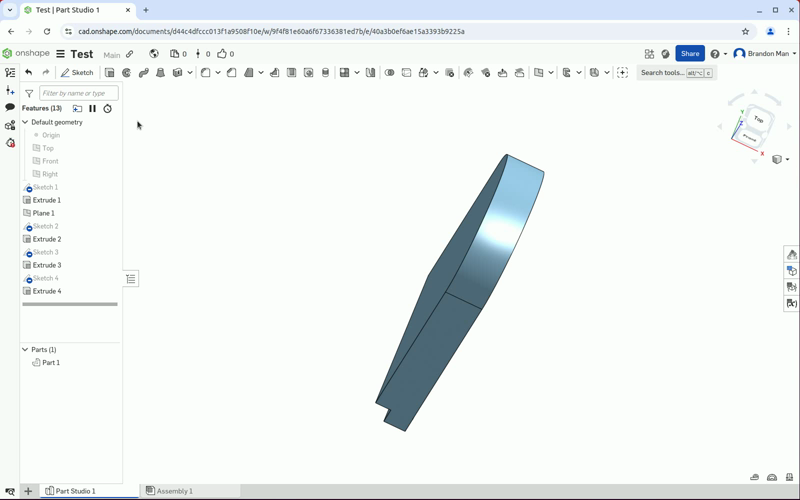
key(up, 2)
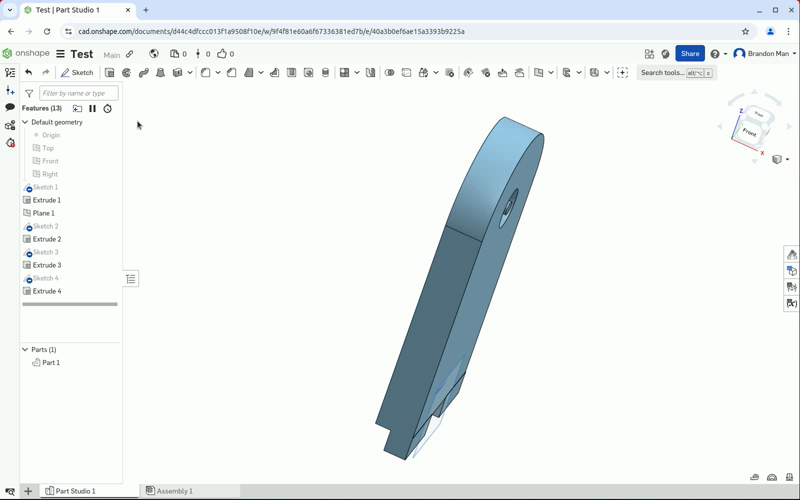
key(left, 2)
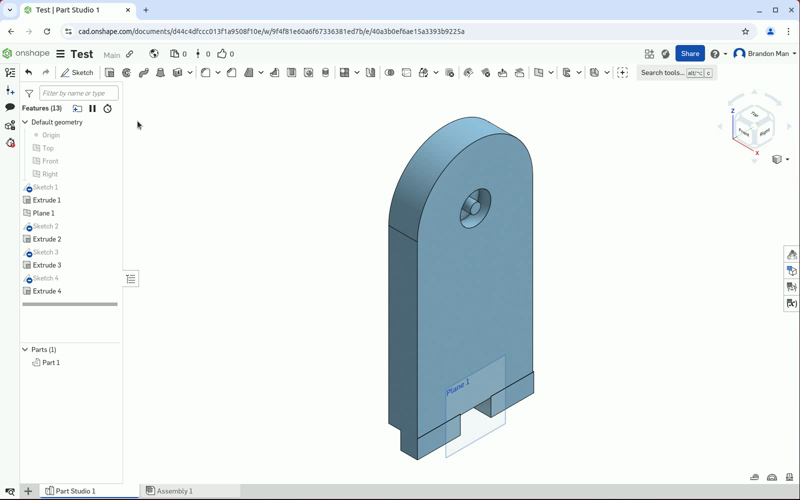
mouse_move(73, 189)
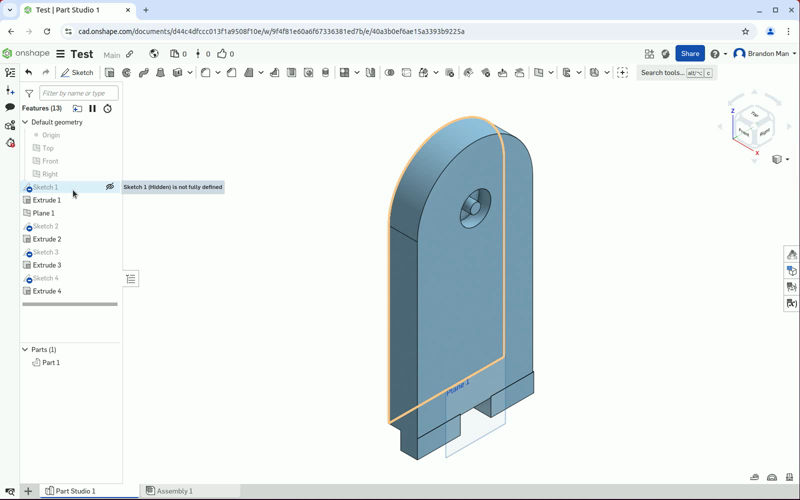
click(73, 189)